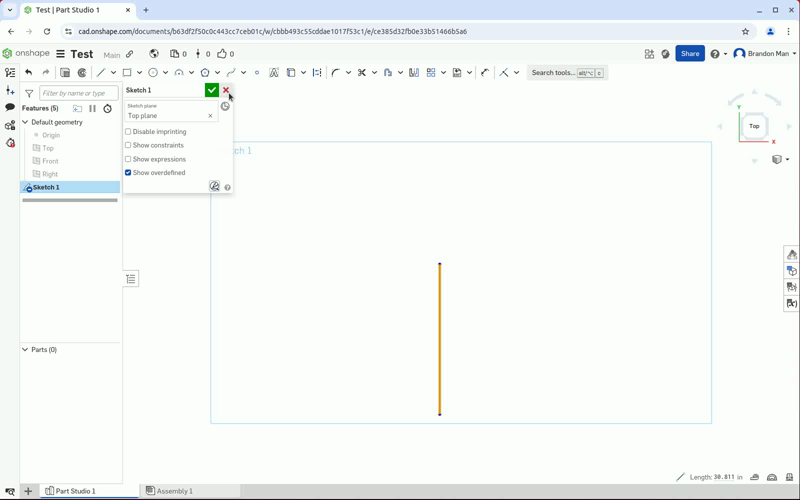
key(shift+h)
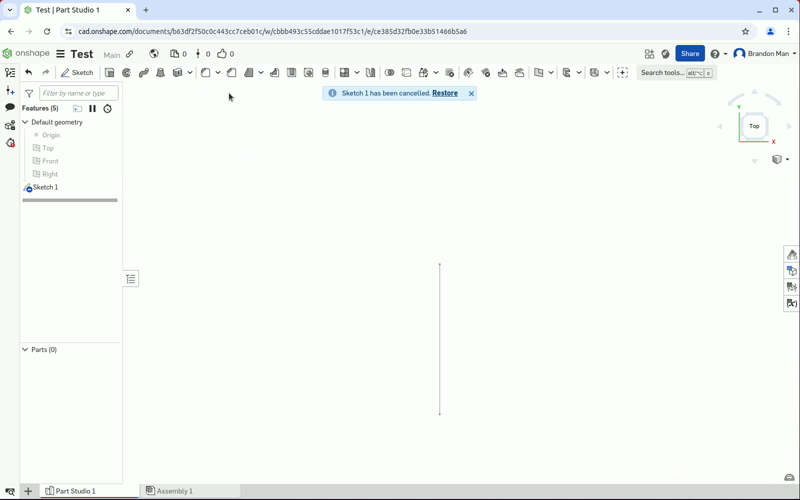
key(shift+s)
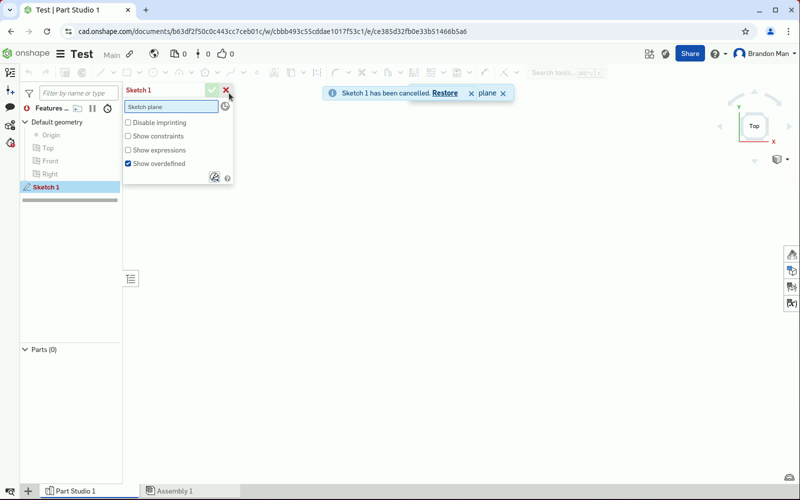
mouse_move(73, 150)
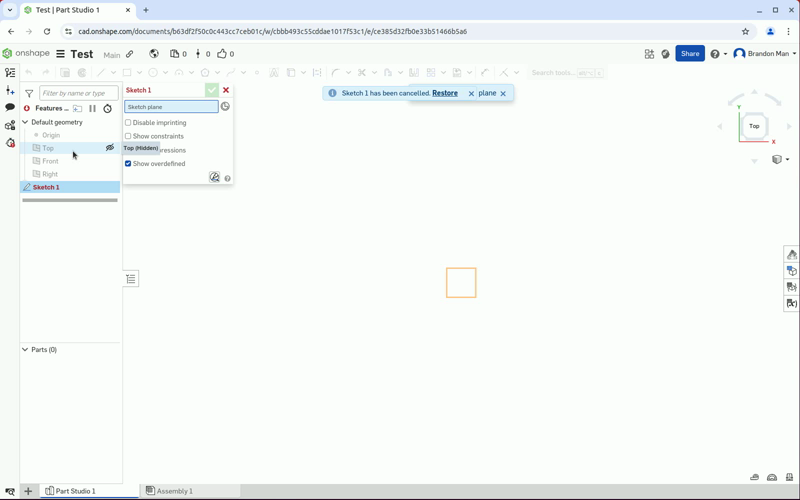
click(73, 150)
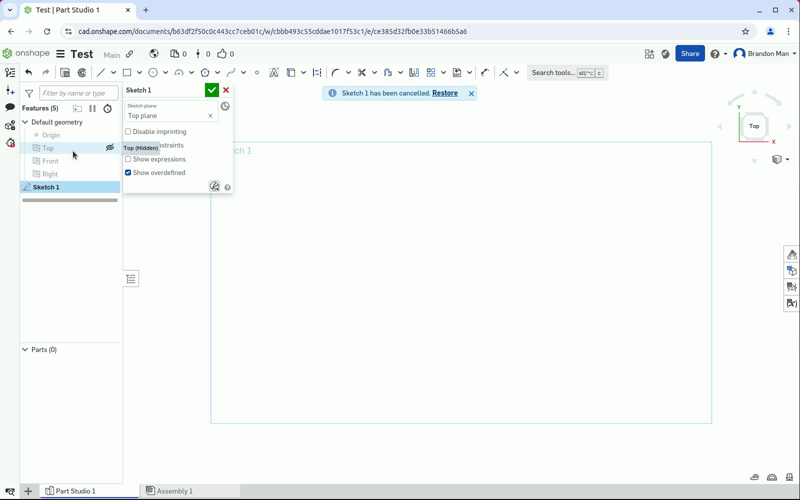
mouse_move(73, 352)
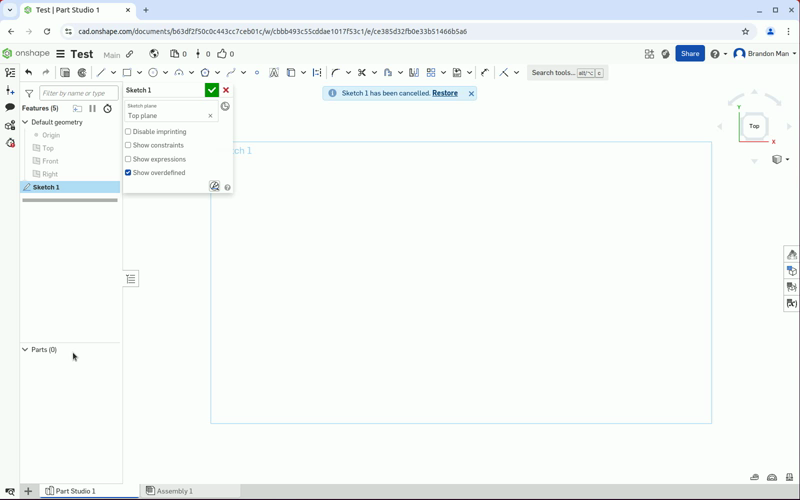
key(y)
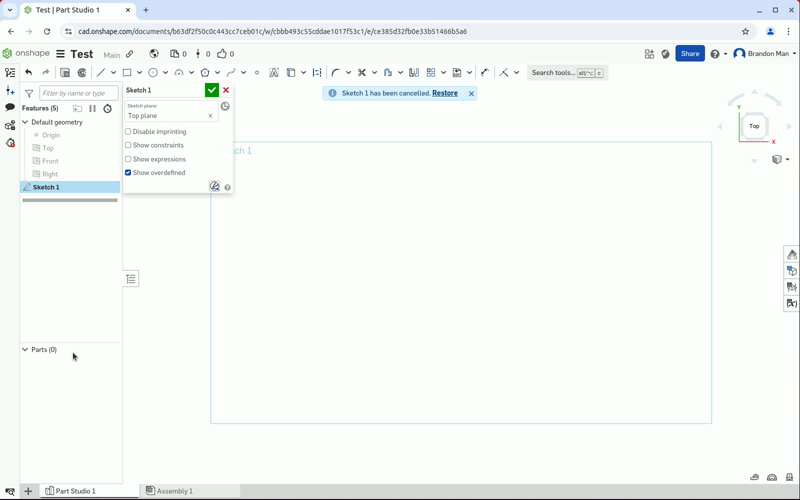
key(l)
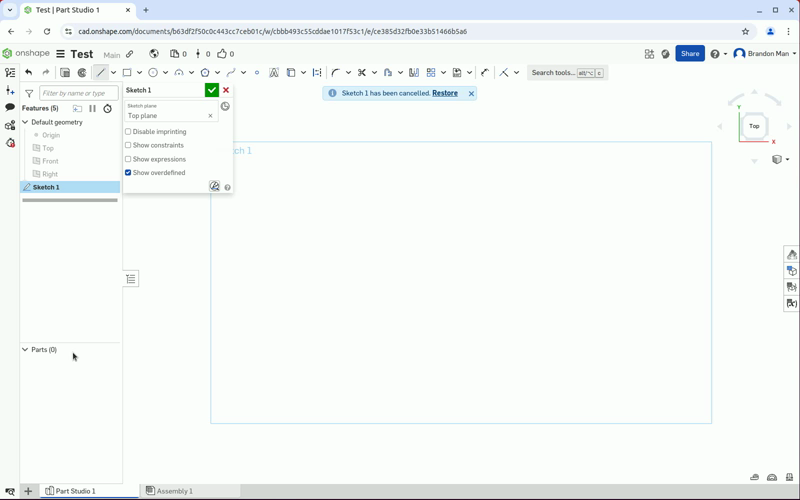
key_down(shift)
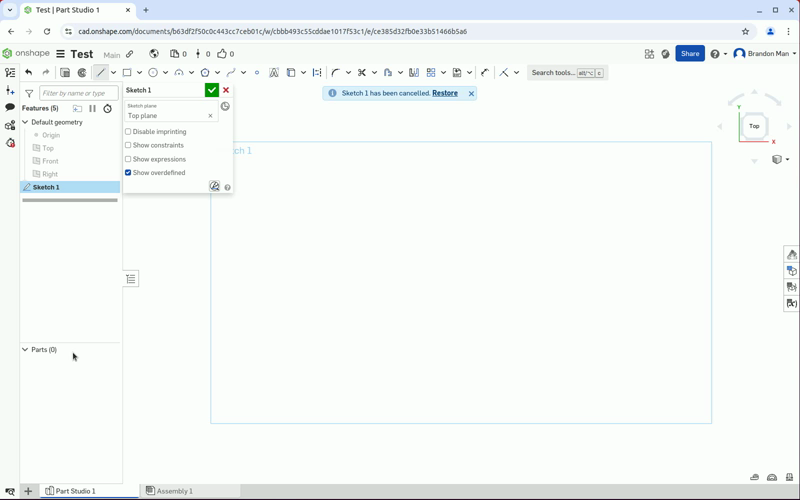
mouse_move(460, 282)
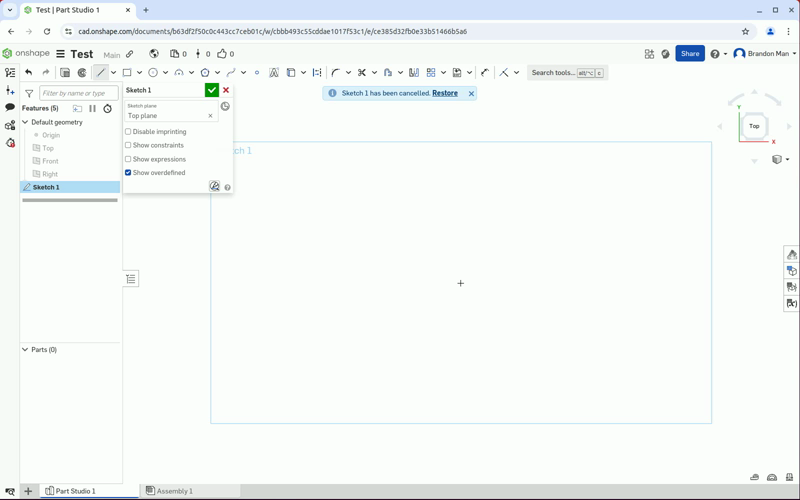
click(460, 282)
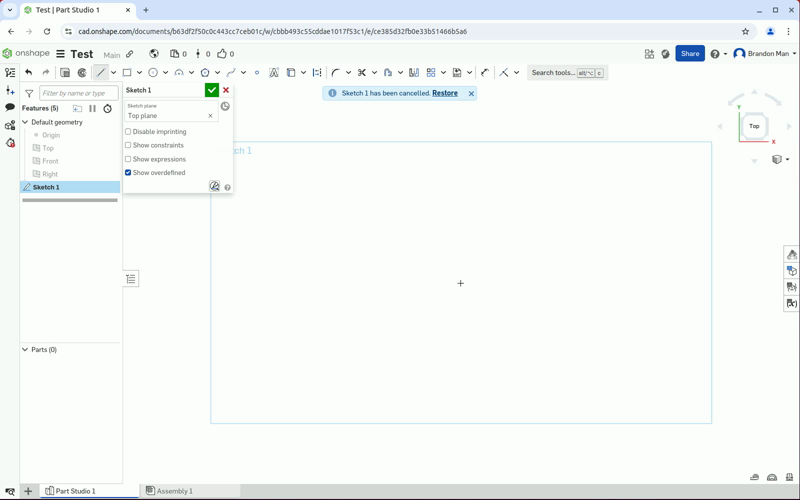
key_up(shift)
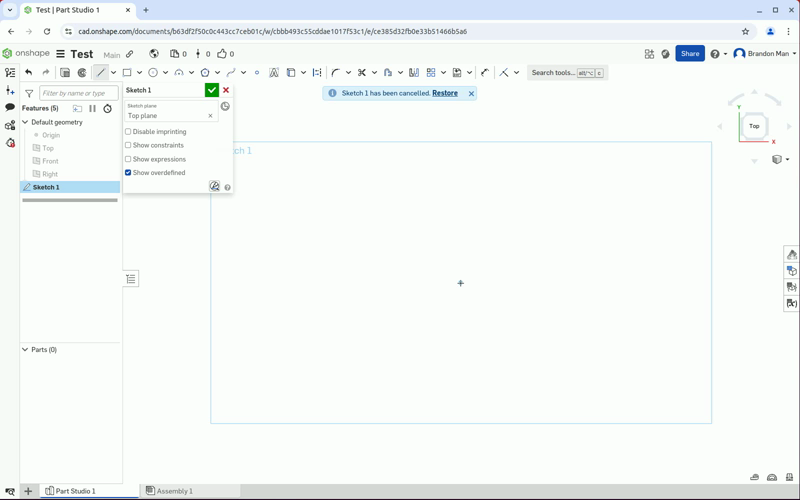
key_down(shift)
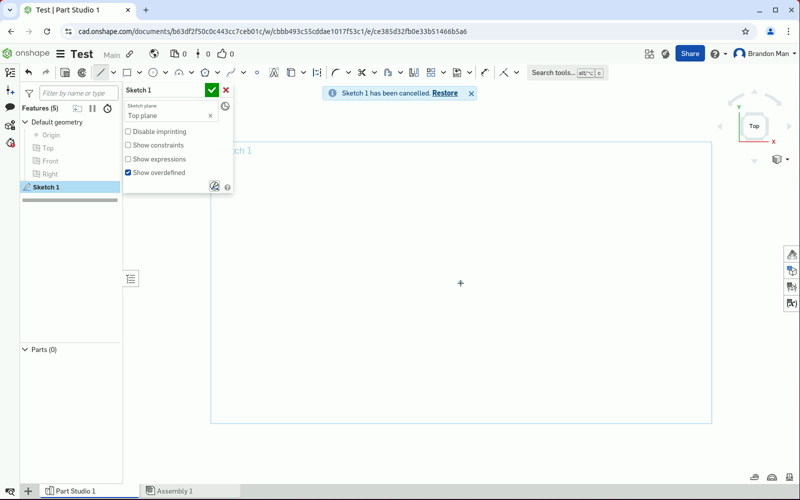
mouse_move(490, 282)
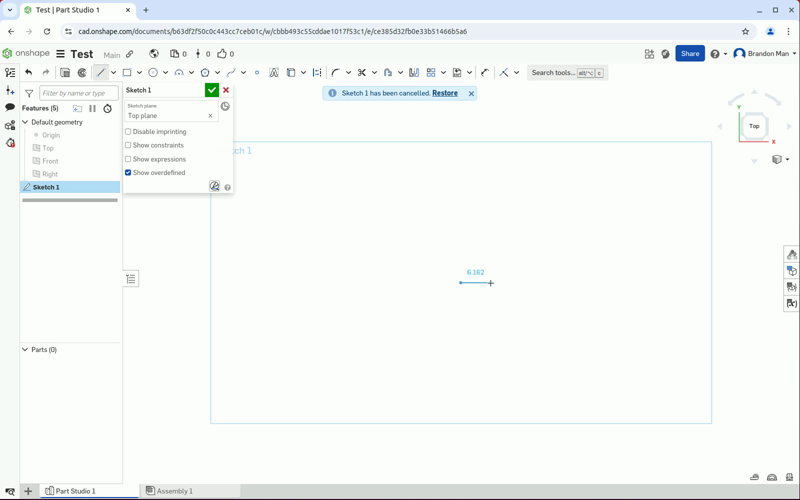
mouse_move(483, 282)
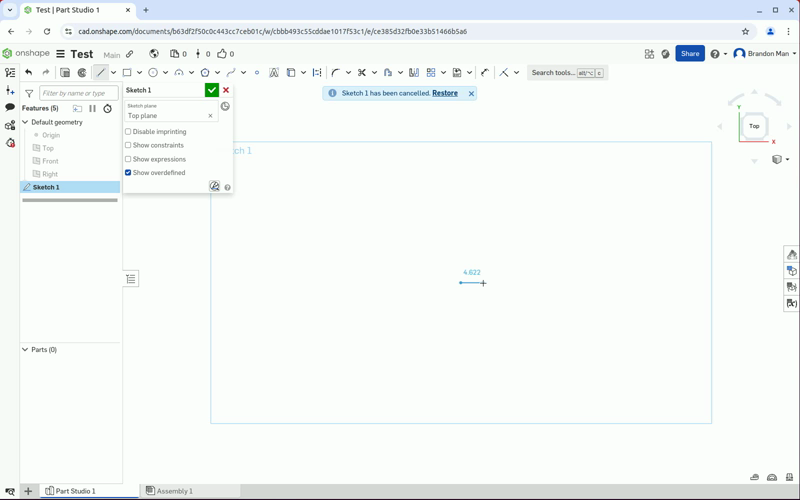
click(483, 282)
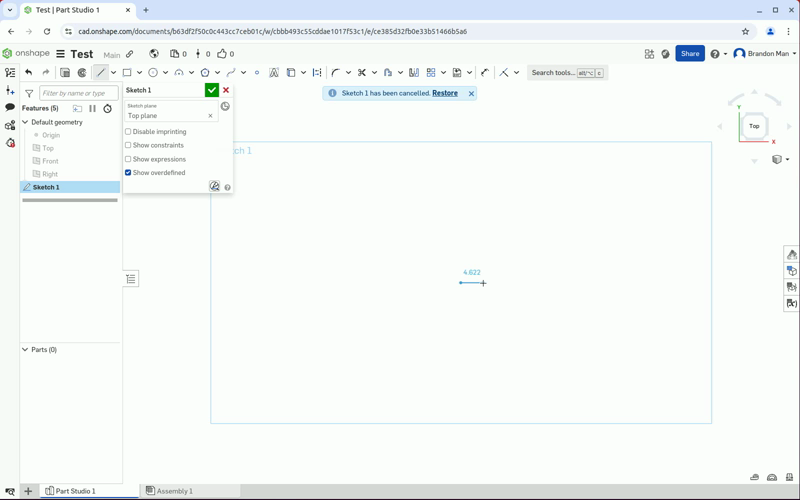
key_up(shift)
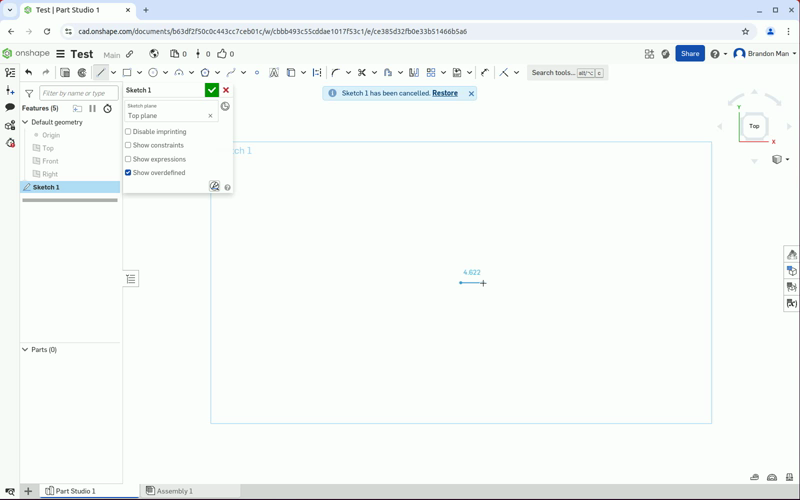
key_down(shift)
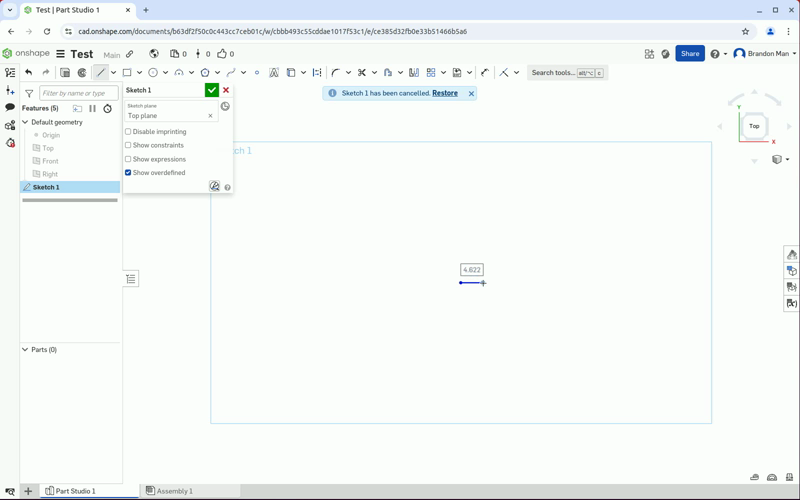
mouse_move(483, 170)
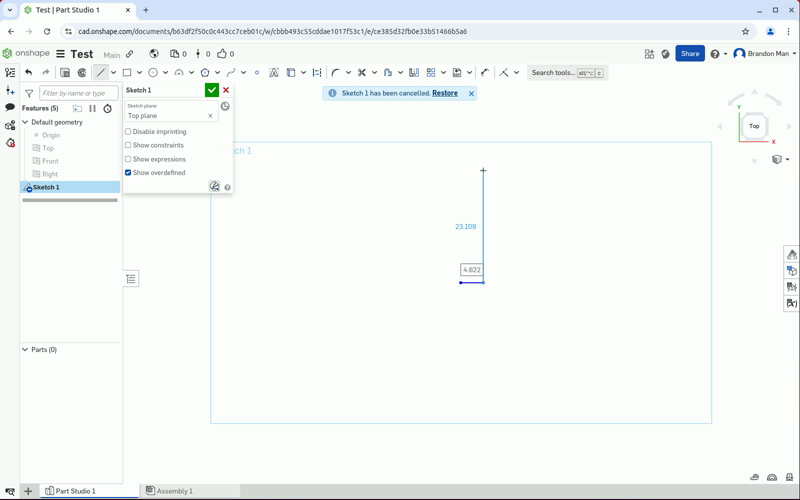
click(483, 170)
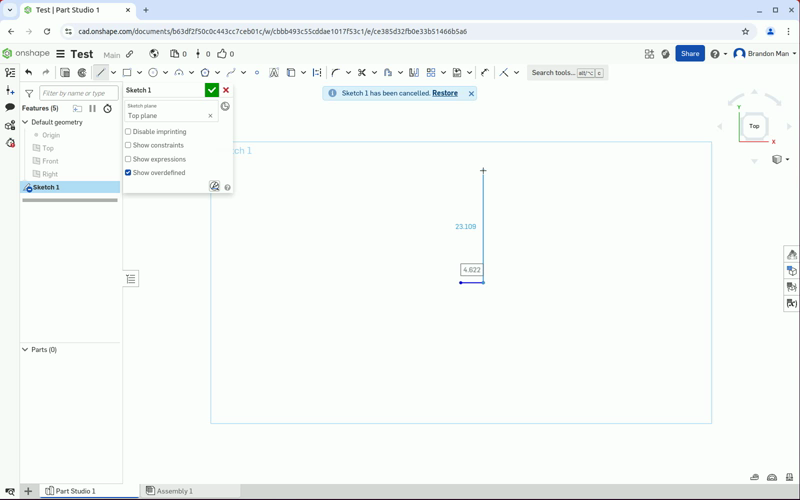
key_up(shift)
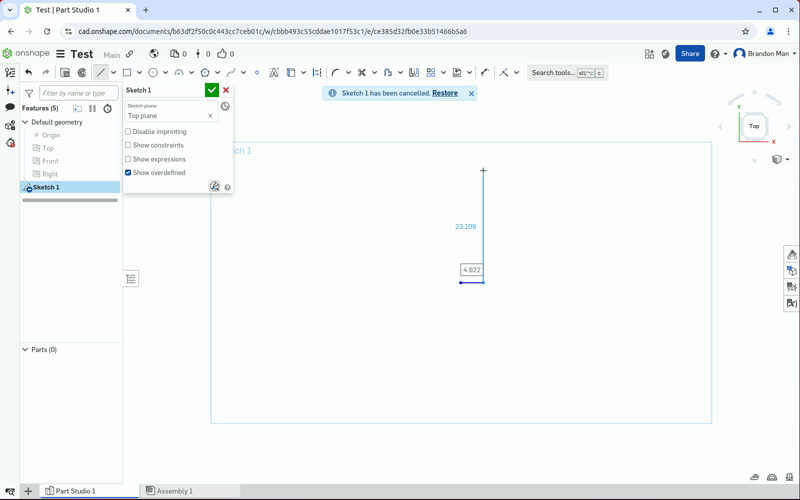
key_down(shift)
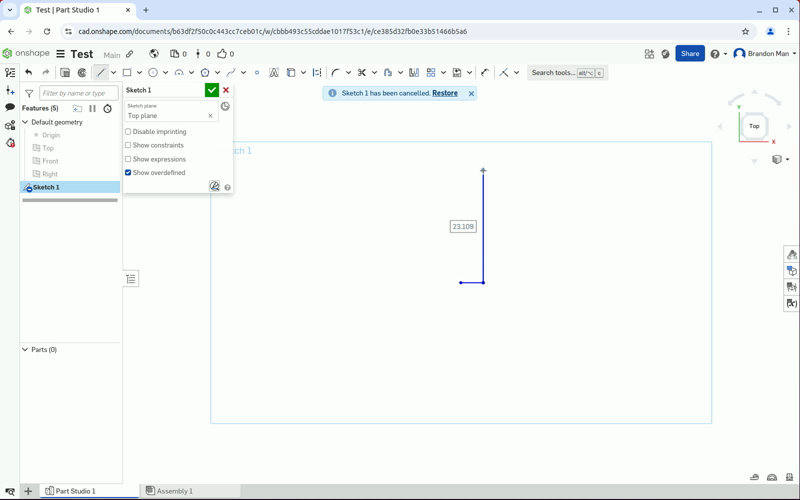
mouse_move(513, 170)
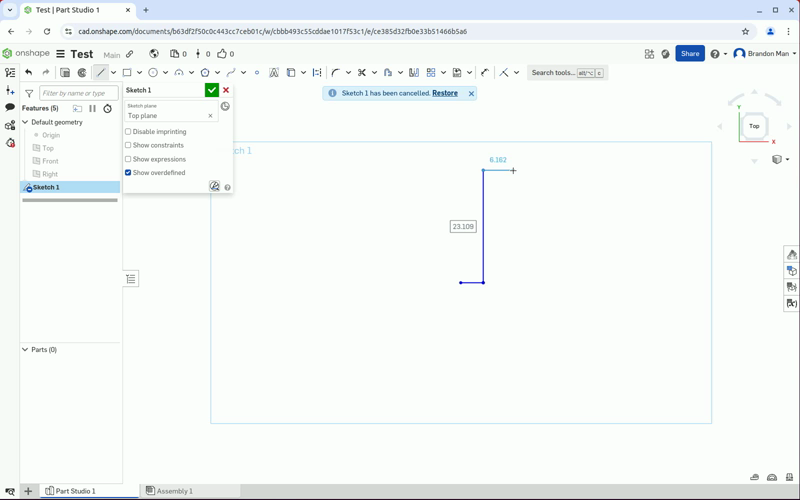
mouse_move(460, 170)
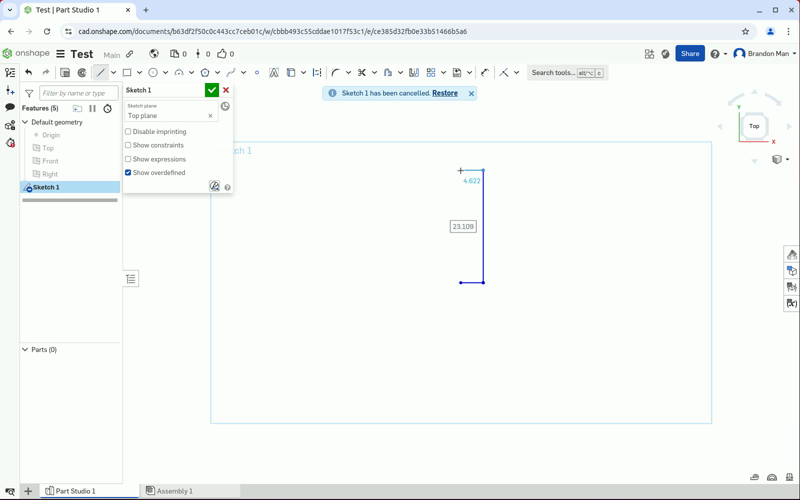
click(460, 170)
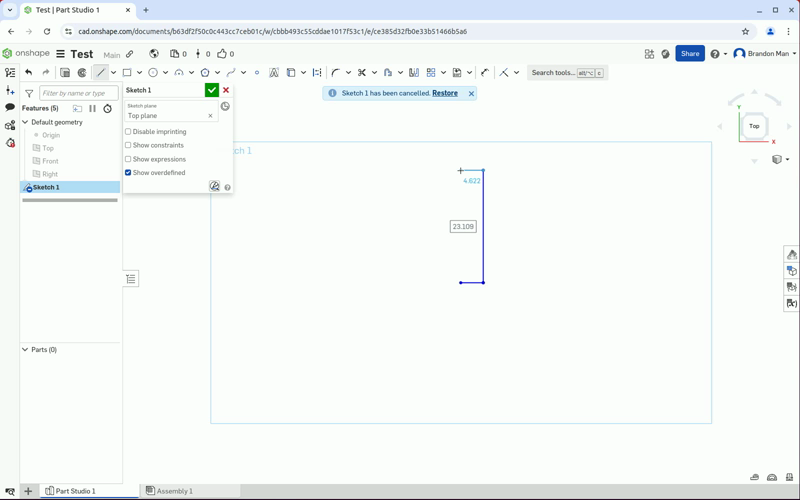
key_up(shift)
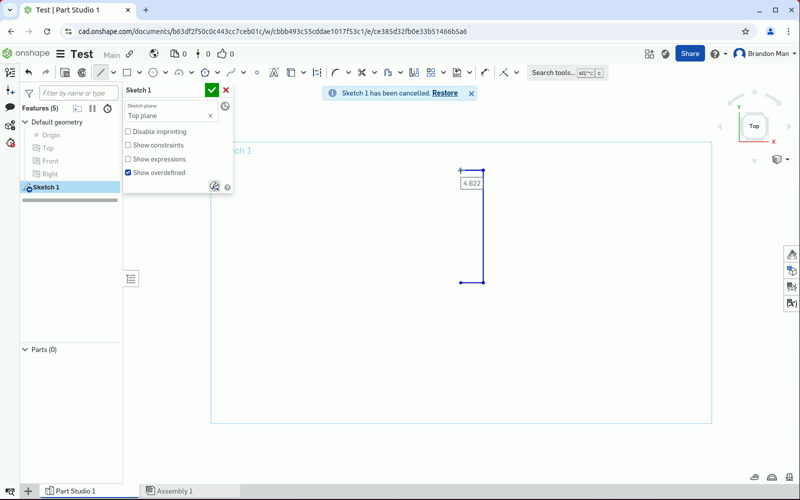
key_down(shift)
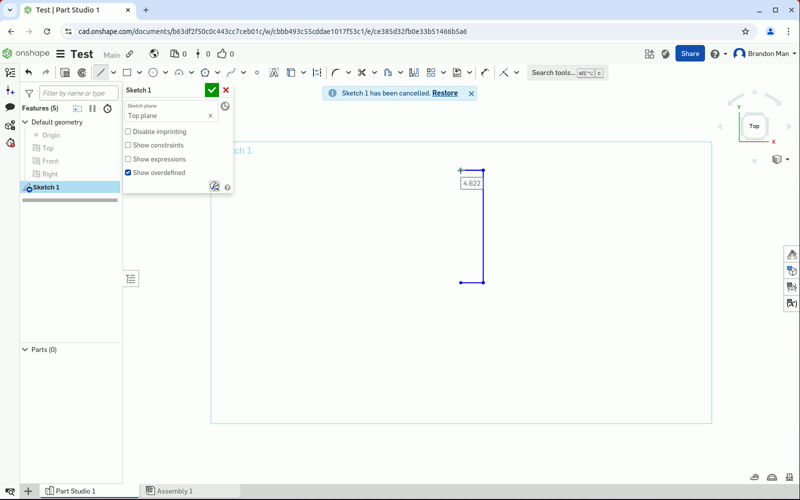
mouse_move(460, 282)
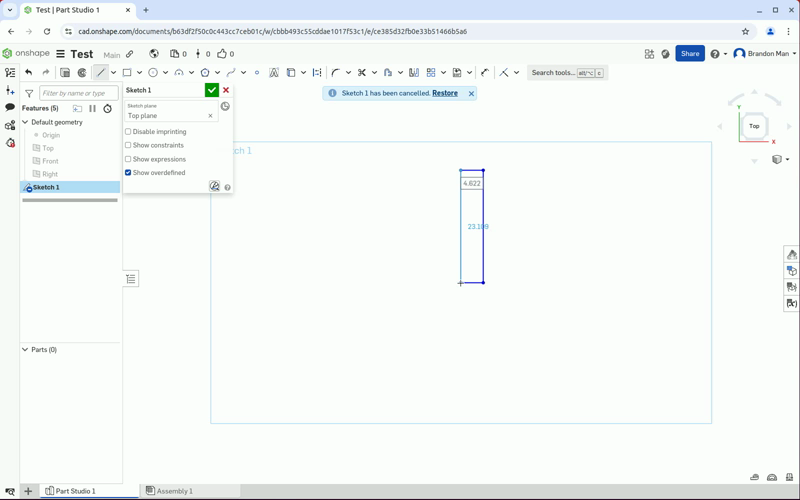
key_up(shift)
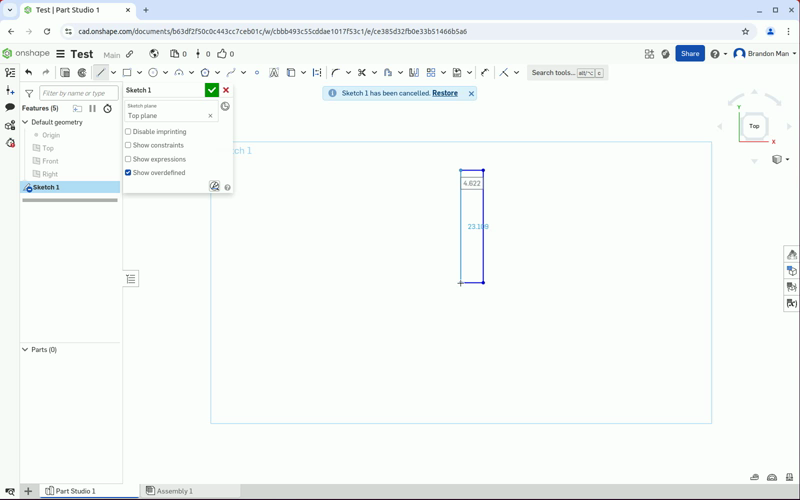
click(460, 282)
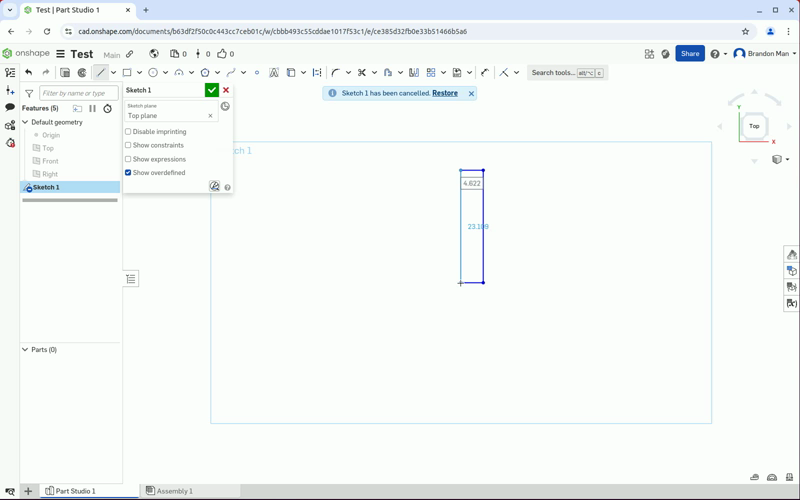
key(esc)
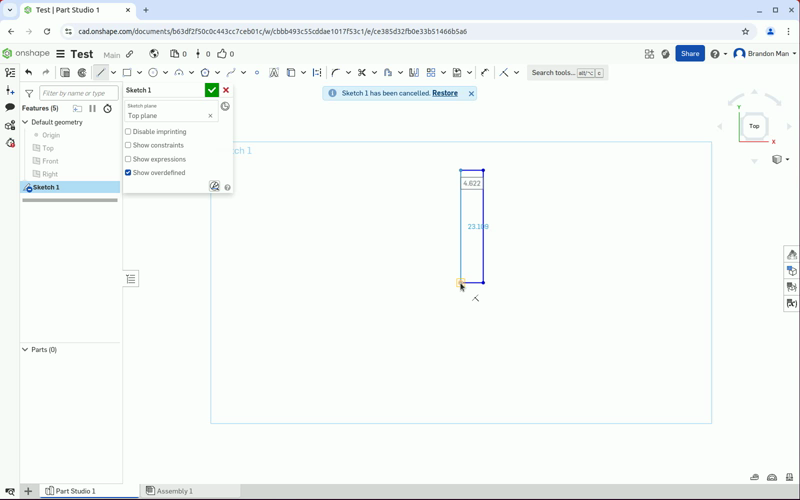
mouse_move(466, 213)
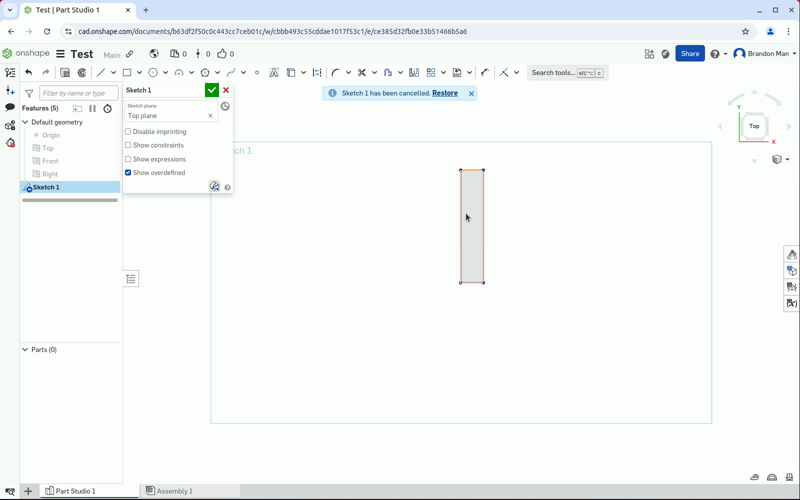
click(466, 213)
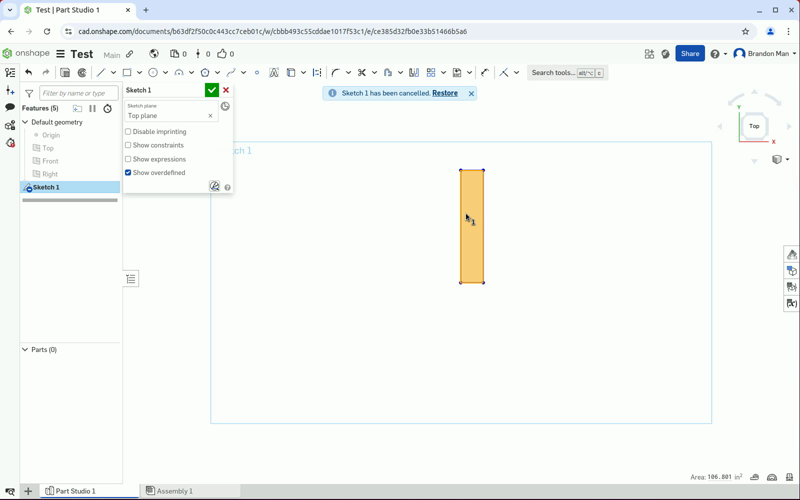
mouse_move(73, 352)
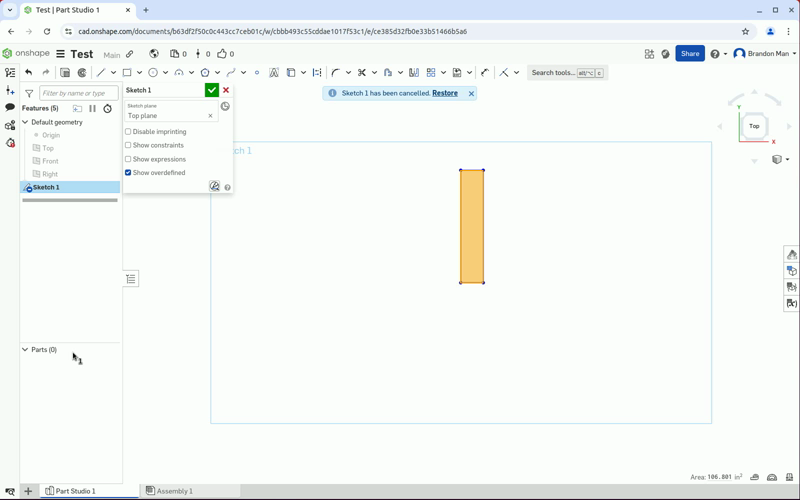
key(shift+y)
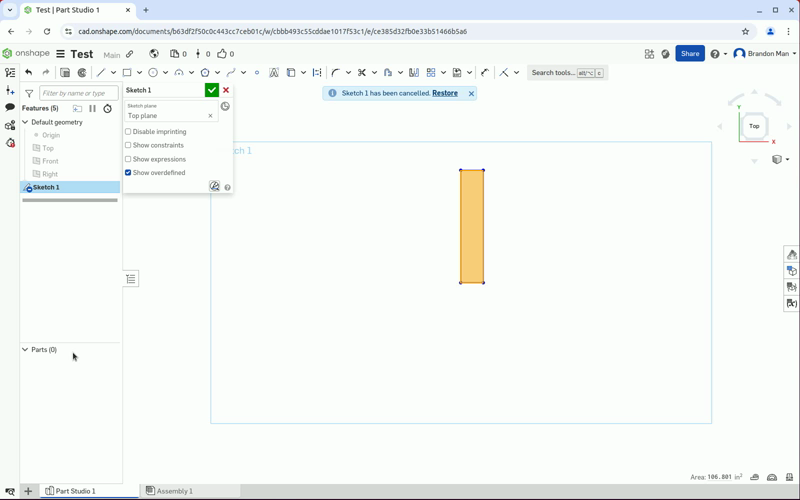
key(shift+e)
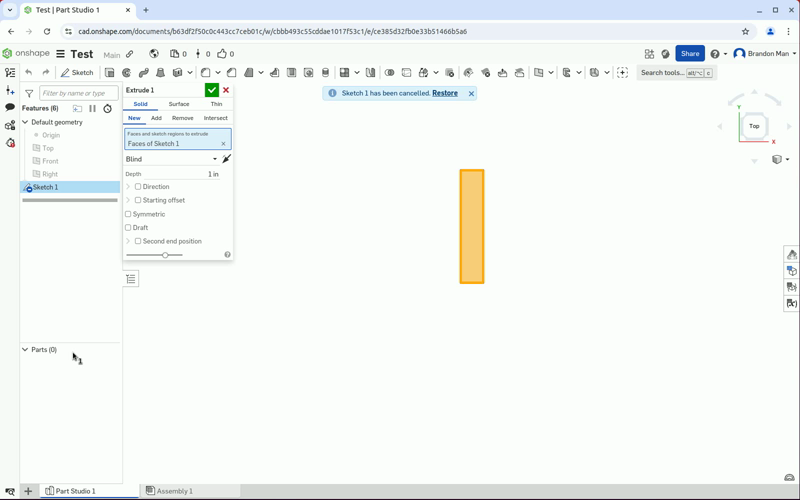
mouse_move(143, 106)
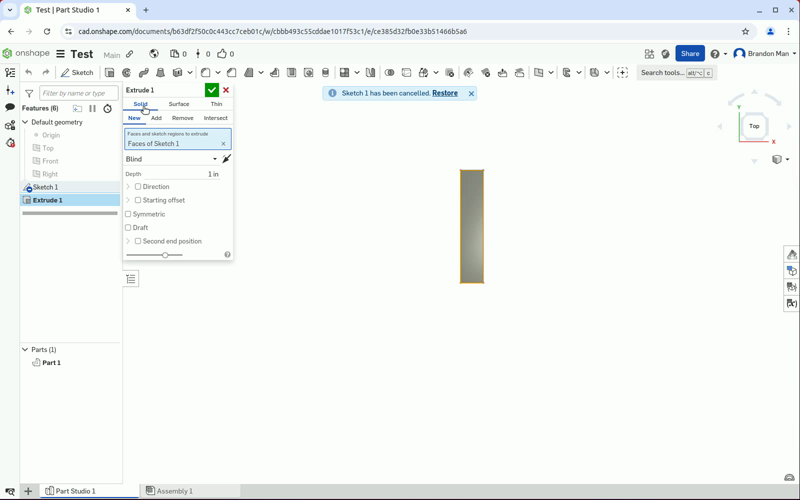
click(143, 106)
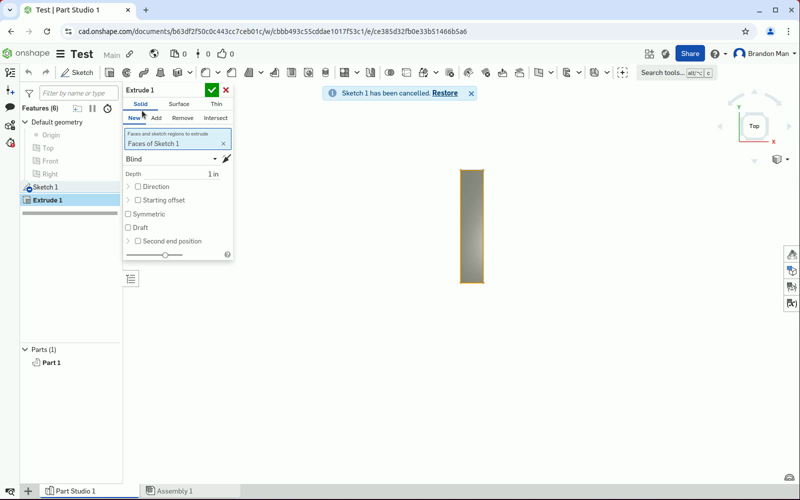
mouse_move(137, 120)
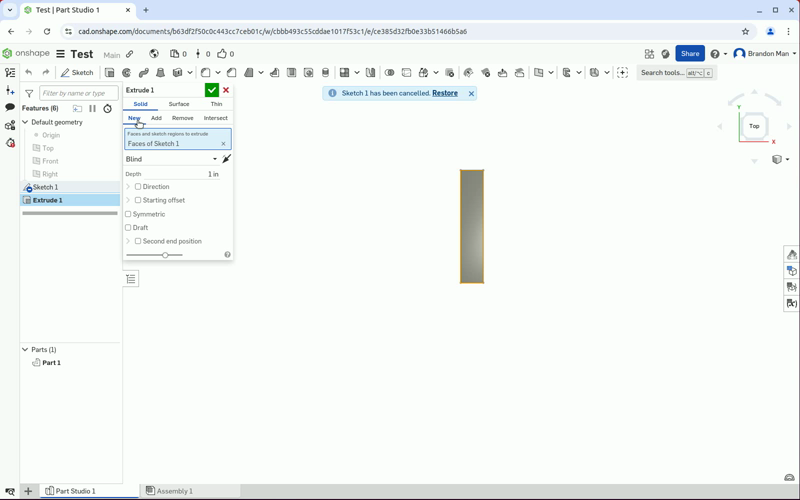
click(137, 120)
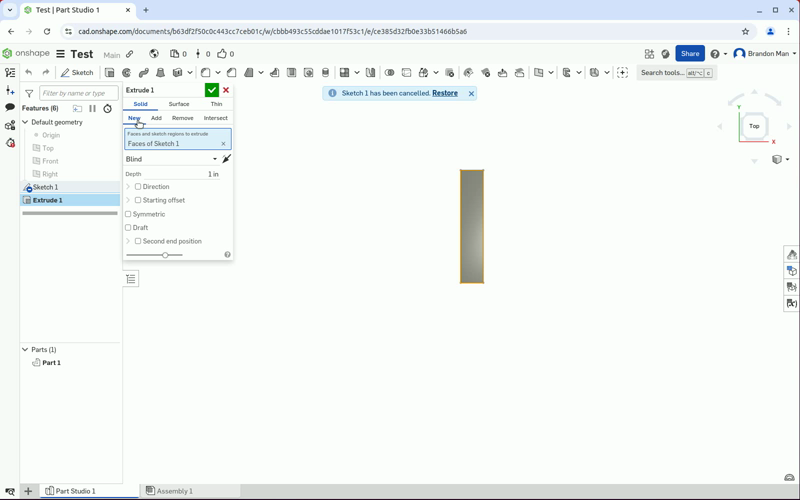
key(tab, 4)
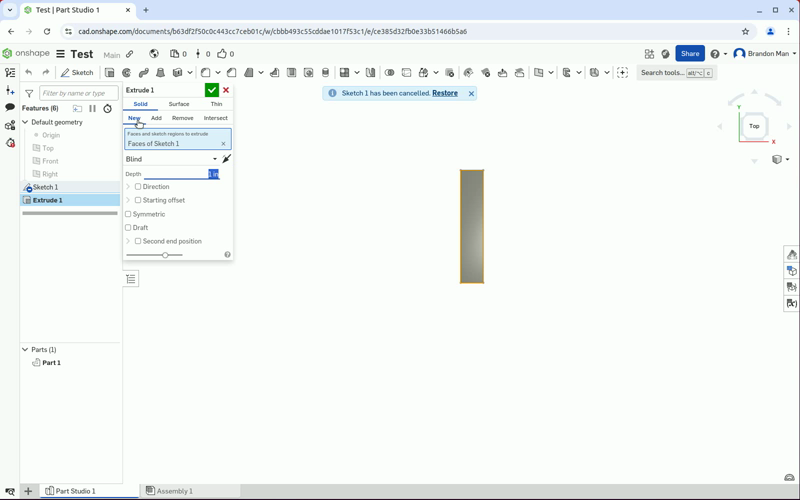
text(0.241)
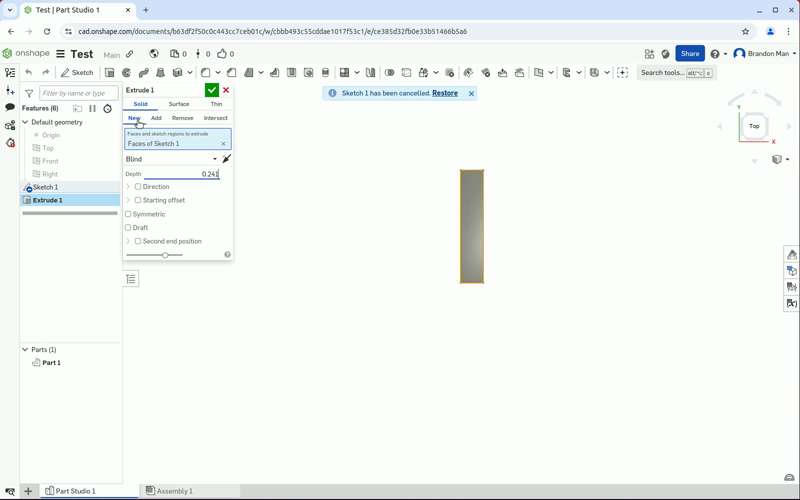
key(enter)
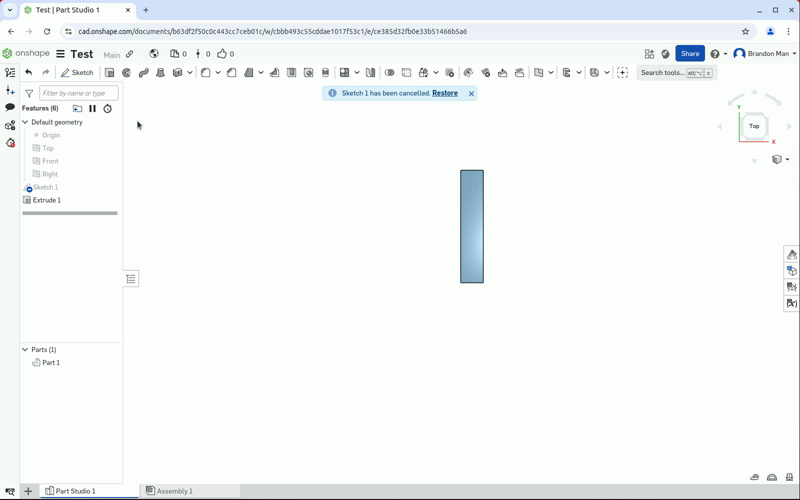
key(shift+h)
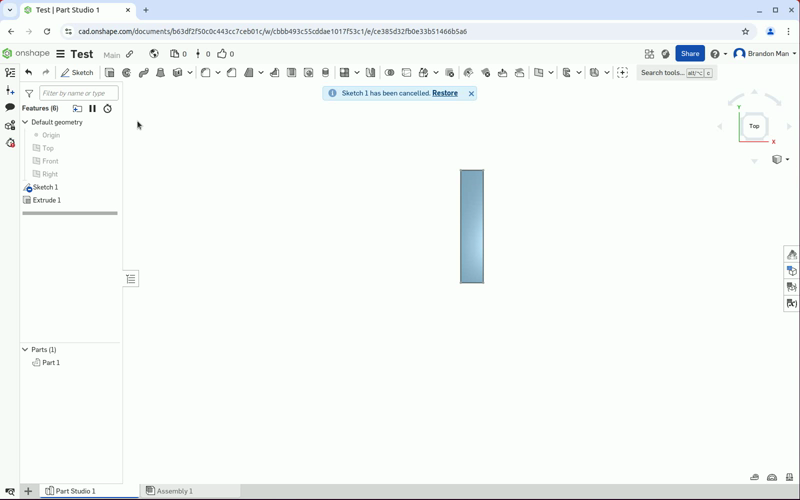
key(shift+h)
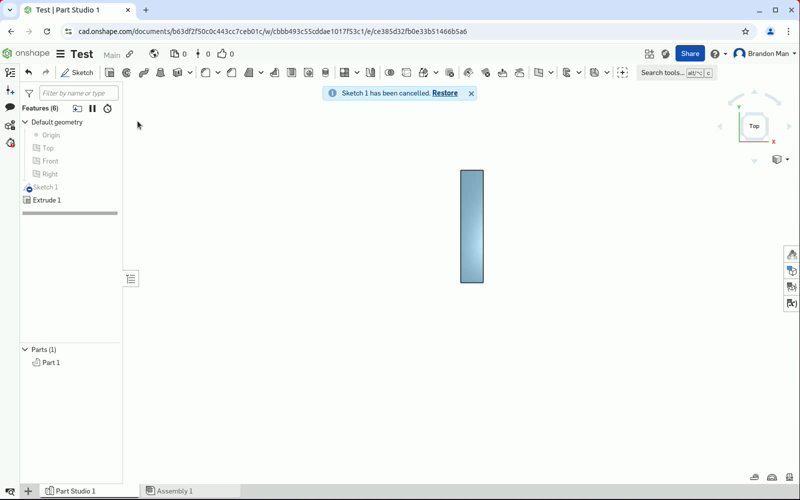
mouse_move(73, 189)
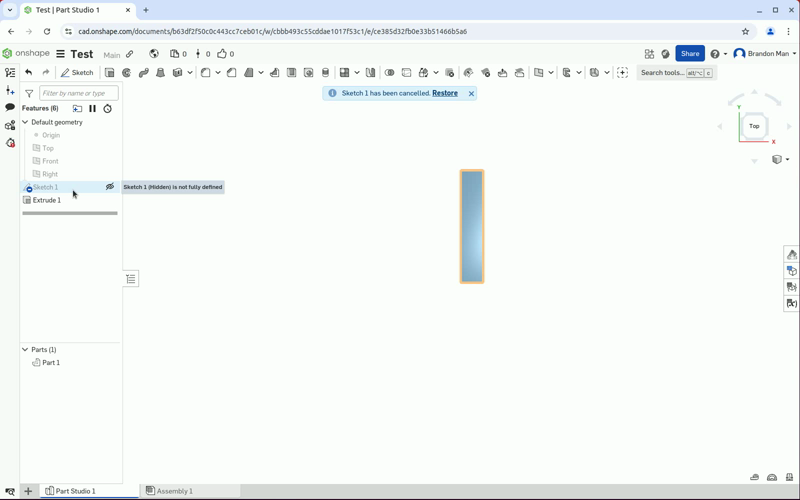
click(73, 189)
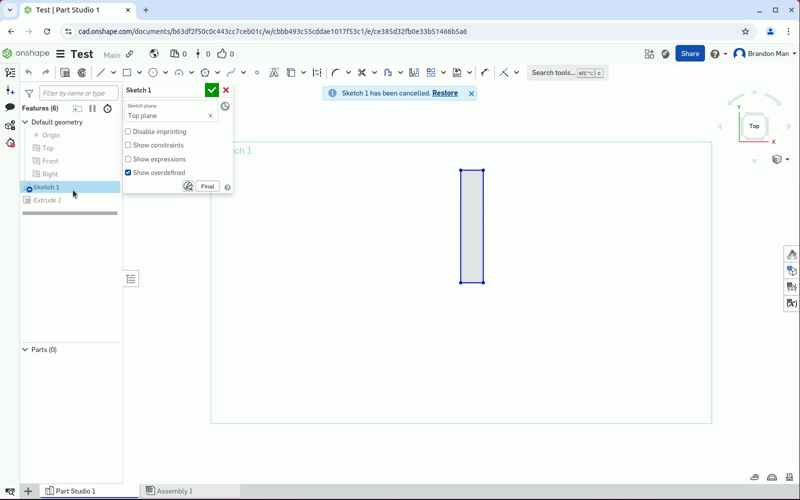
mouse_move(229, 92)
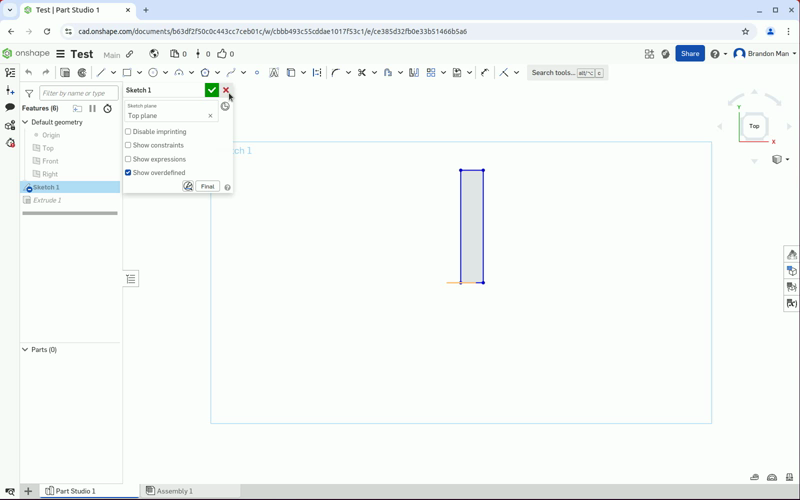
click(229, 92)
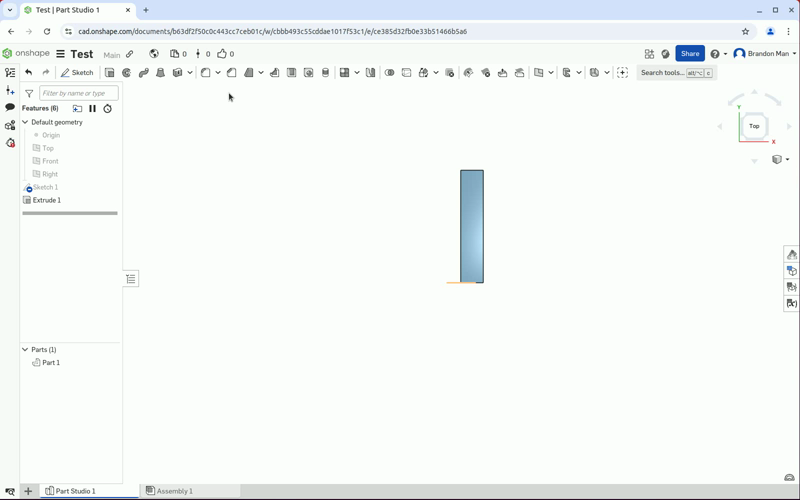
mouse_move(541, 75)
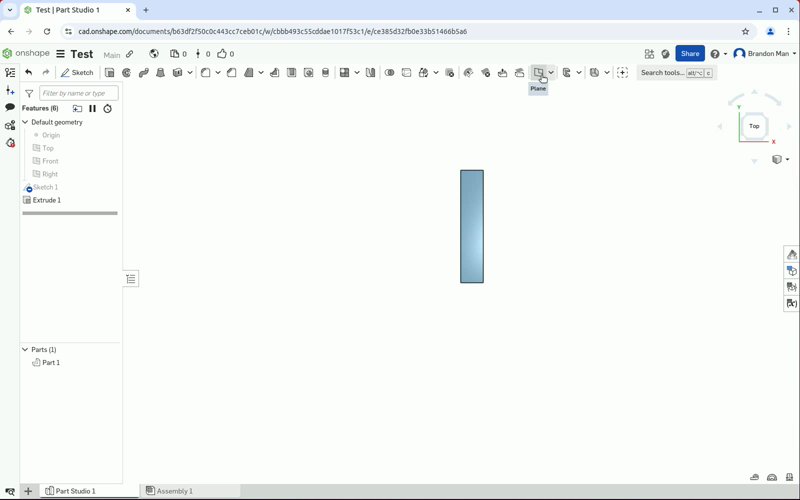
click(541, 75)
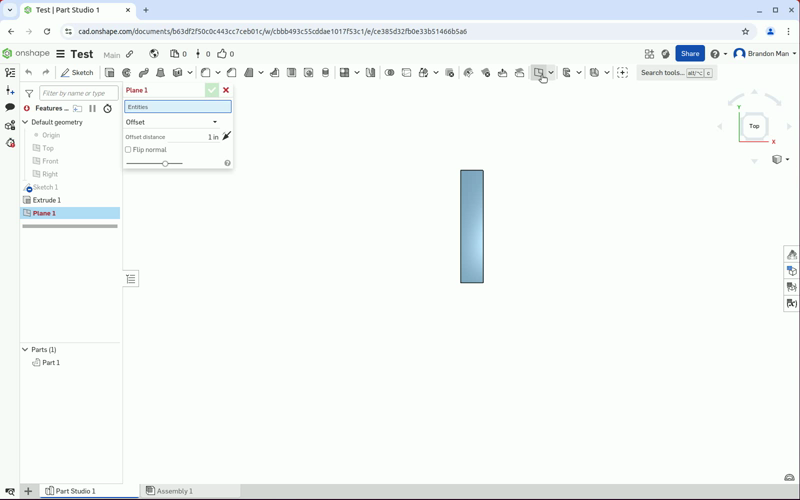
mouse_move(73, 150)
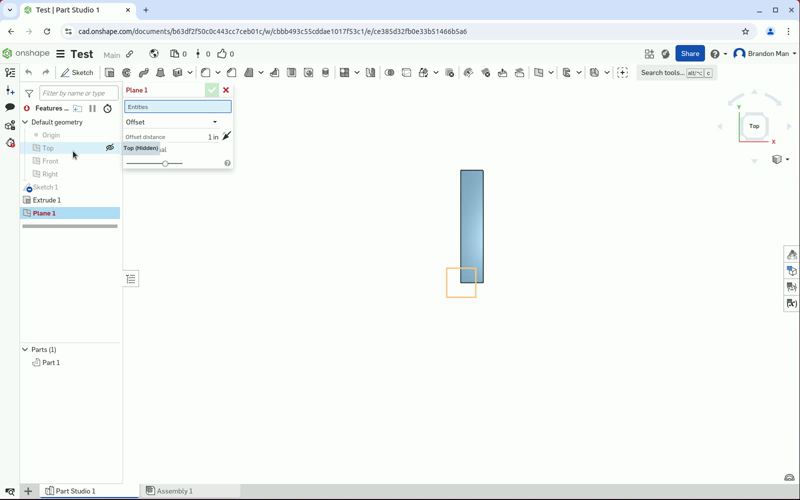
click(73, 150)
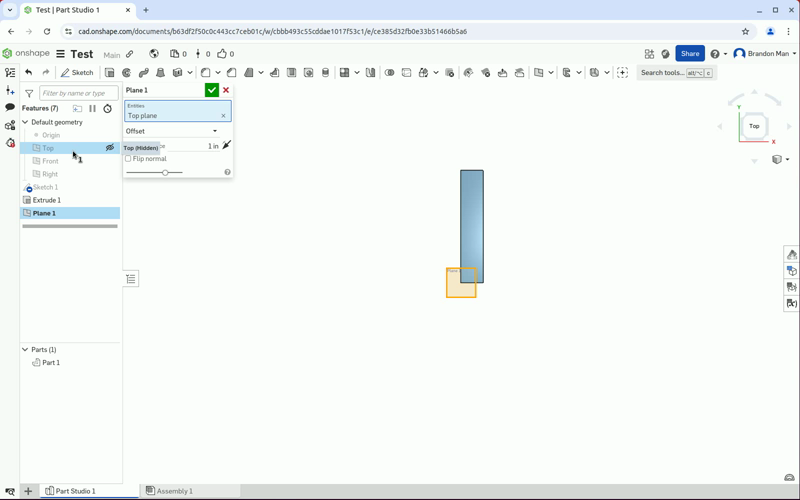
key(tab, 2)
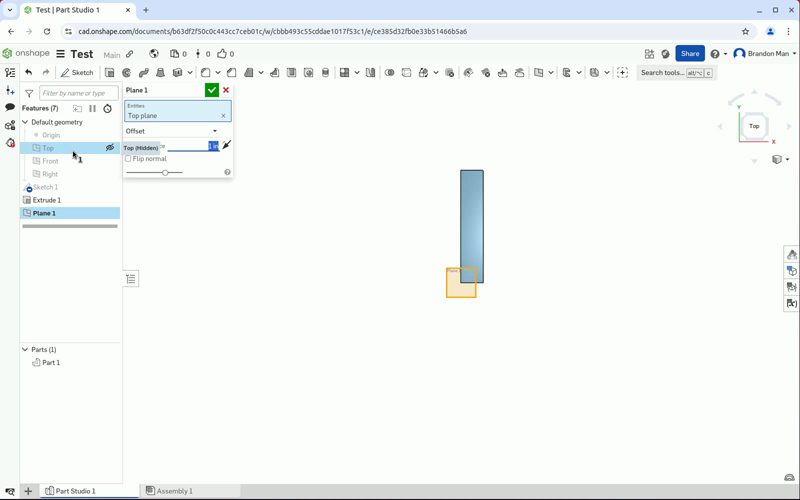
text(0.246)
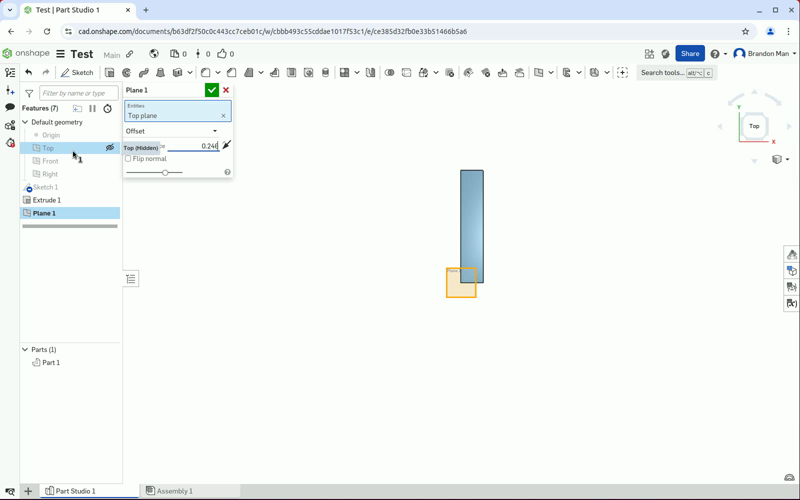
key(enter, 2)
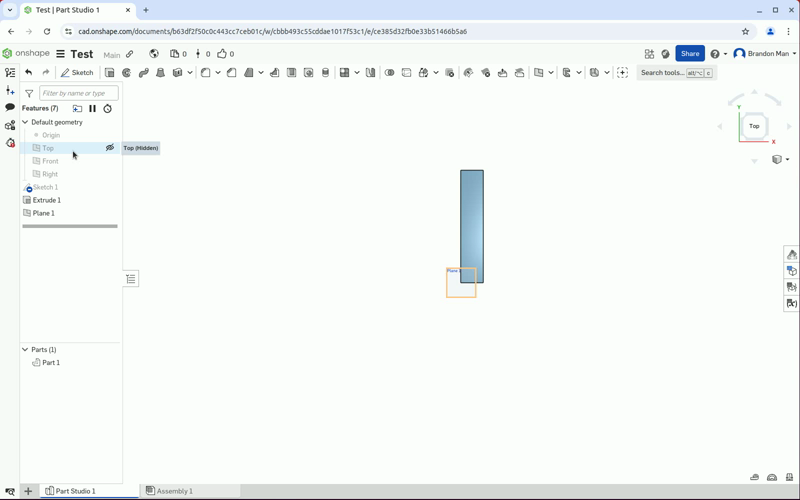
key(shift+s)
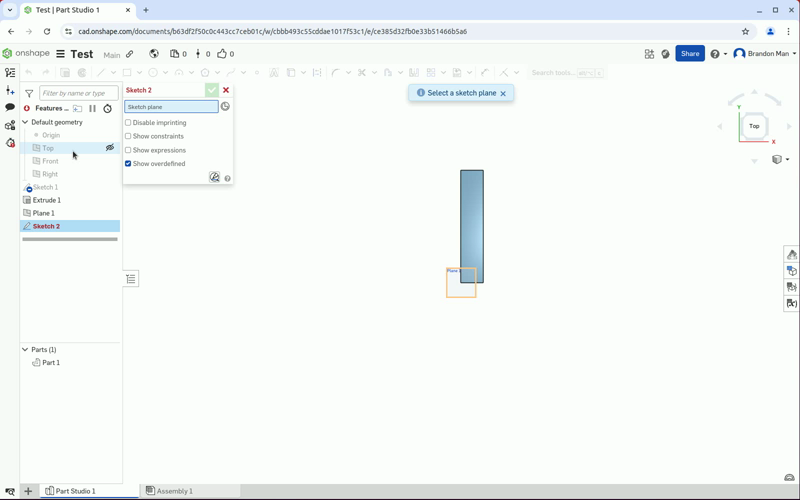
mouse_move(73, 215)
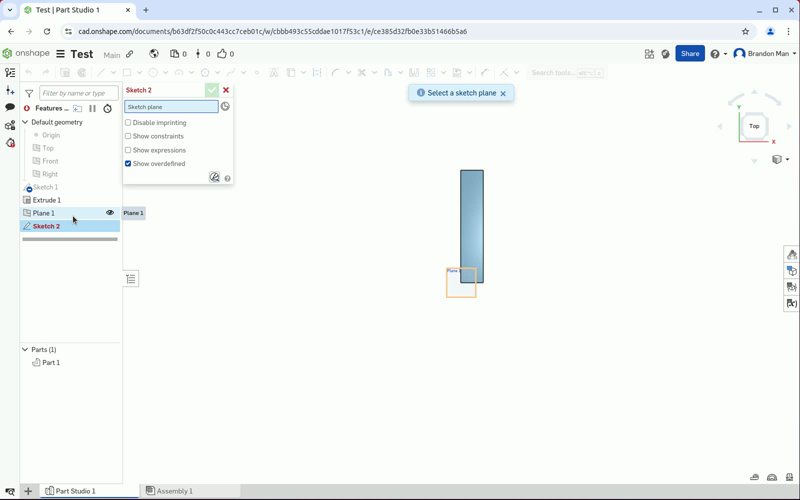
click(73, 215)
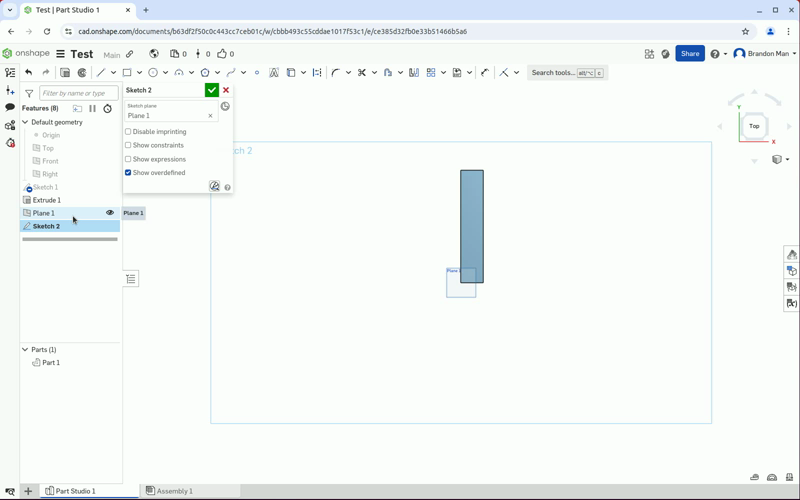
mouse_move(73, 352)
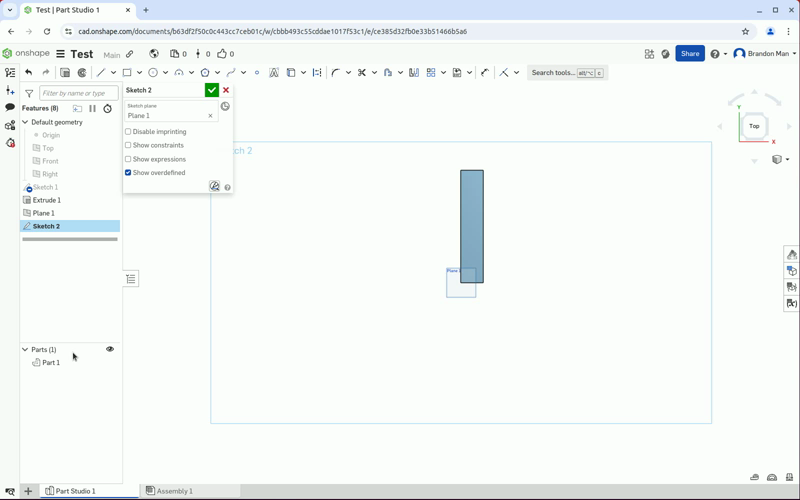
key(y)
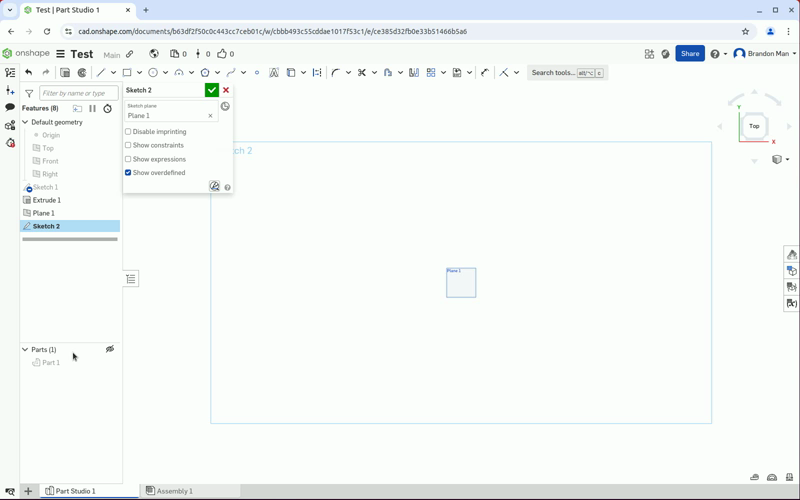
key(l)
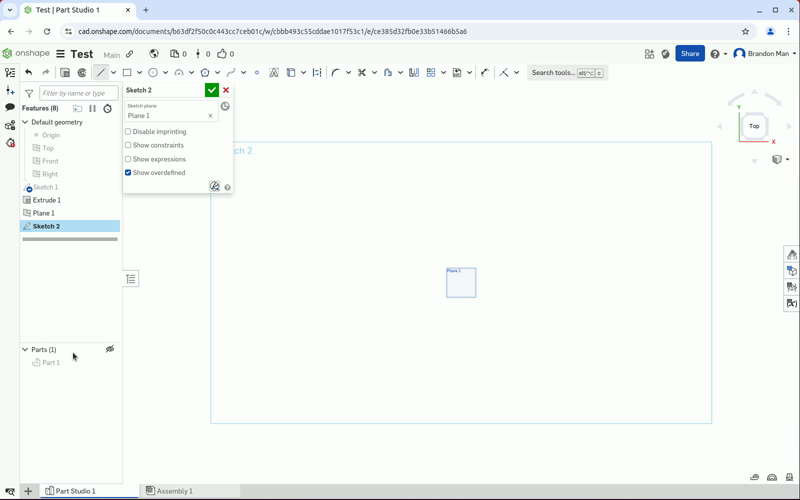
key_down(shift)
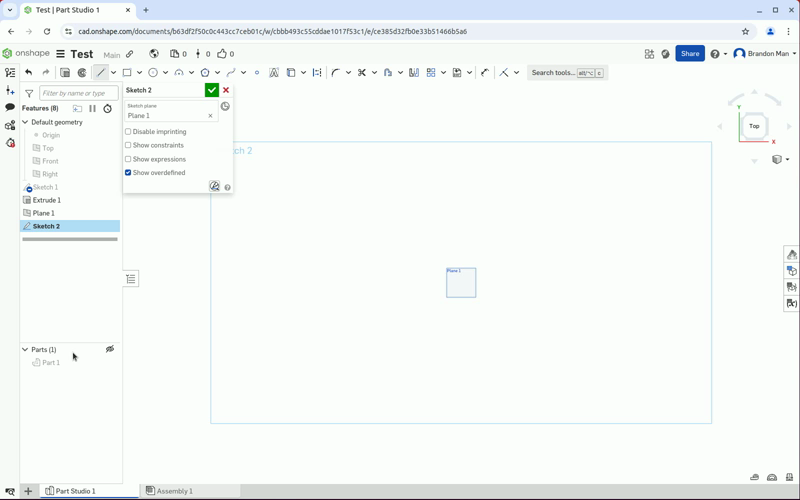
mouse_move(460, 282)
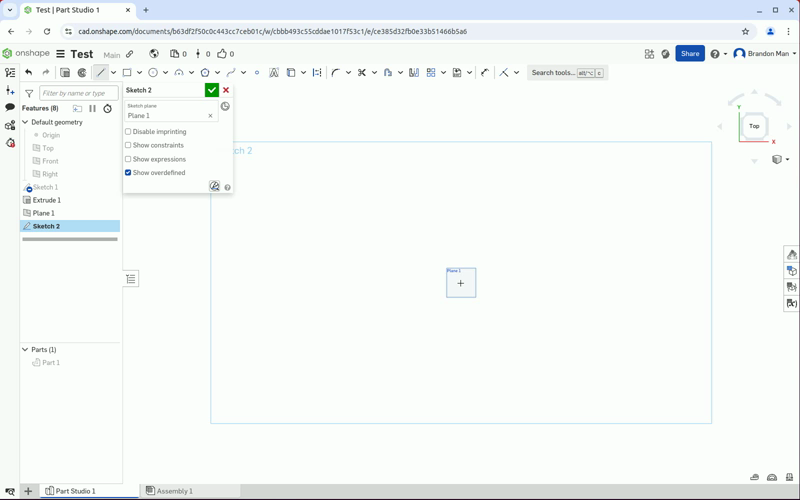
click(460, 282)
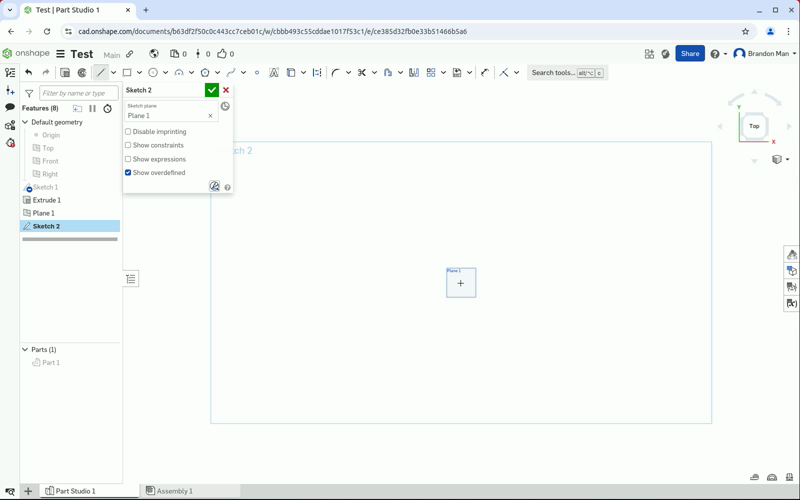
key_up(shift)
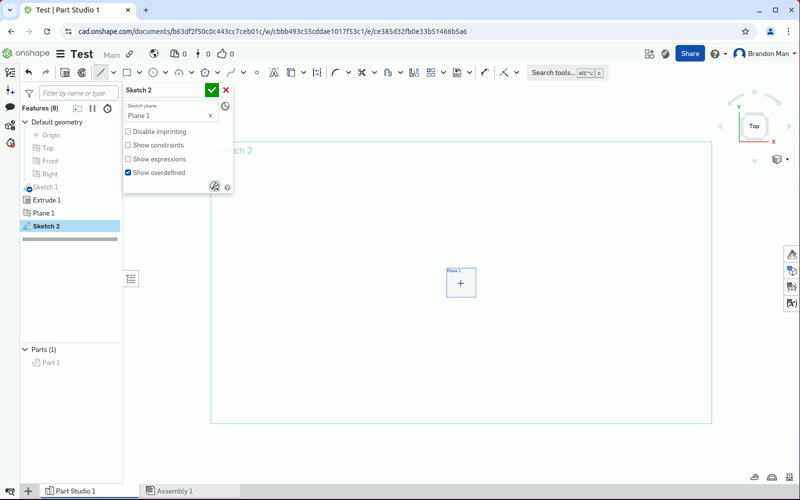
key_down(shift)
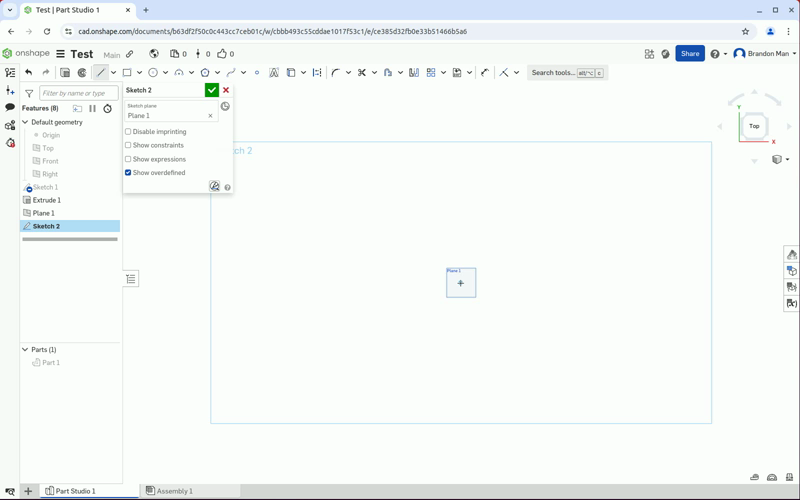
mouse_move(490, 282)
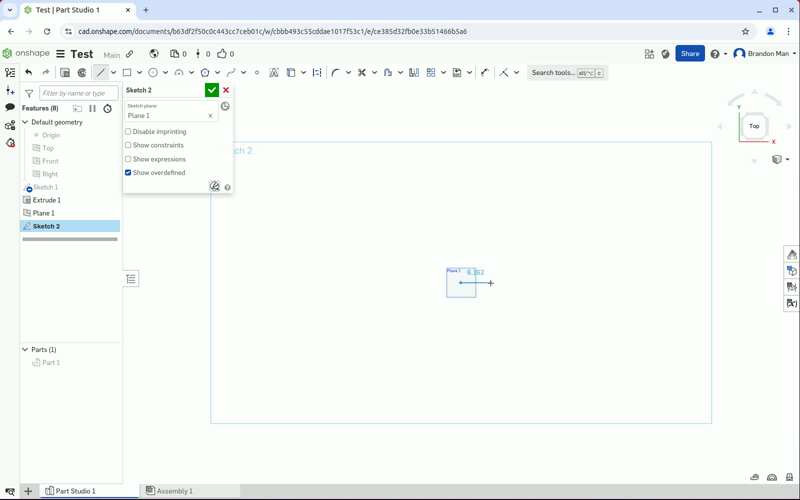
mouse_move(483, 282)
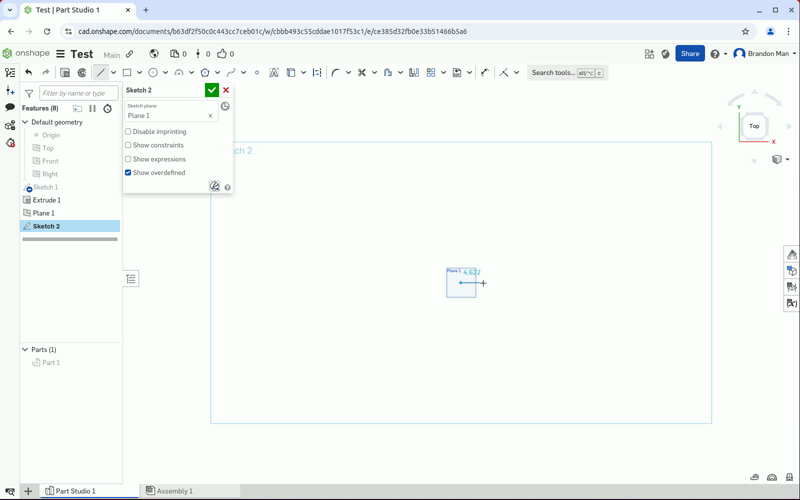
click(483, 282)
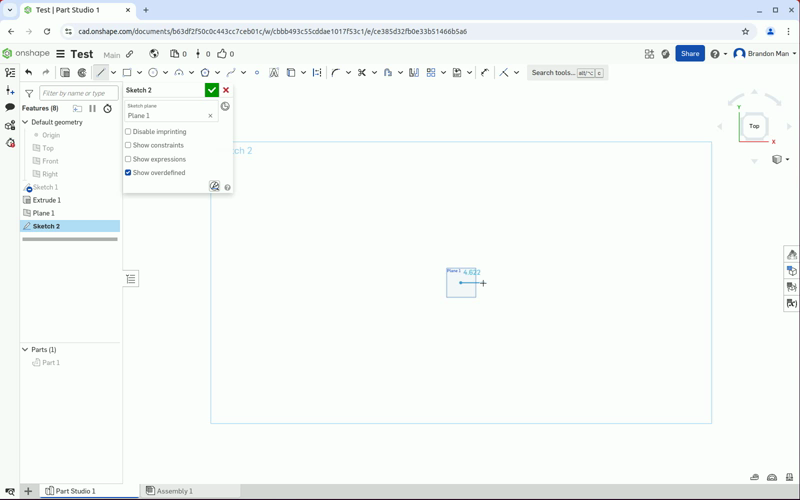
key_up(shift)
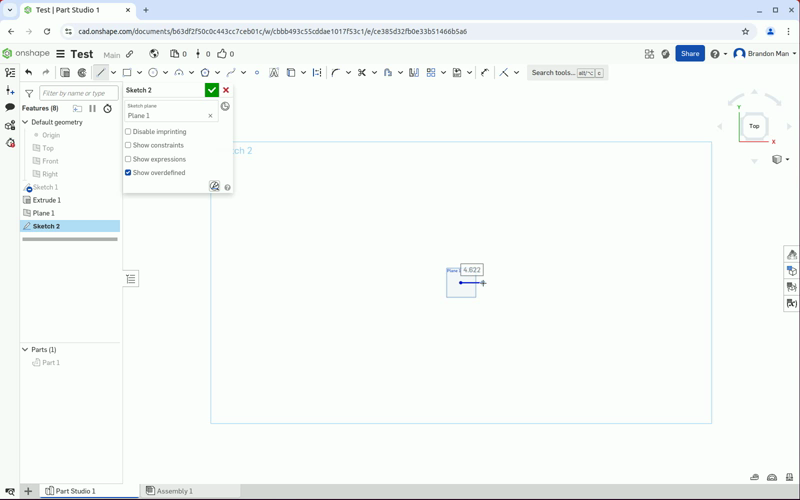
key_down(shift)
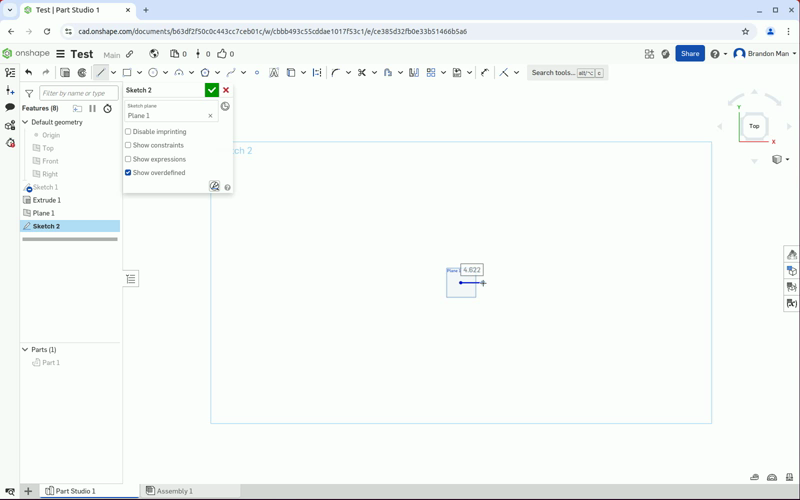
mouse_move(483, 170)
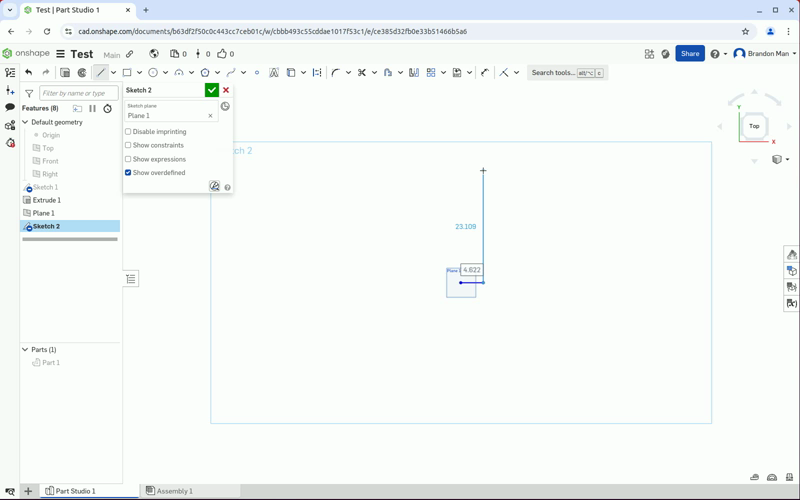
click(483, 170)
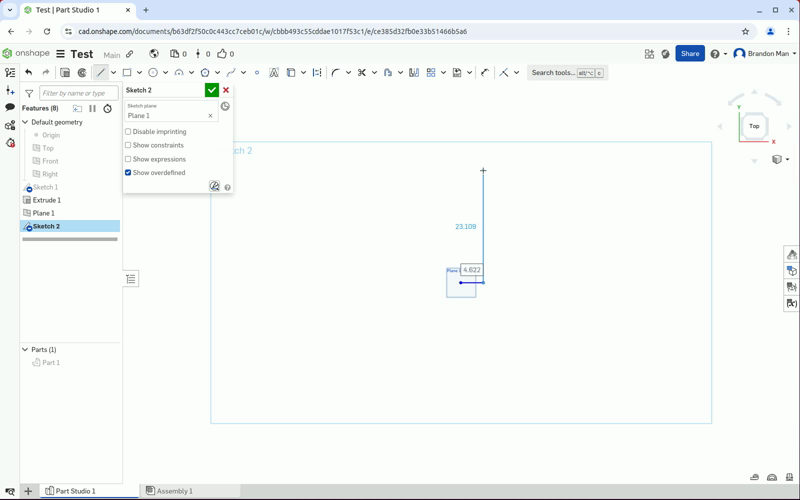
key_up(shift)
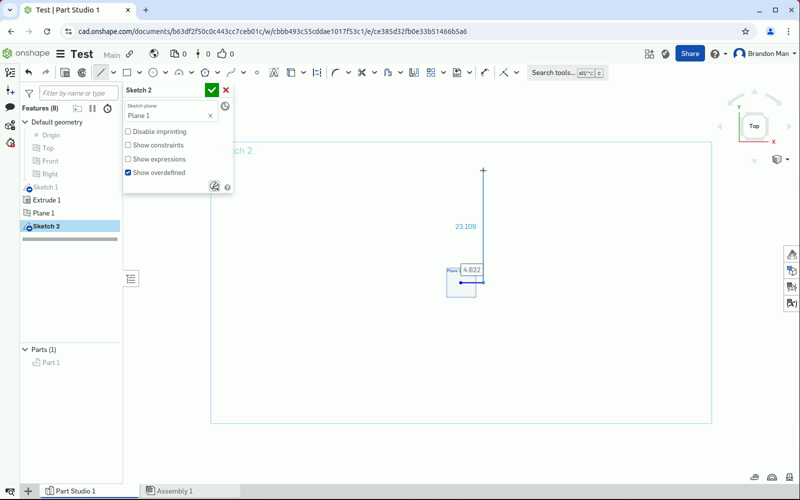
key_down(shift)
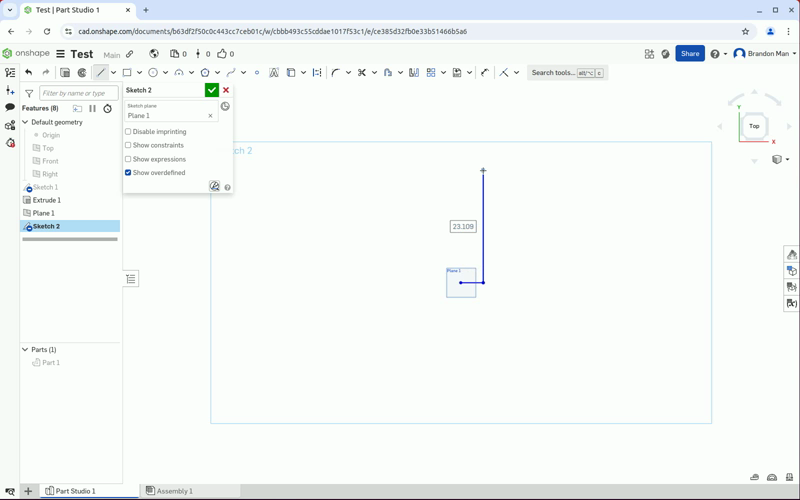
mouse_move(513, 170)
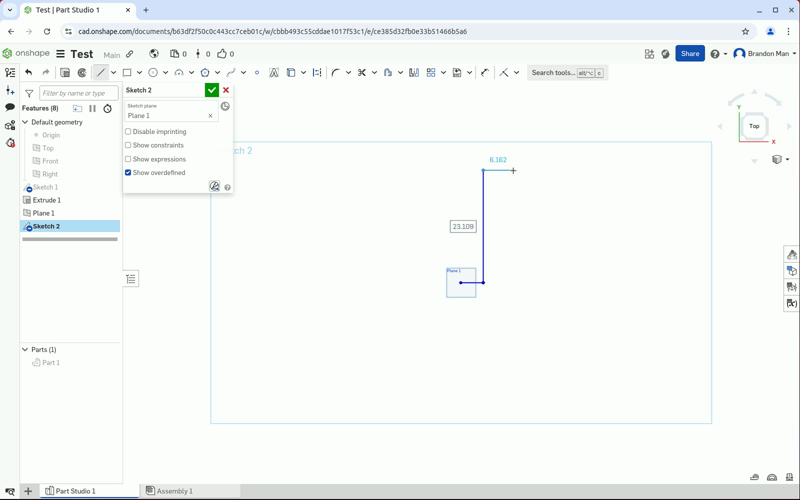
mouse_move(460, 170)
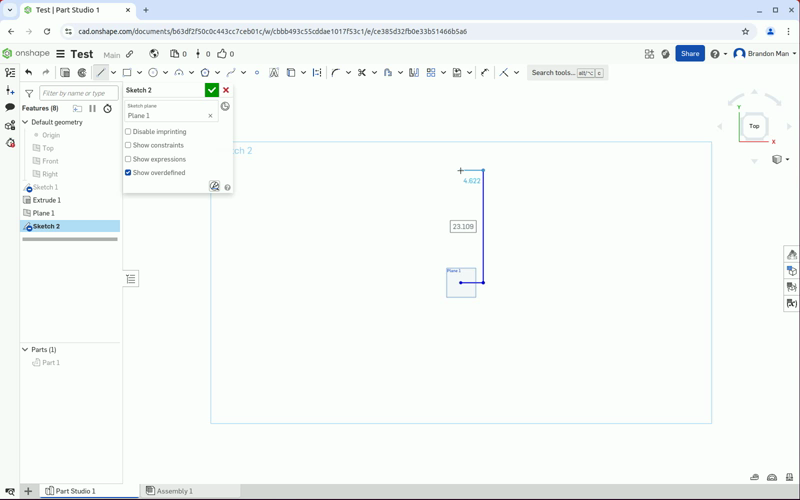
click(460, 170)
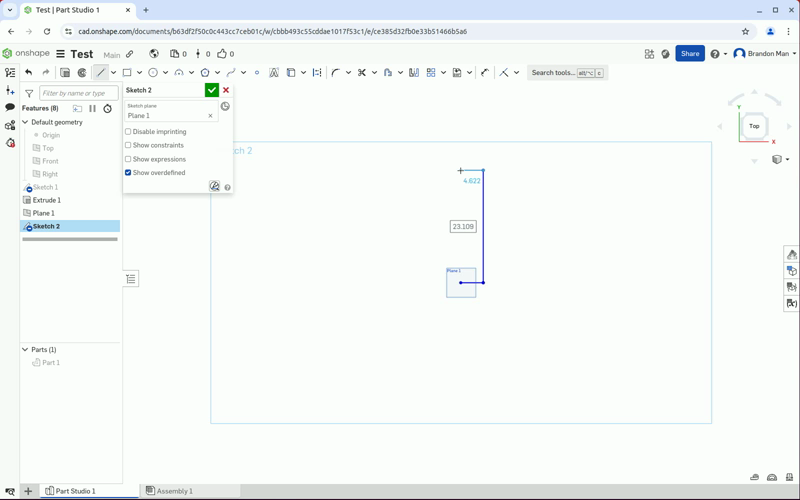
key_up(shift)
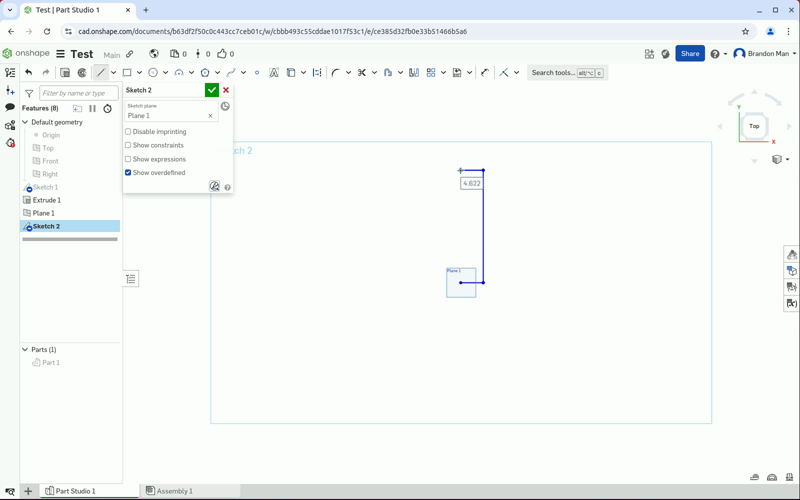
key_down(shift)
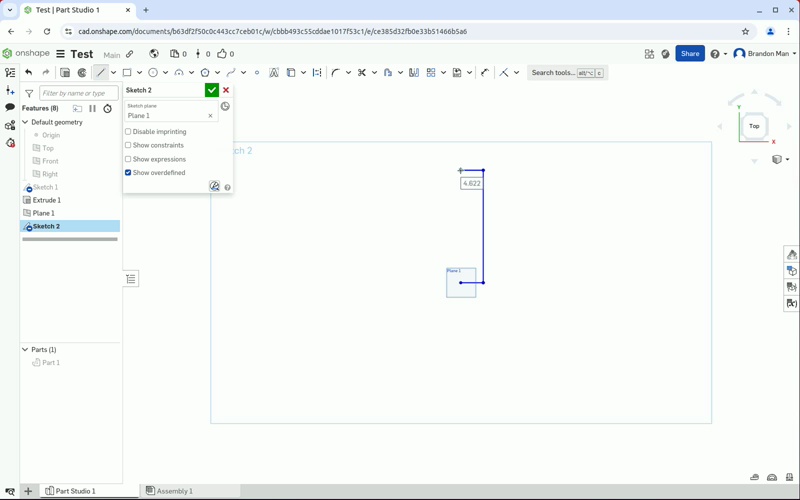
mouse_move(490, 170)
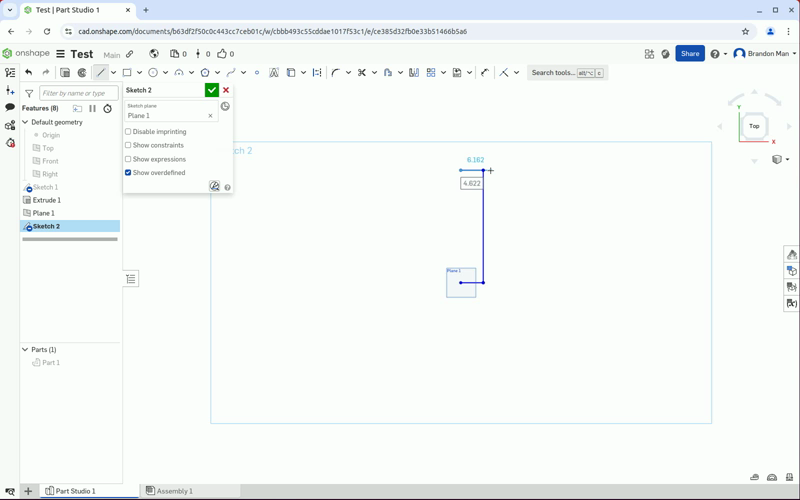
mouse_move(460, 172)
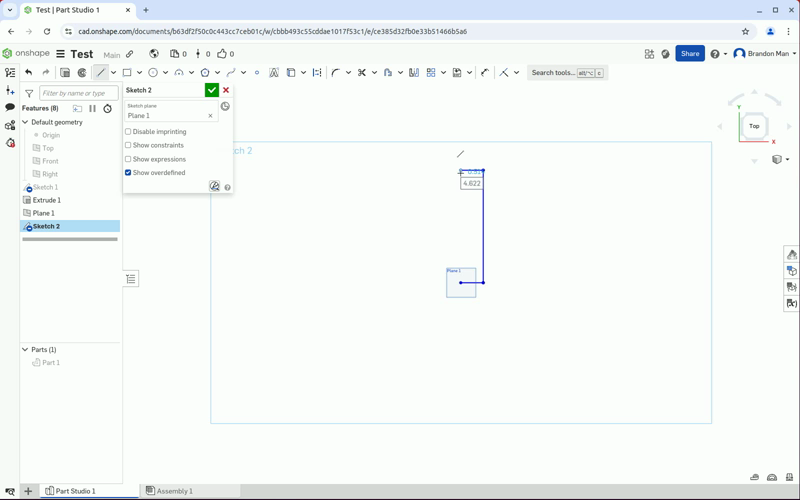
scroll(6)
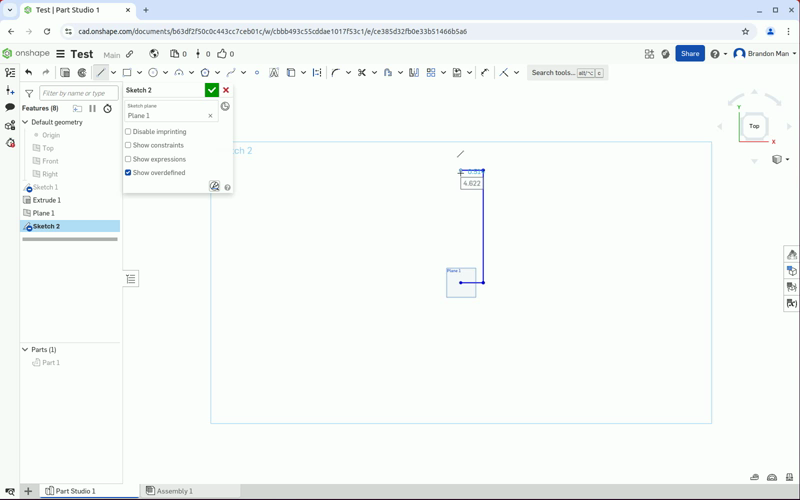
scroll(6)
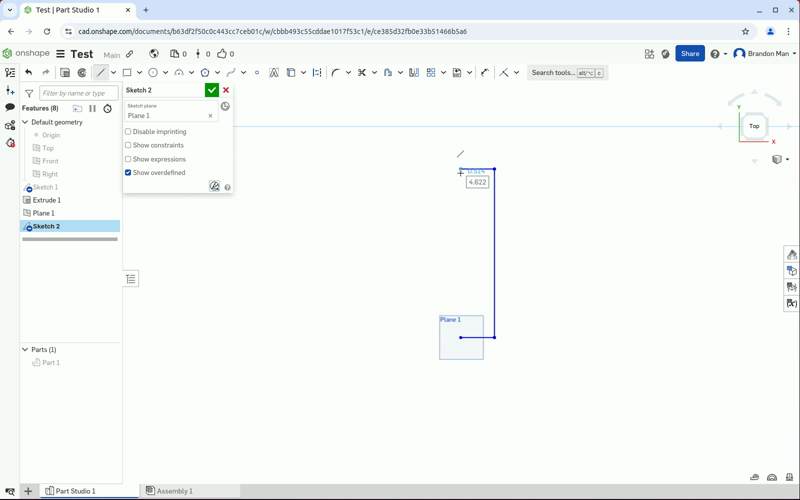
scroll(6)
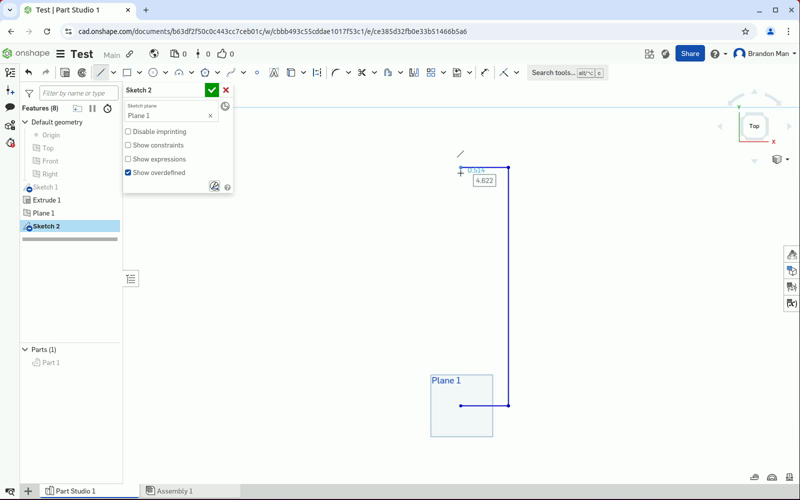
scroll(6)
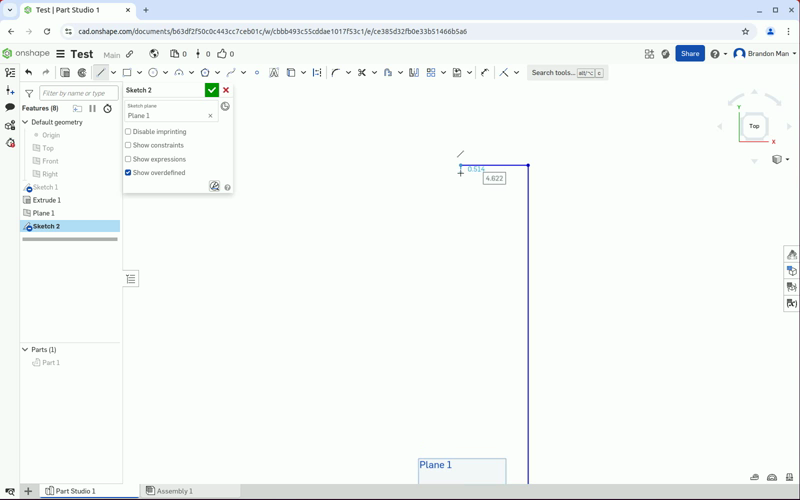
scroll(6)
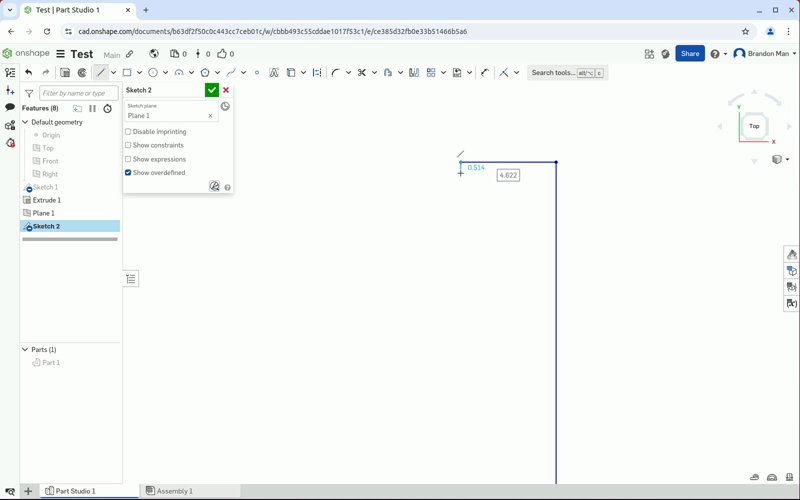
scroll(6)
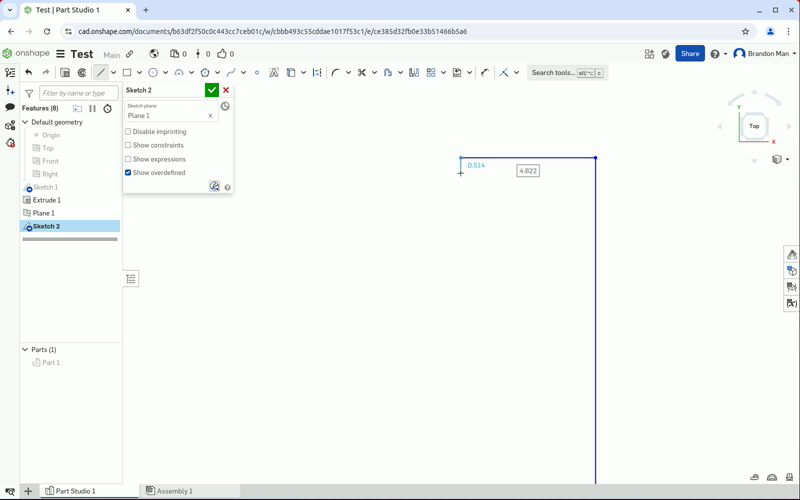
scroll(6)
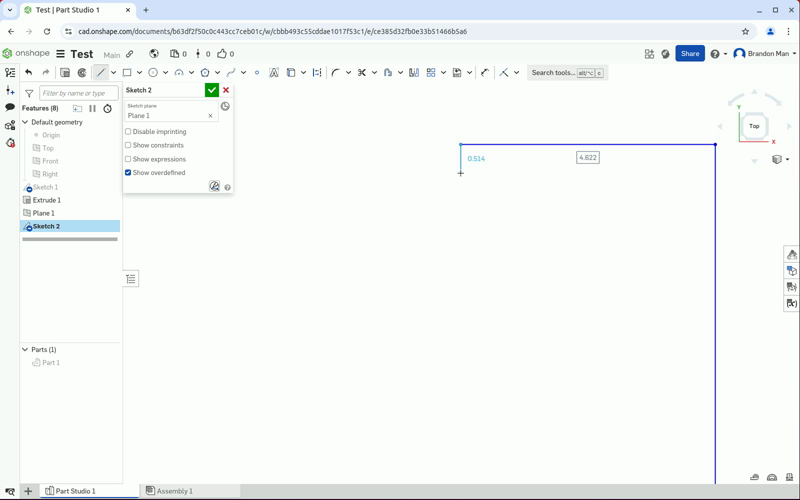
click(460, 172)
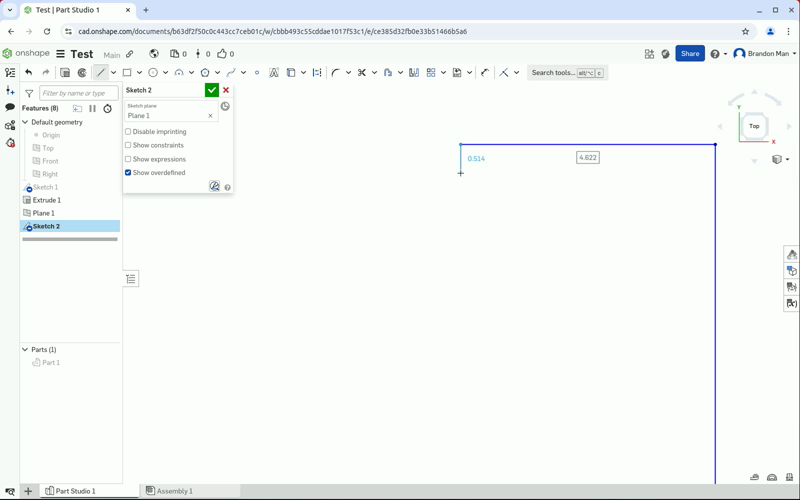
scroll(-6)
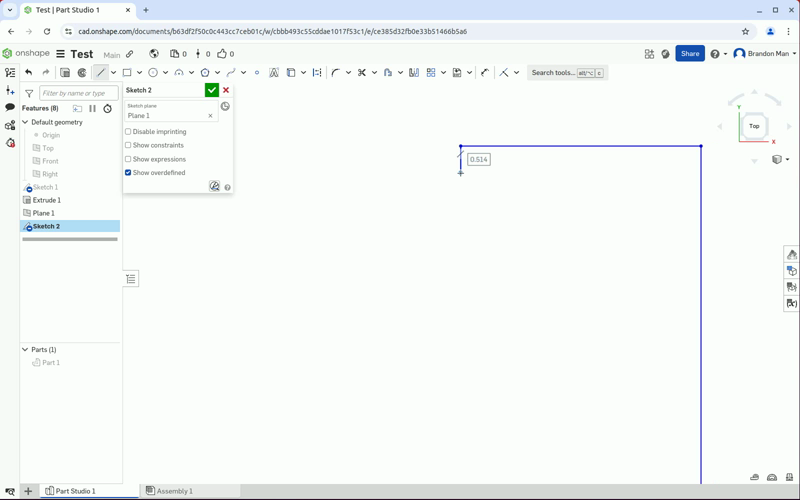
scroll(-6)
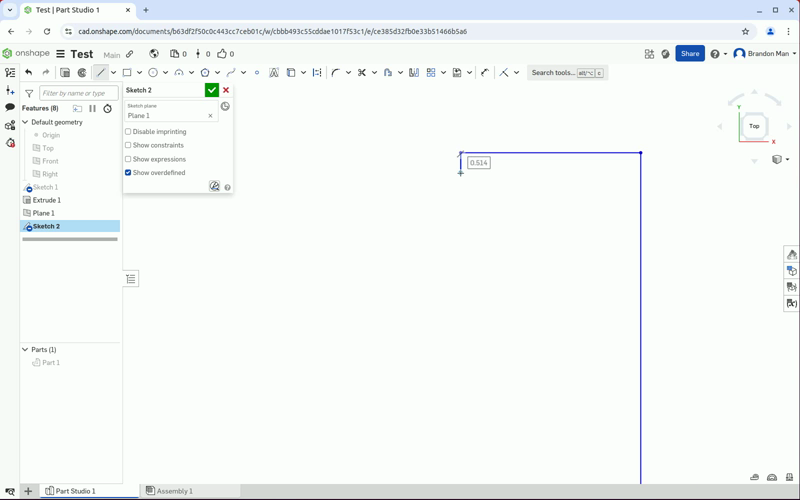
scroll(-6)
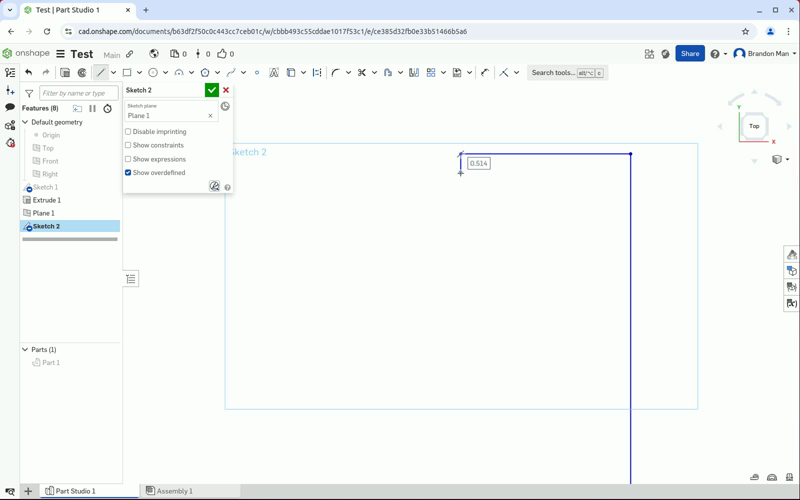
scroll(-6)
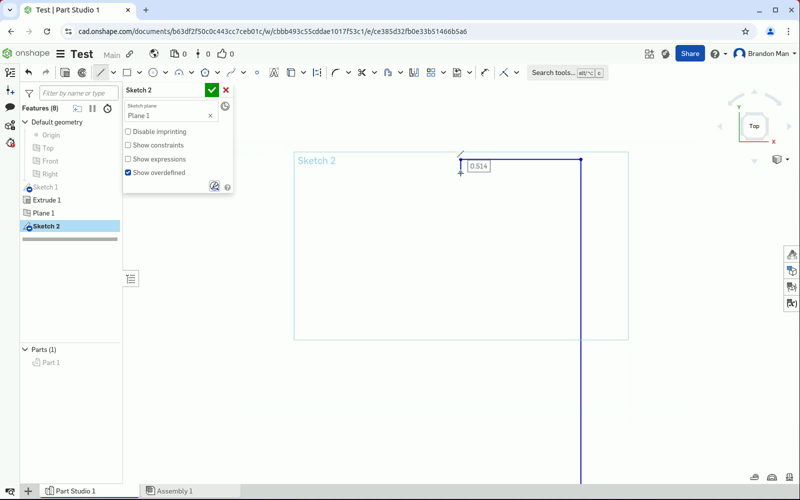
scroll(-6)
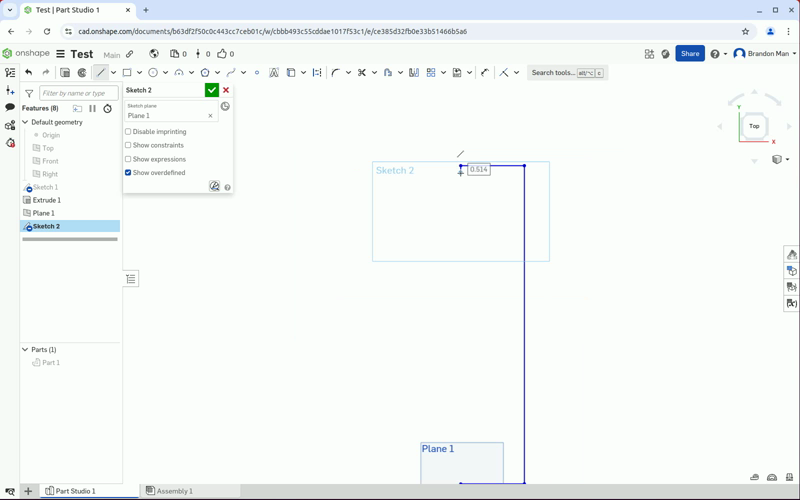
scroll(-6)
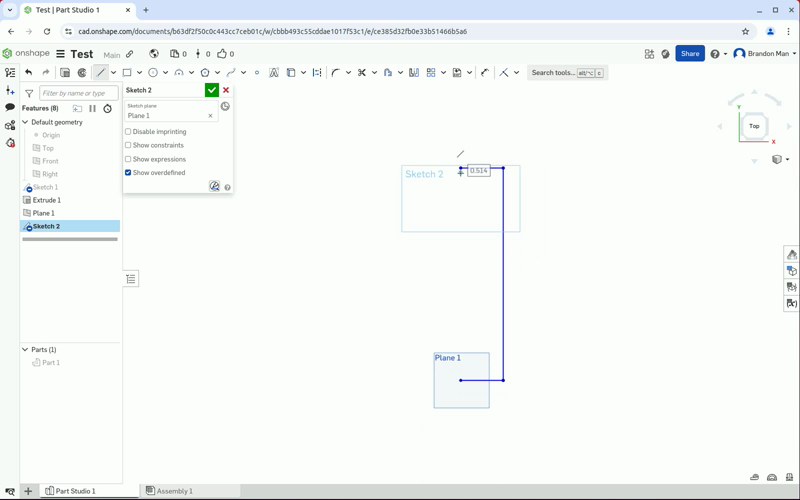
scroll(-6)
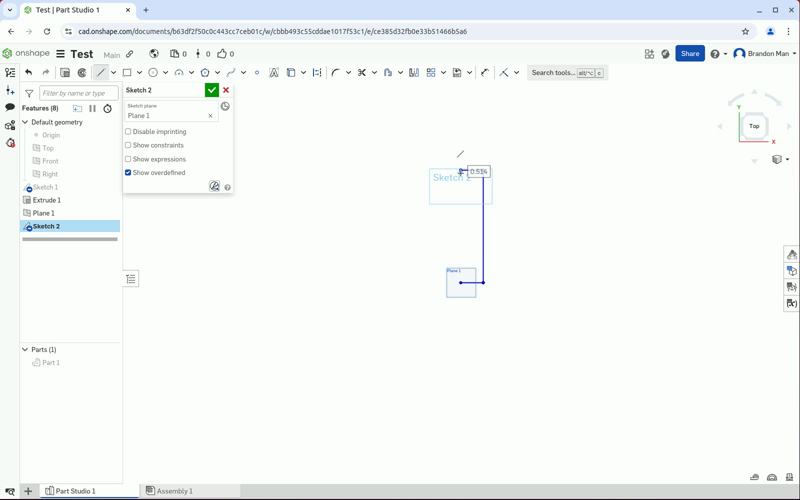
key_up(shift)
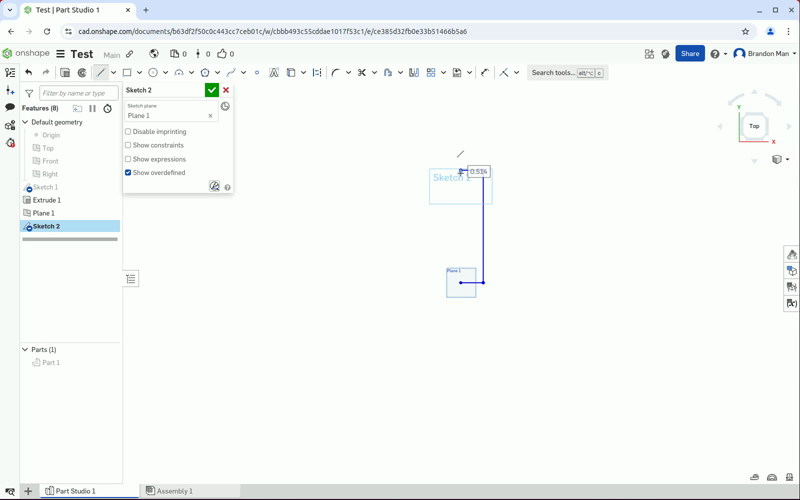
key_down(shift)
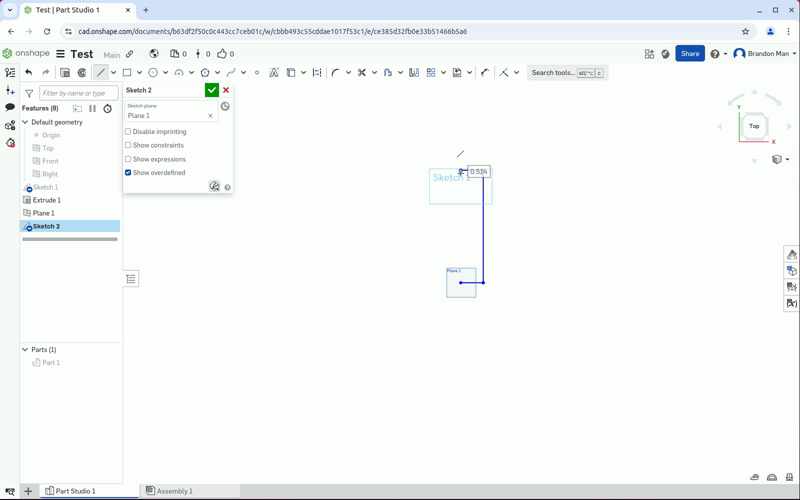
mouse_move(490, 172)
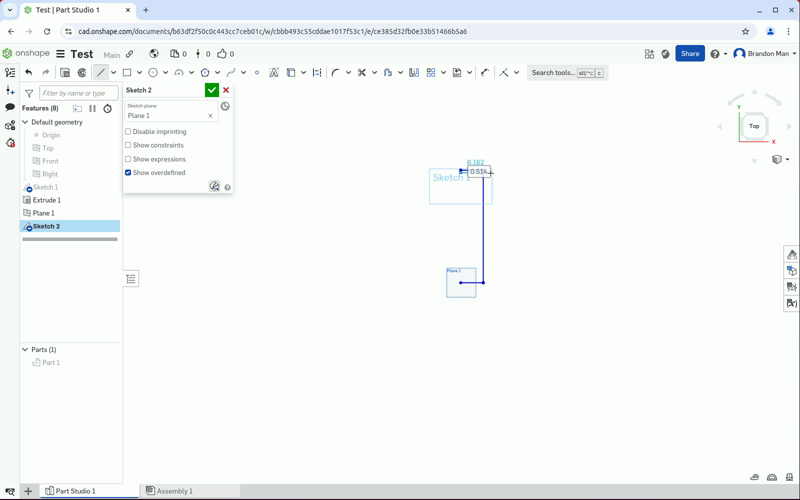
mouse_move(480, 172)
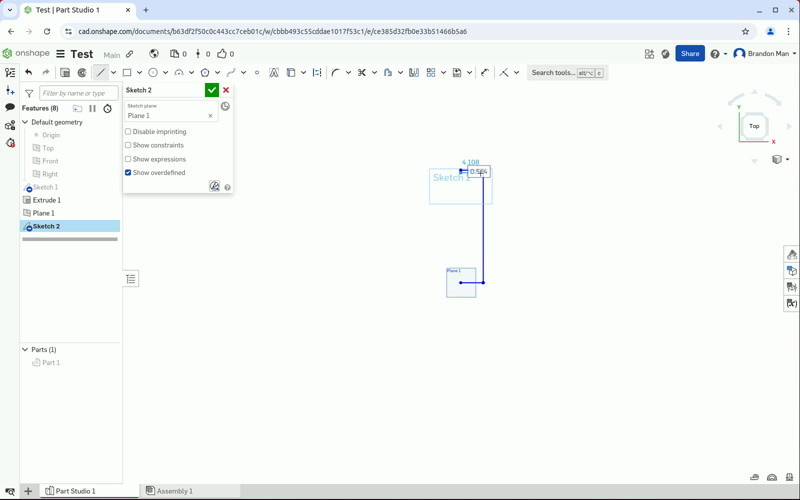
scroll(6)
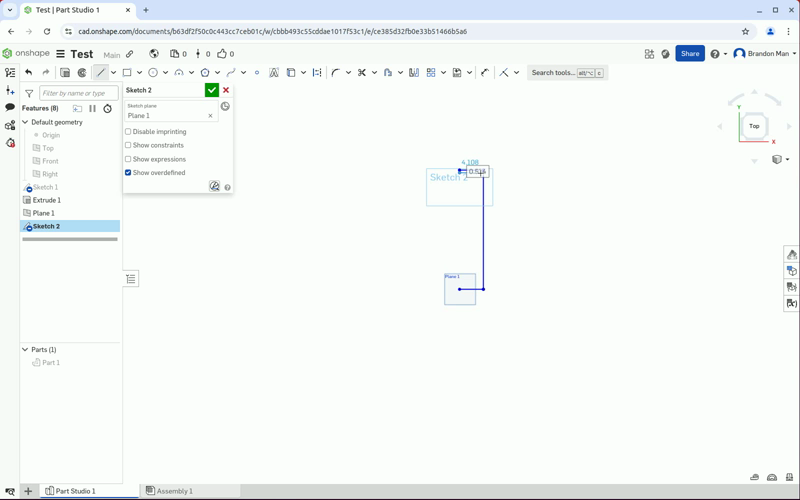
scroll(6)
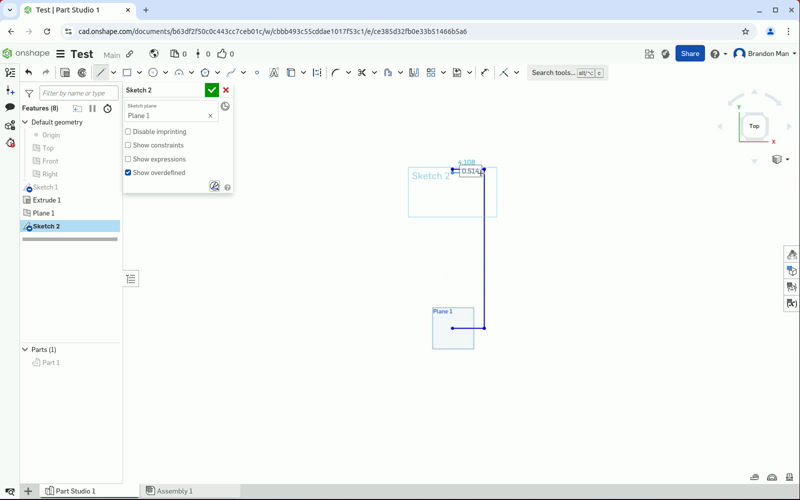
scroll(6)
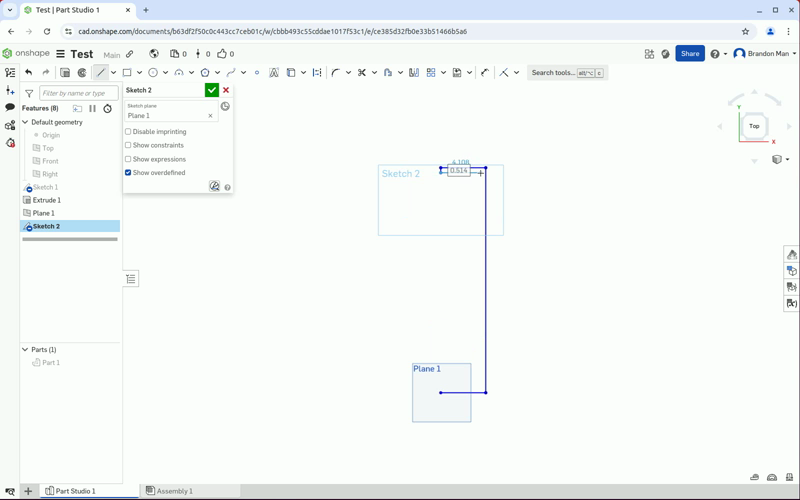
scroll(6)
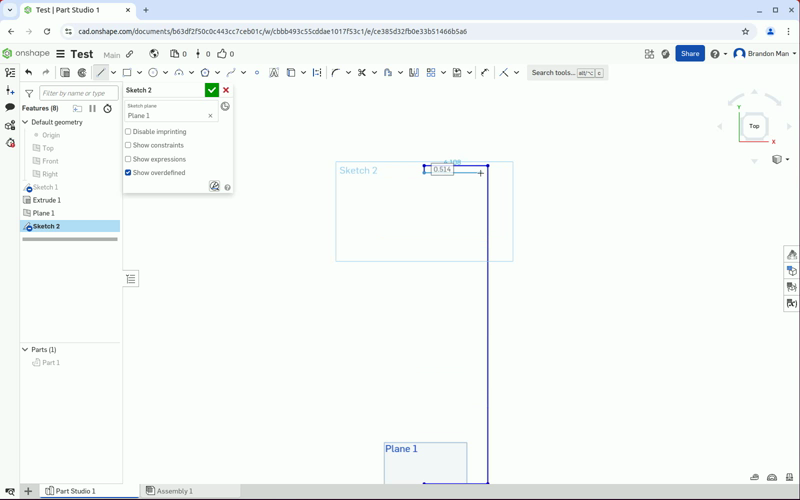
scroll(6)
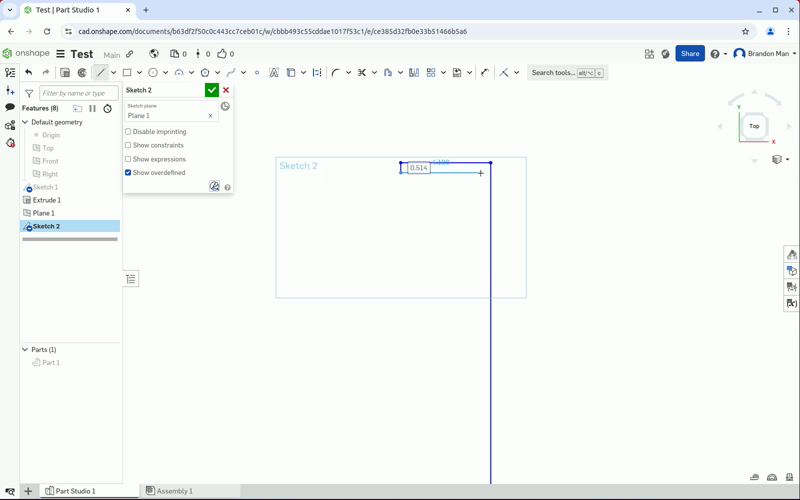
scroll(6)
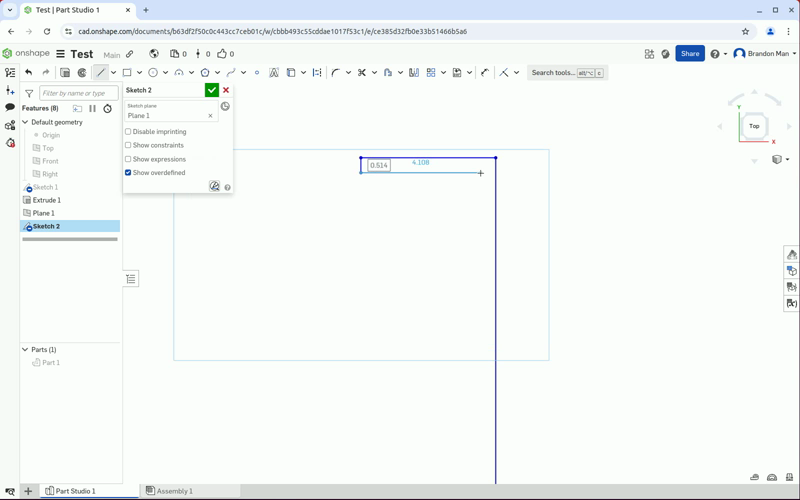
scroll(6)
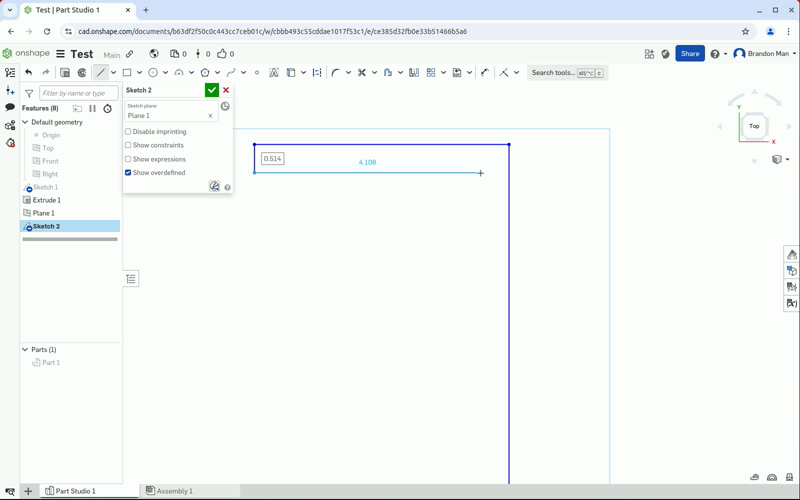
click(480, 172)
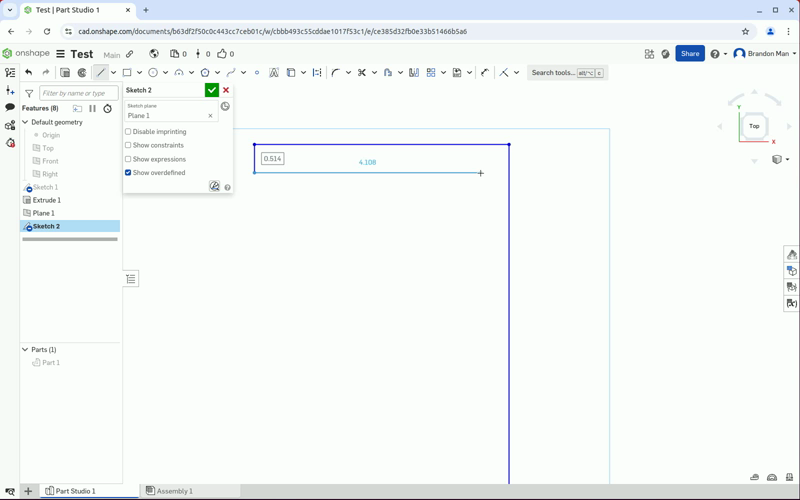
scroll(-6)
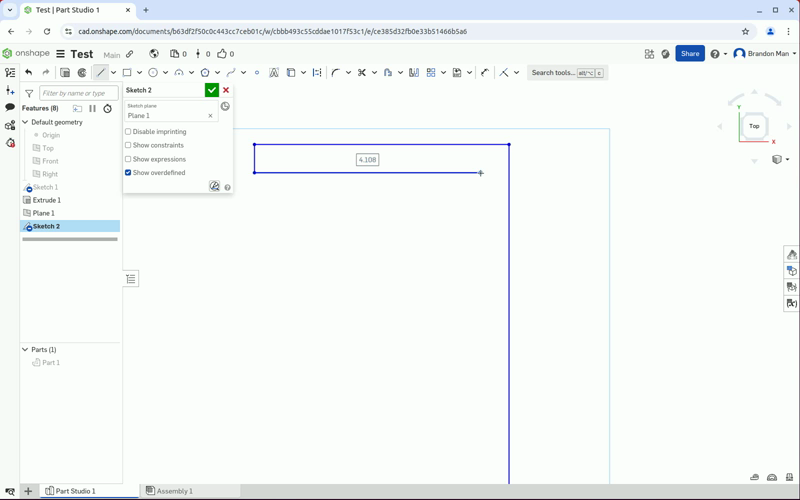
scroll(-6)
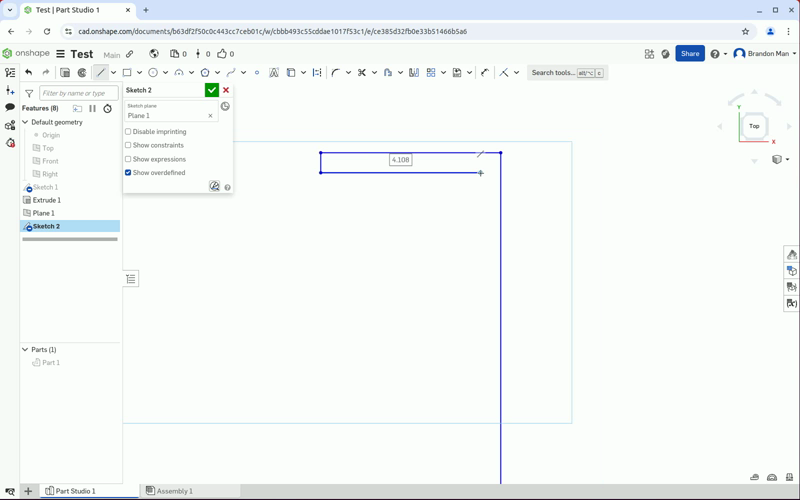
scroll(-6)
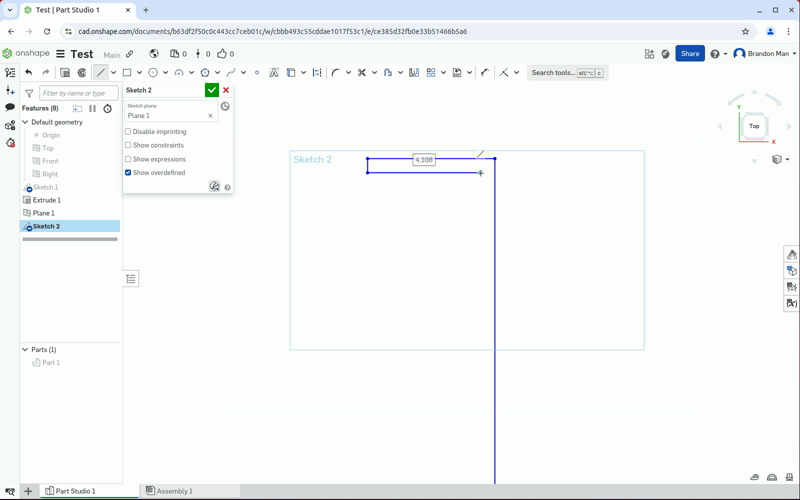
scroll(-6)
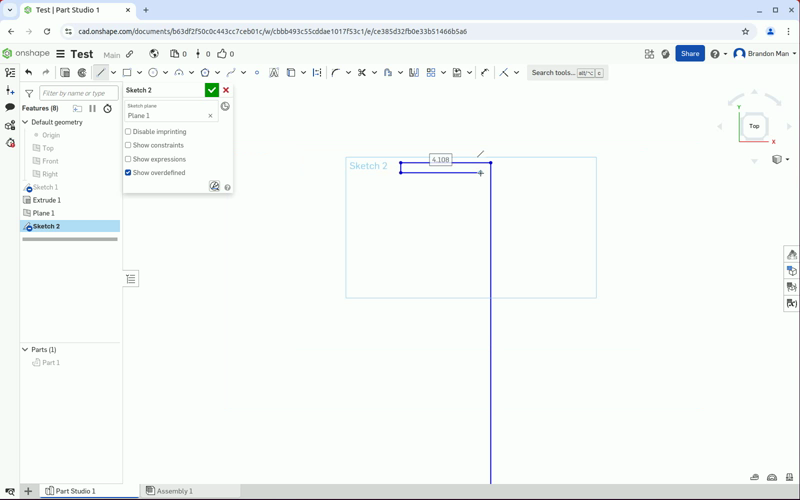
scroll(-6)
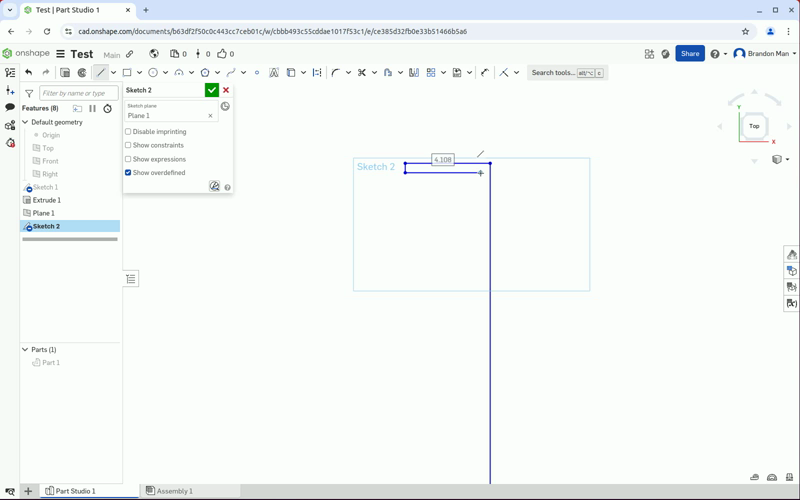
scroll(-6)
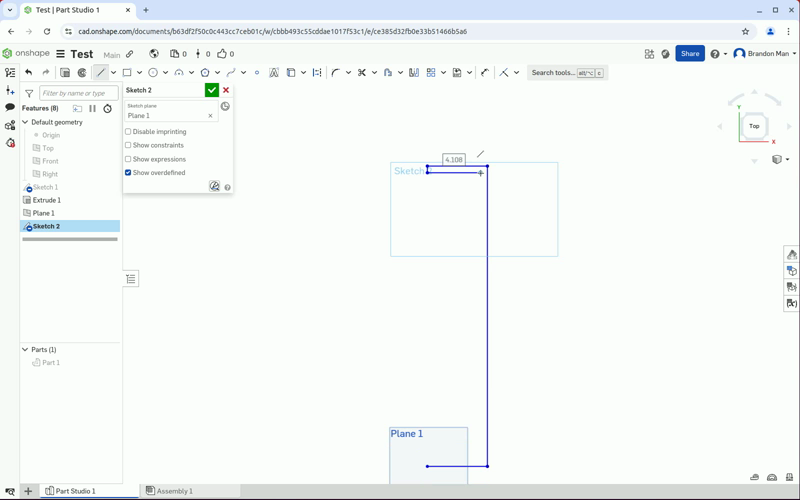
scroll(-6)
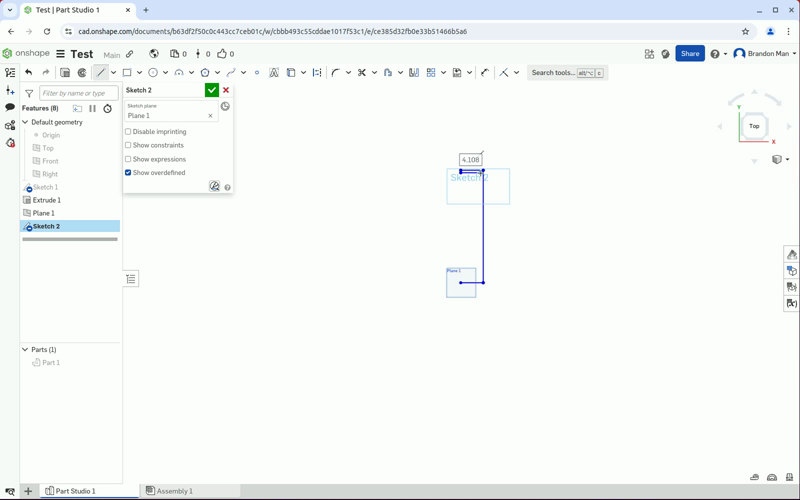
key_up(shift)
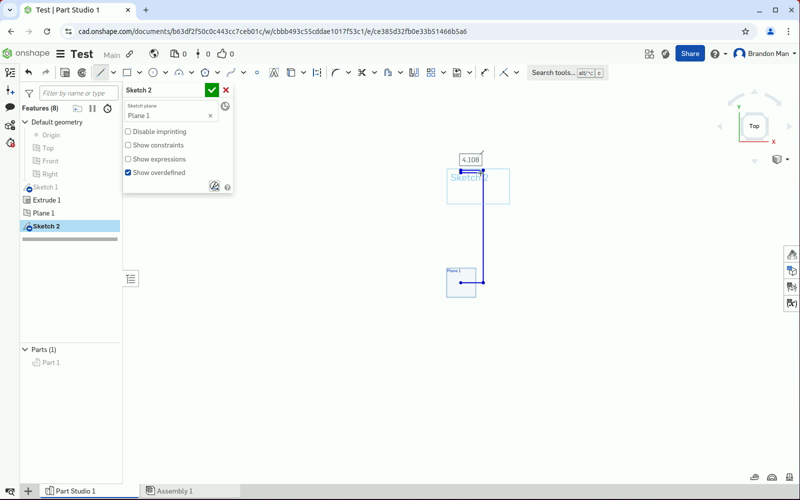
key_down(shift)
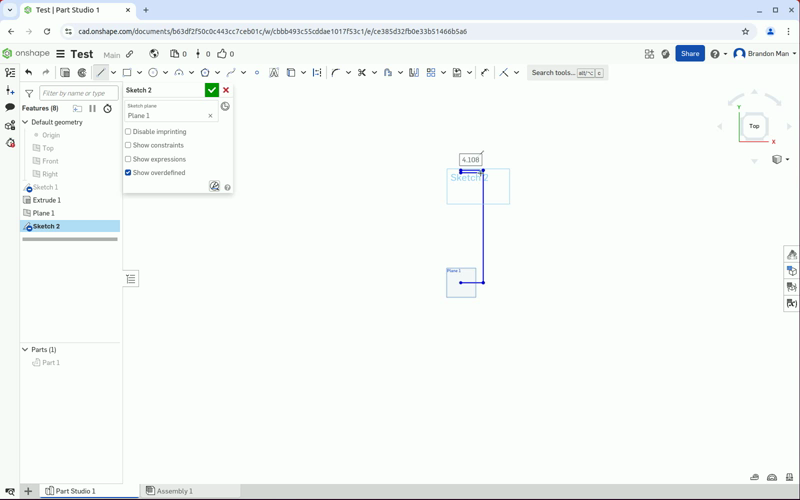
mouse_move(510, 172)
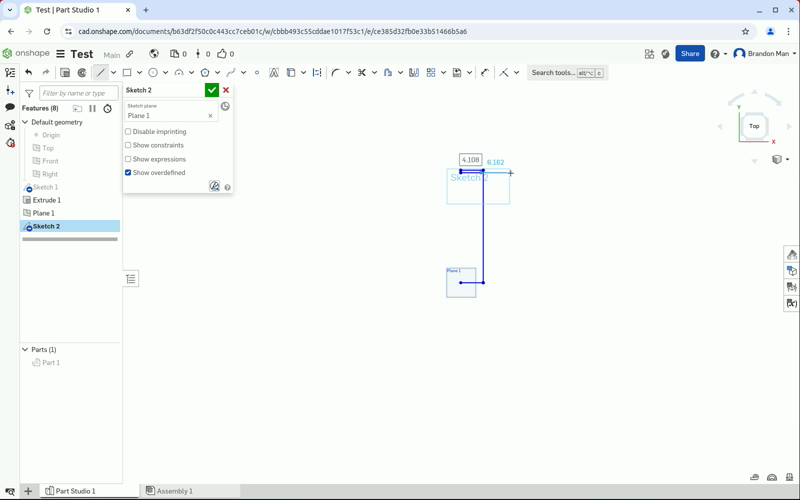
mouse_move(480, 210)
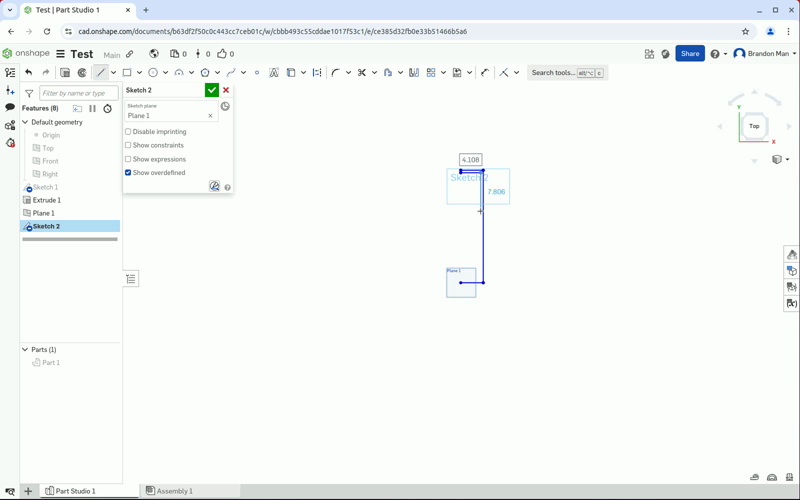
click(480, 210)
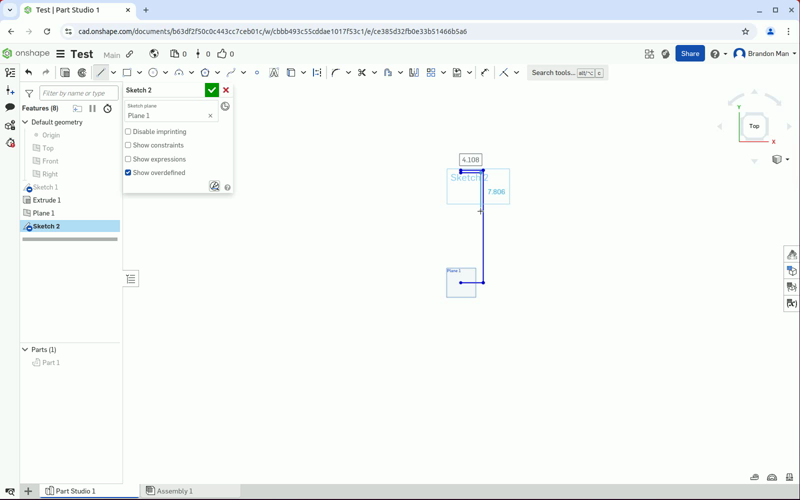
key_up(shift)
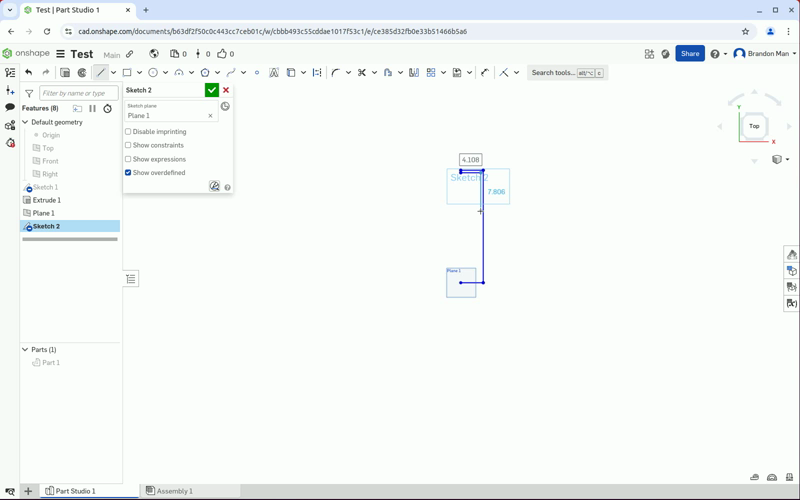
key_down(shift)
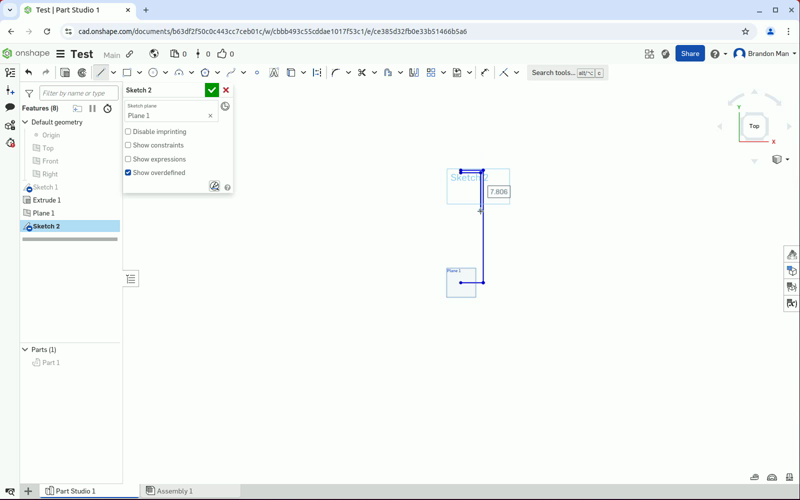
mouse_move(510, 210)
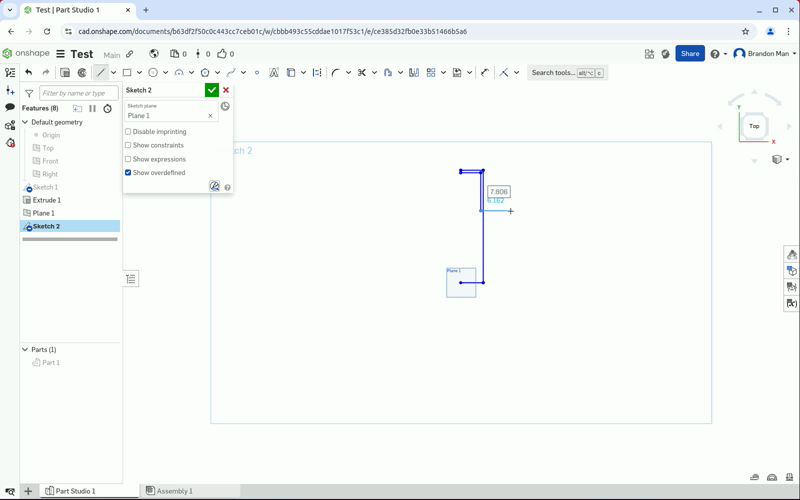
mouse_move(480, 211)
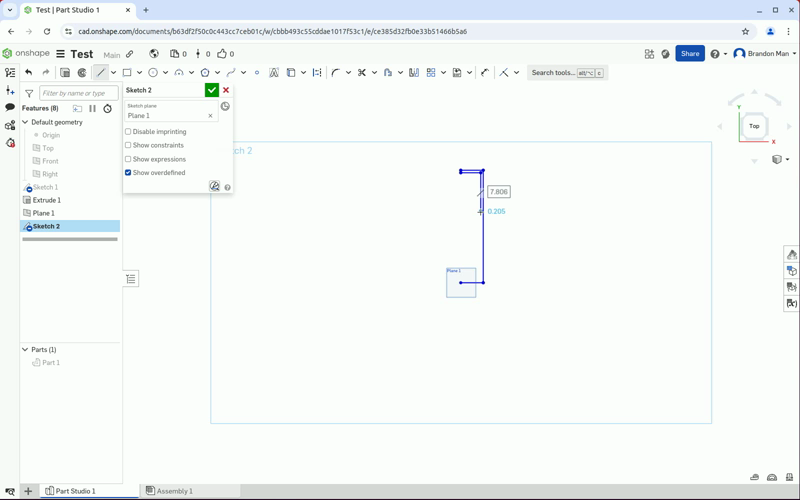
scroll(6)
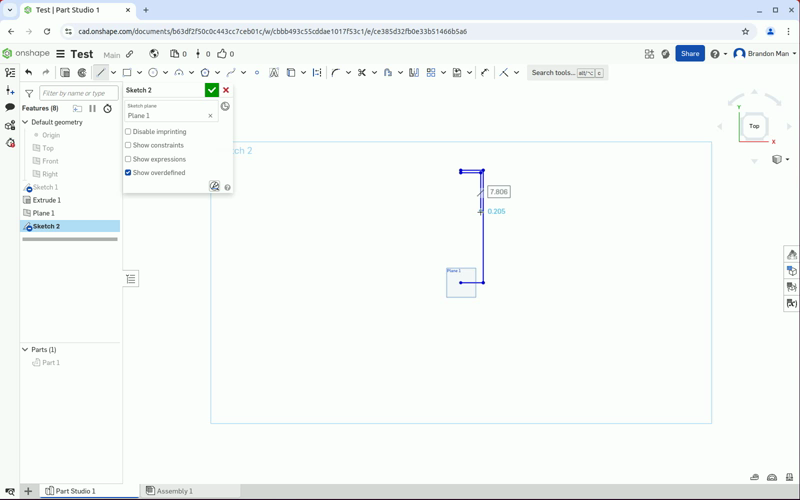
scroll(6)
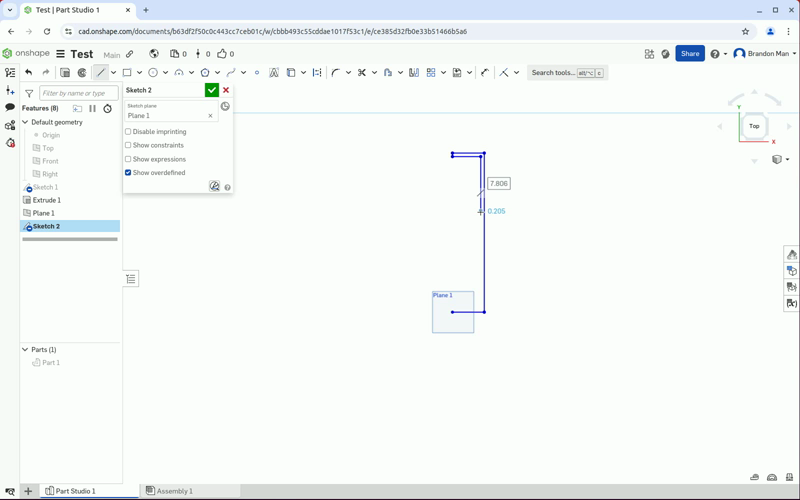
scroll(6)
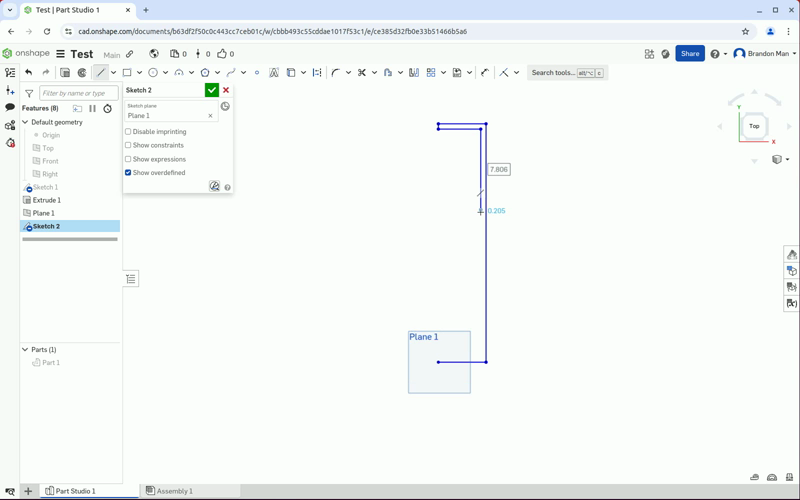
scroll(6)
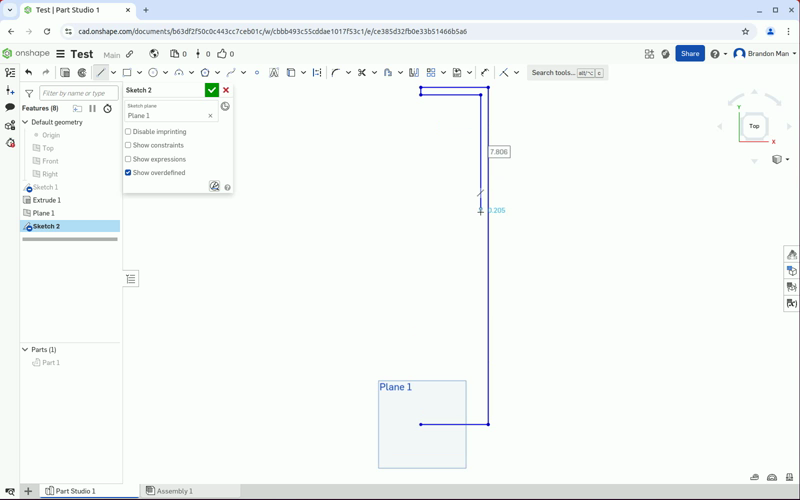
scroll(6)
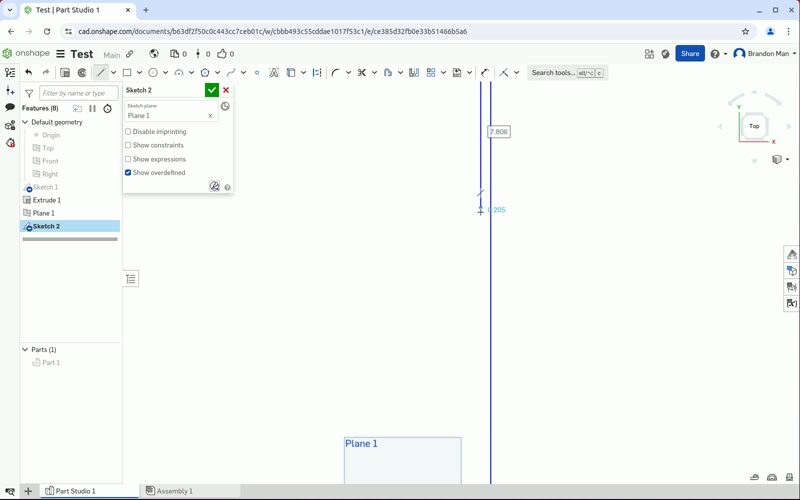
scroll(6)
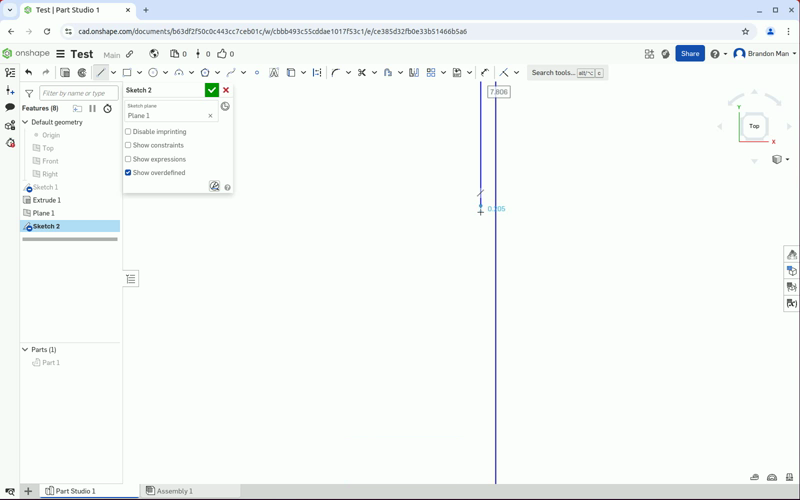
scroll(6)
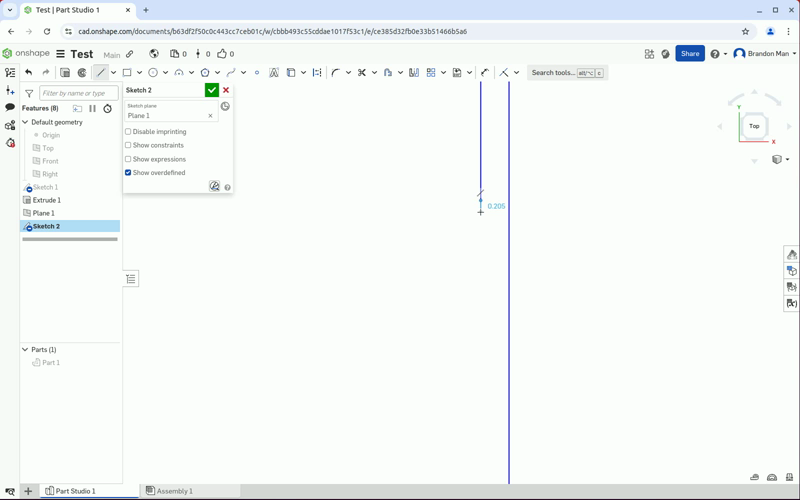
click(480, 211)
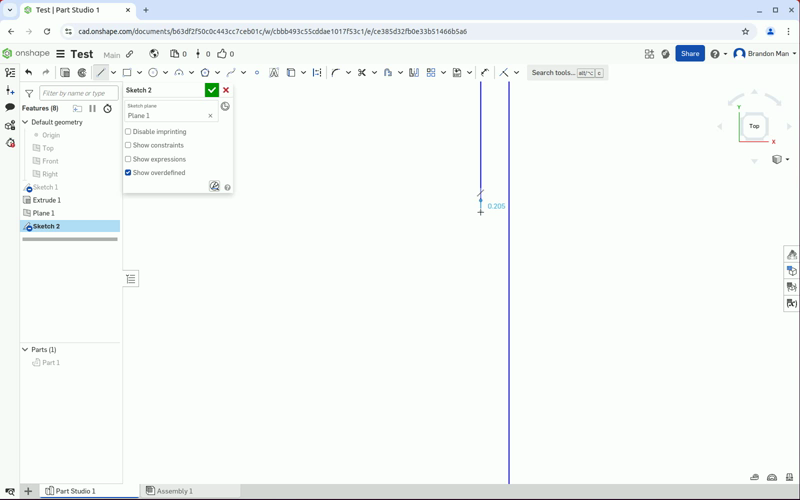
scroll(-6)
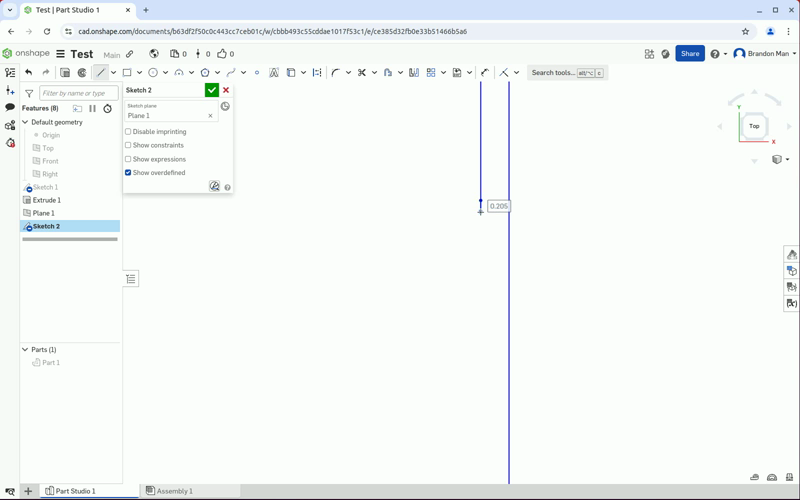
scroll(-6)
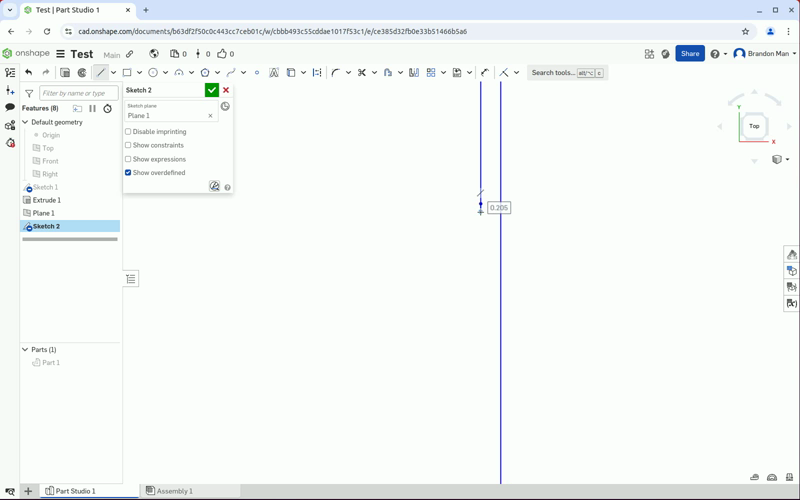
scroll(-6)
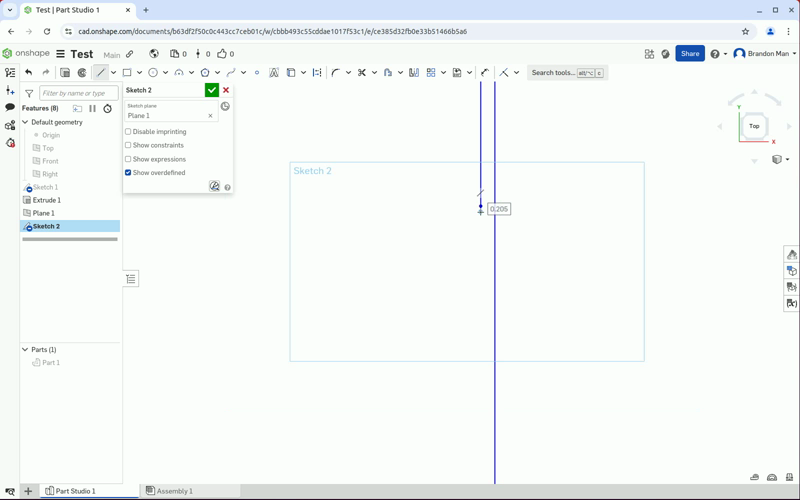
scroll(-6)
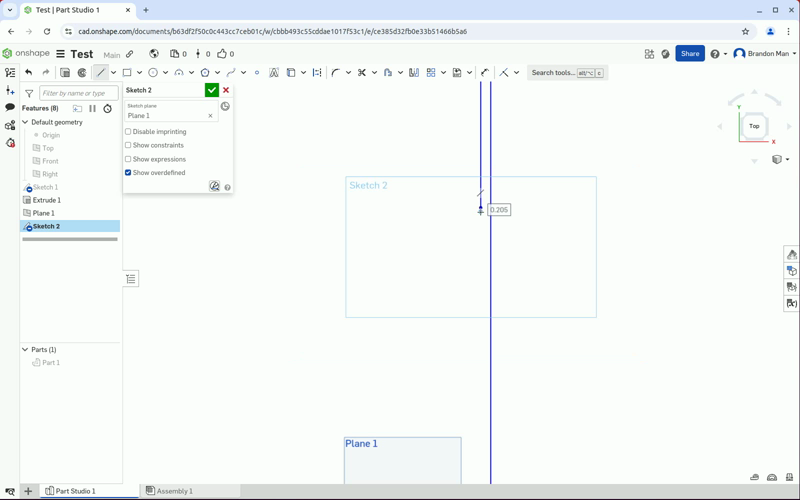
scroll(-6)
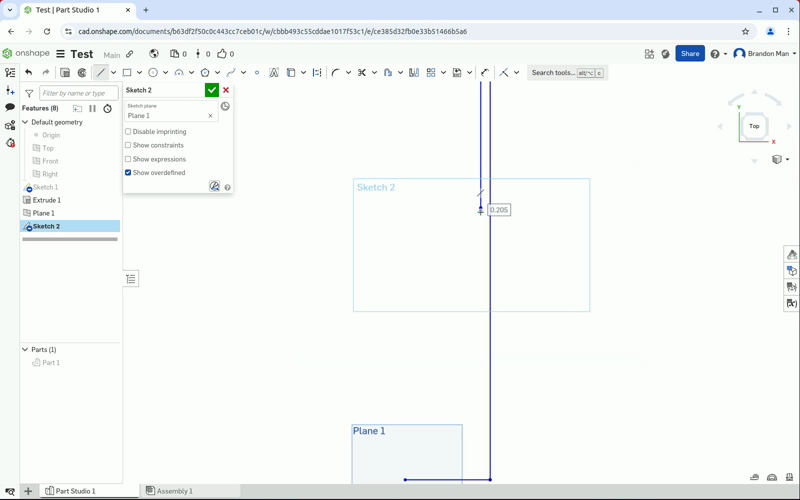
scroll(-6)
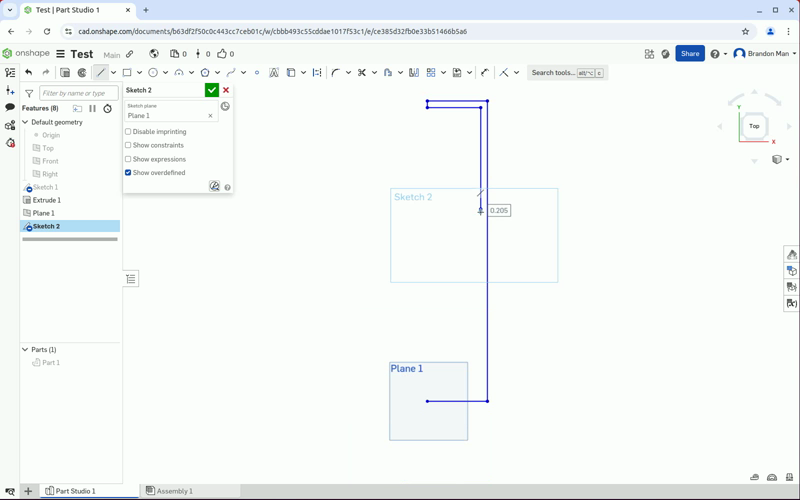
scroll(-6)
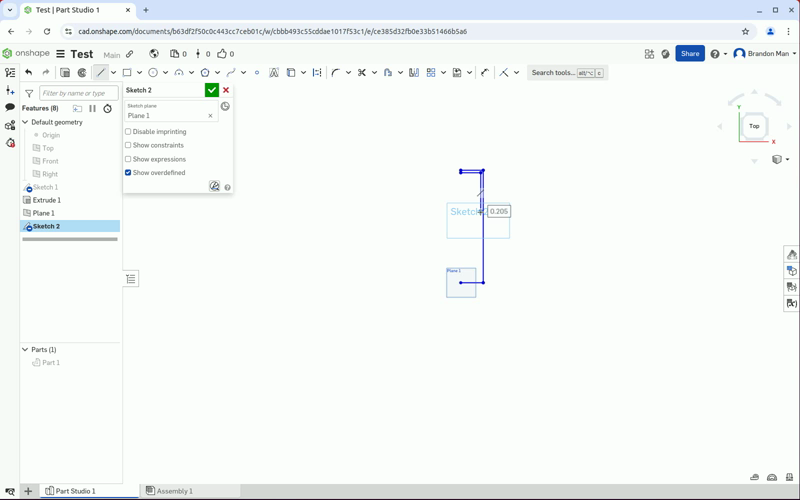
key_up(shift)
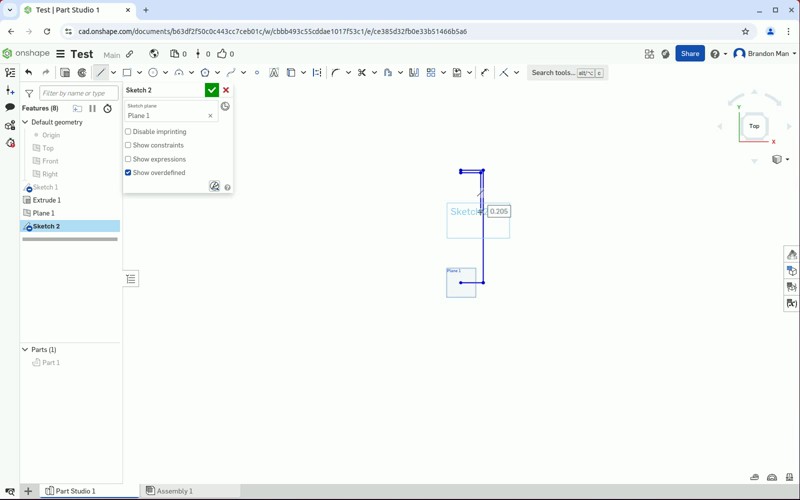
key_down(shift)
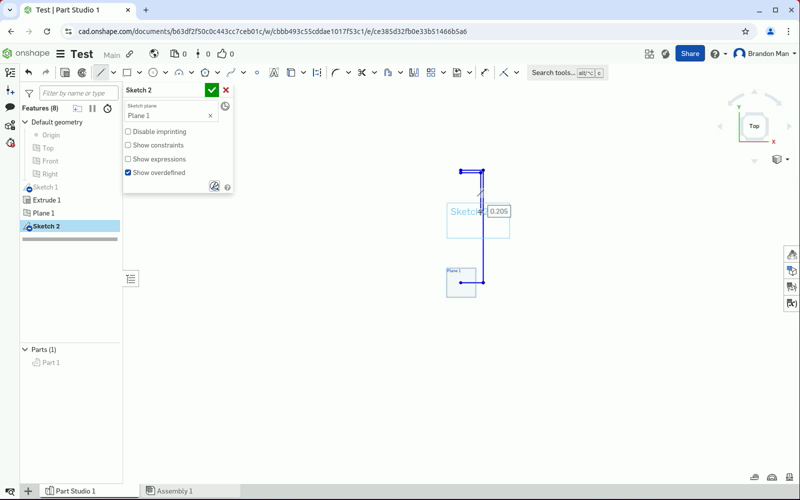
mouse_move(480, 280)
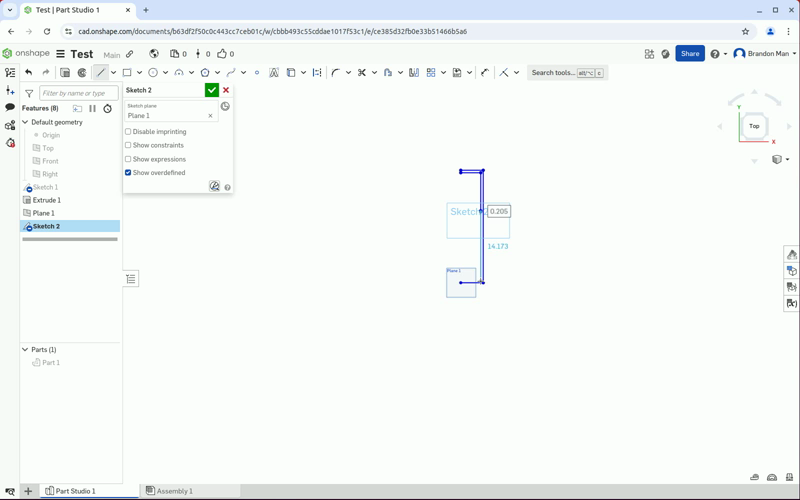
scroll(6)
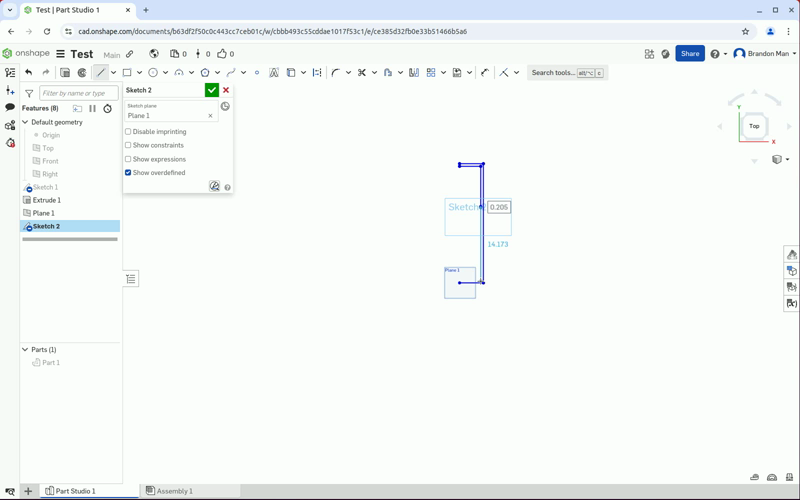
scroll(6)
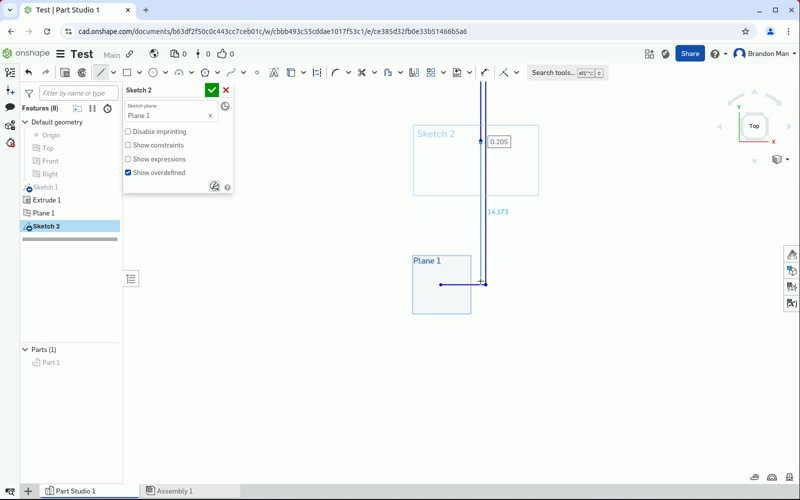
scroll(6)
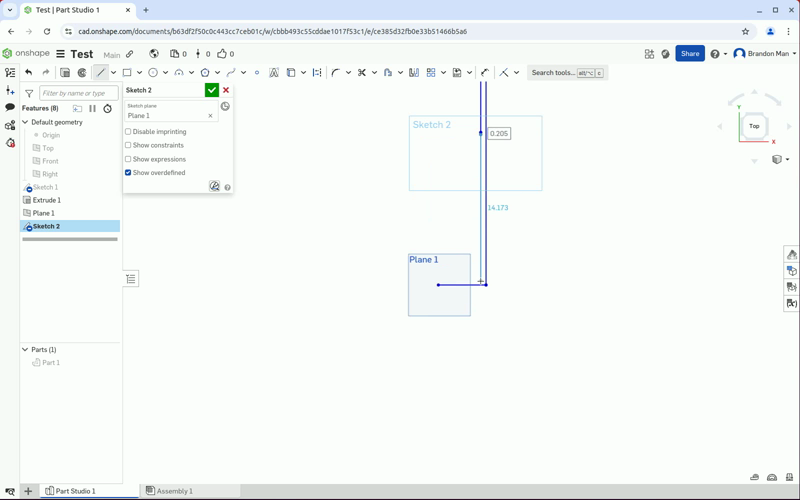
scroll(6)
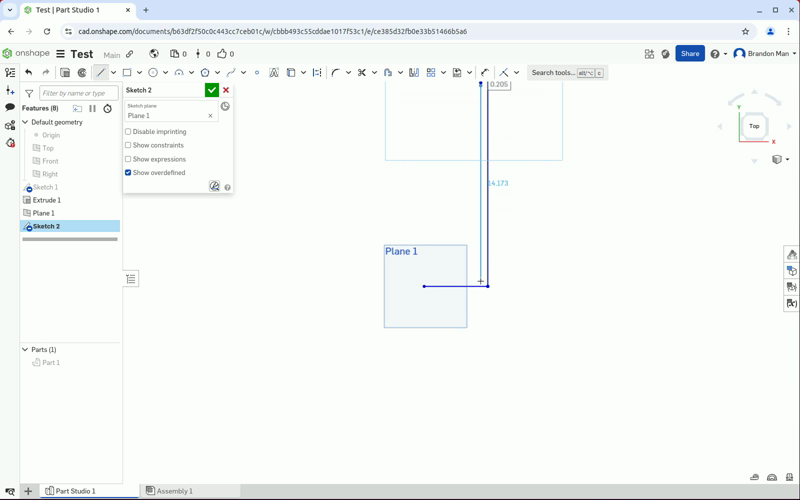
scroll(6)
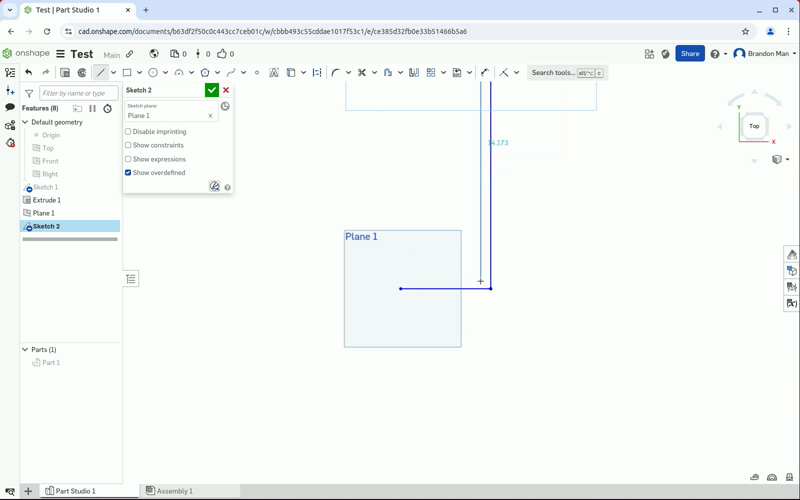
scroll(6)
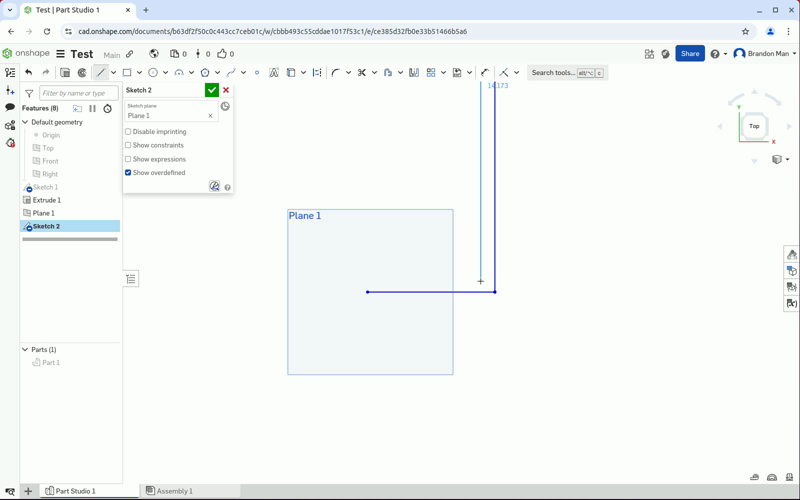
scroll(6)
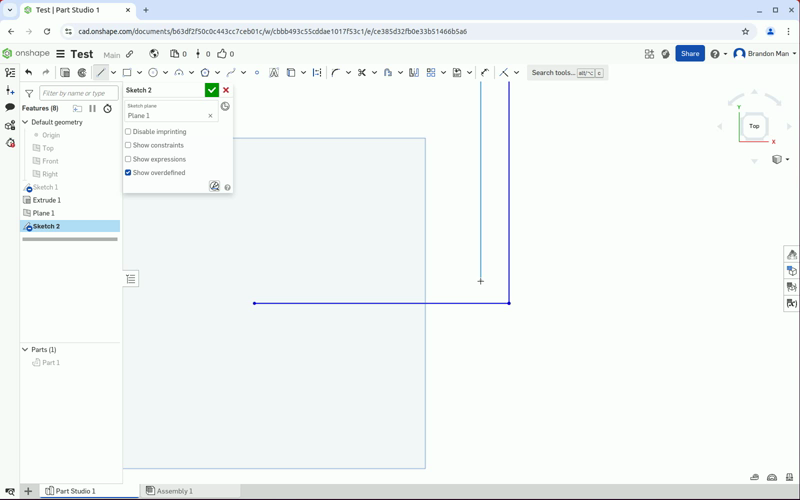
click(480, 280)
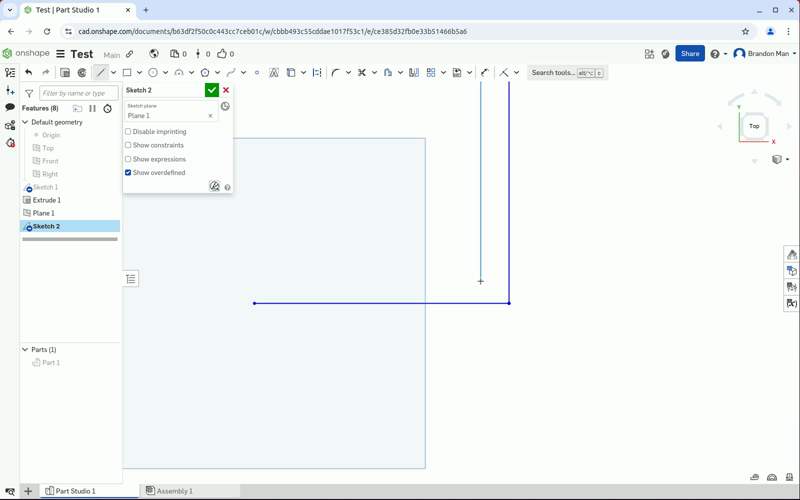
scroll(-6)
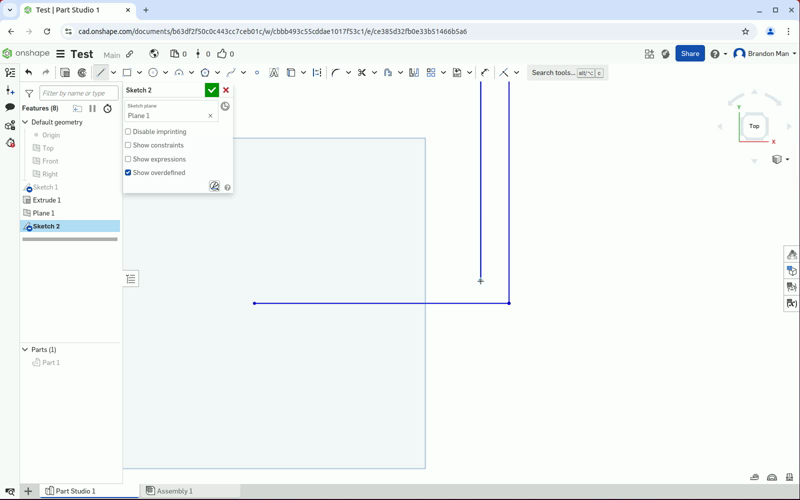
scroll(-6)
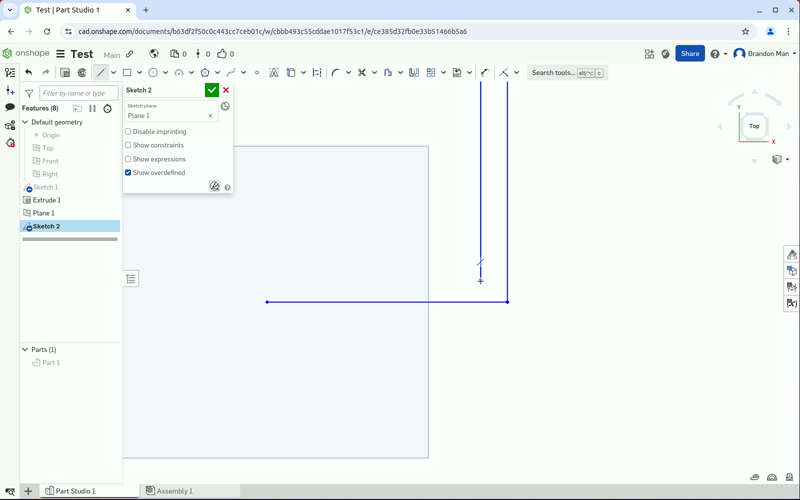
scroll(-6)
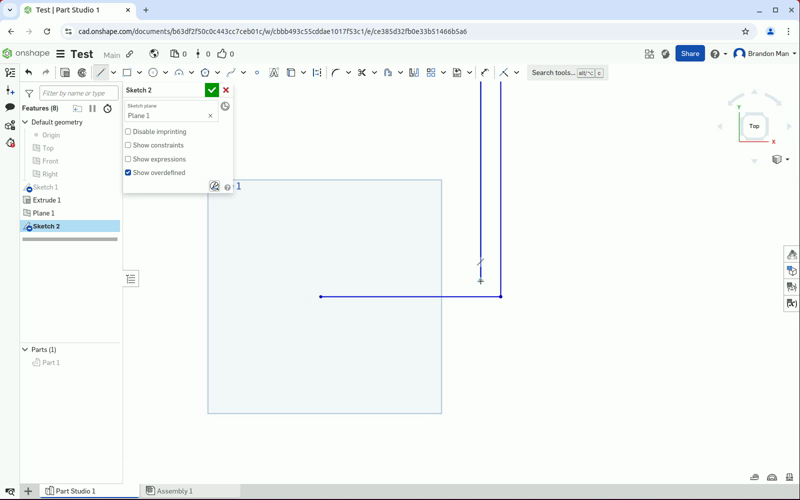
scroll(-6)
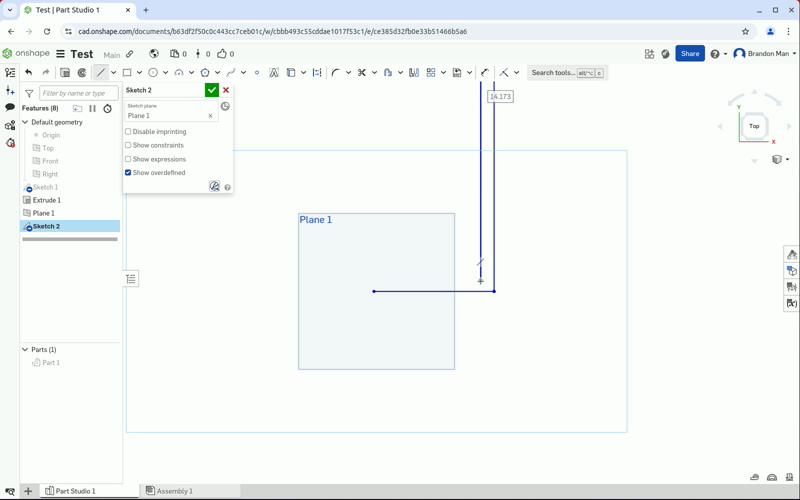
scroll(-6)
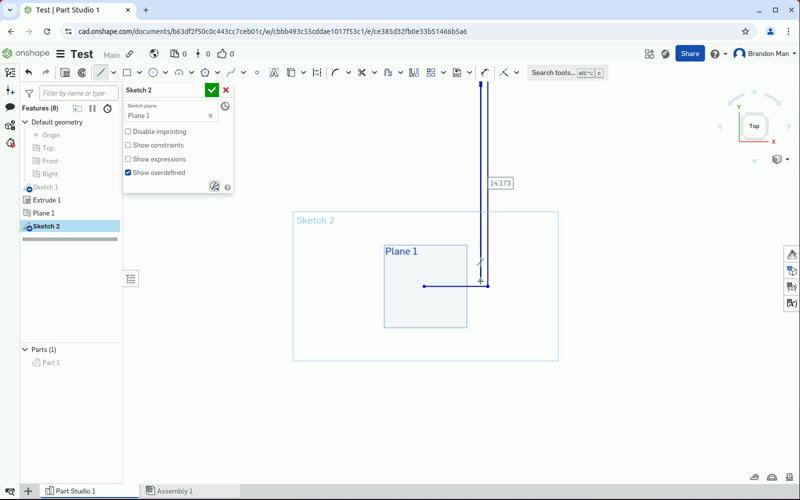
scroll(-6)
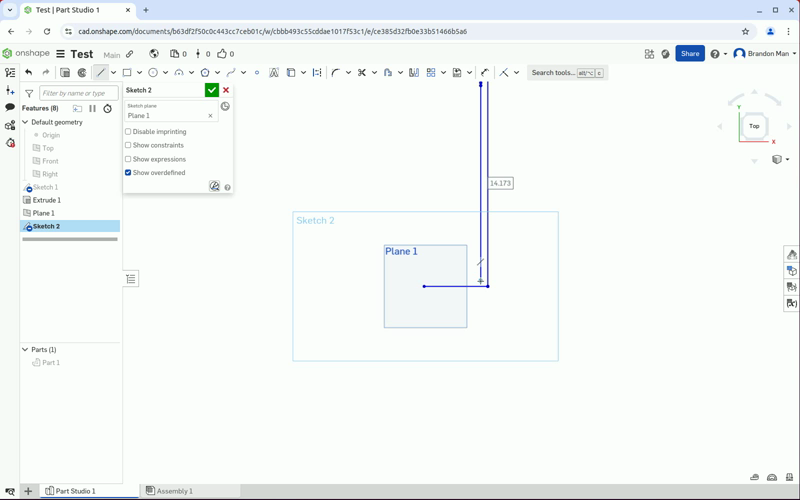
scroll(-6)
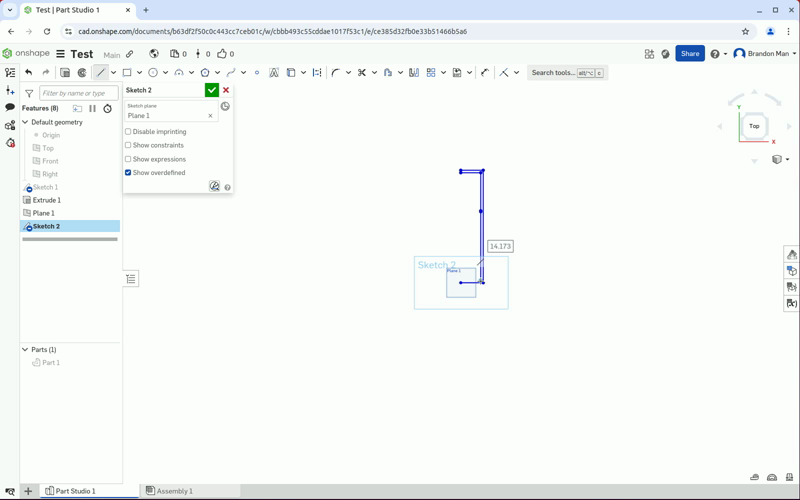
key_up(shift)
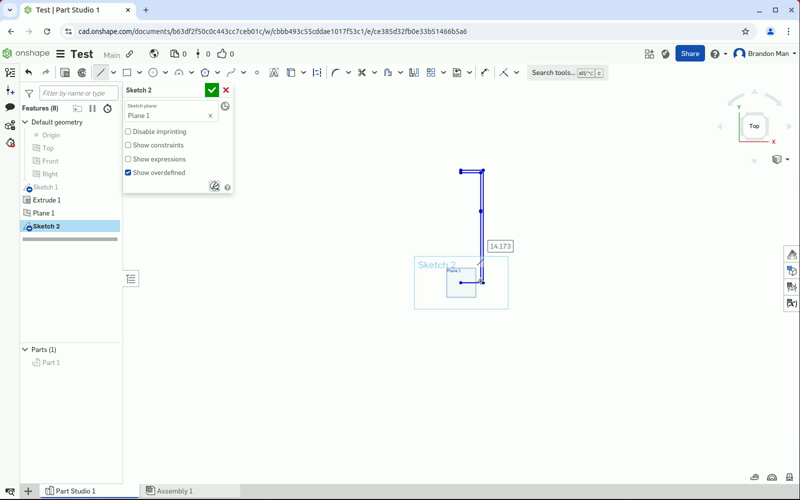
key_down(shift)
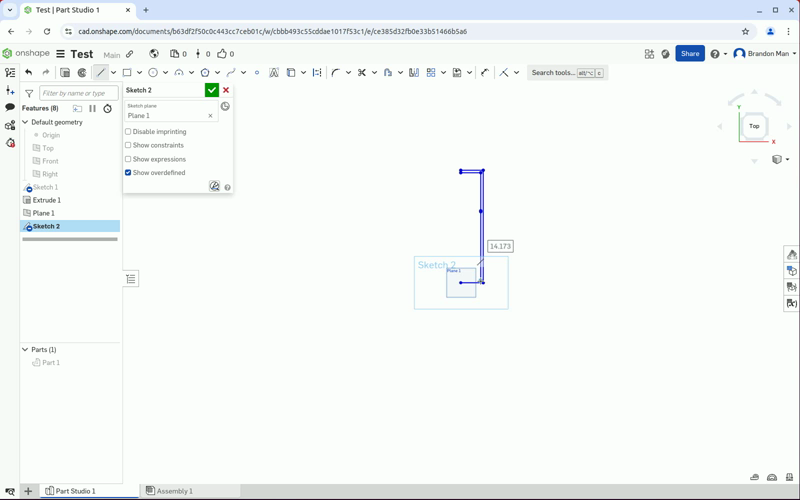
mouse_move(510, 280)
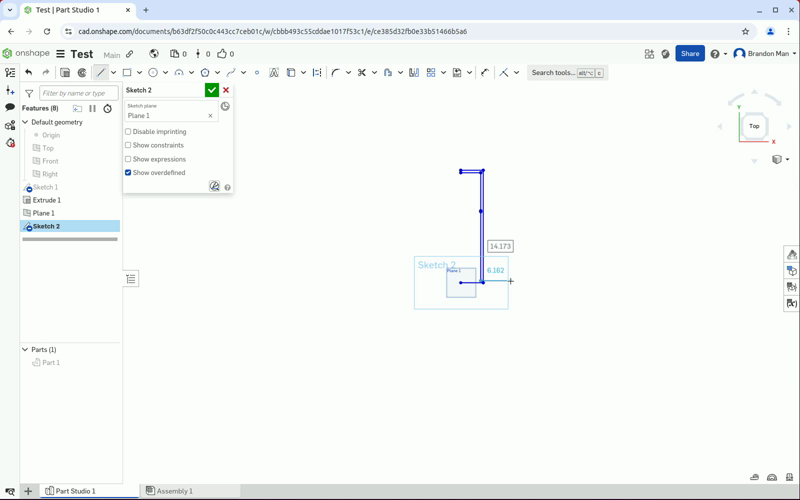
mouse_move(460, 280)
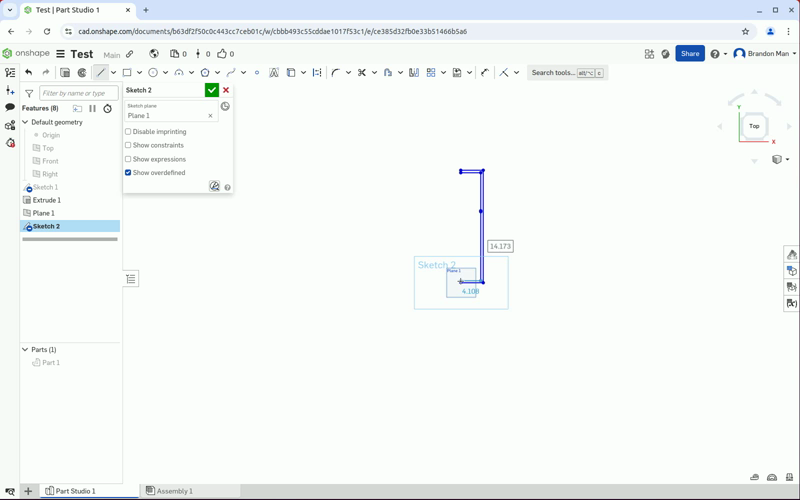
scroll(6)
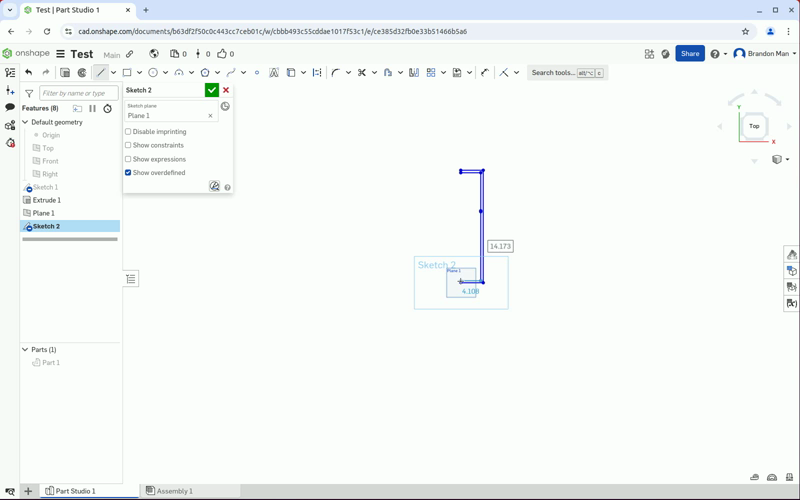
scroll(6)
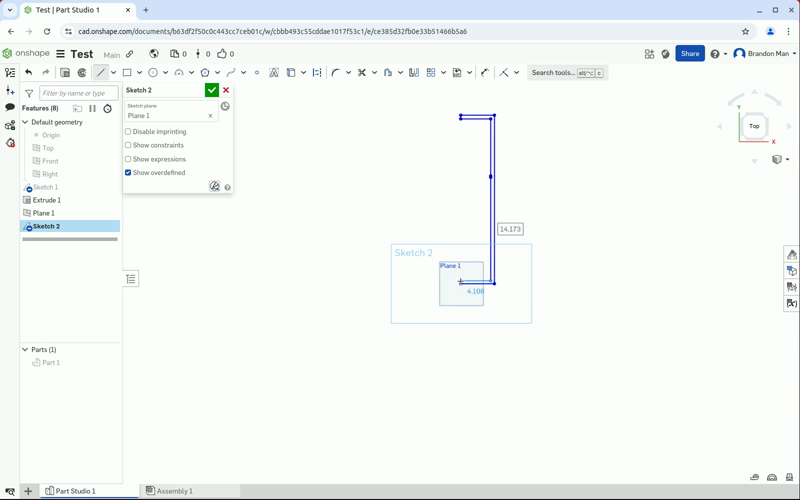
scroll(6)
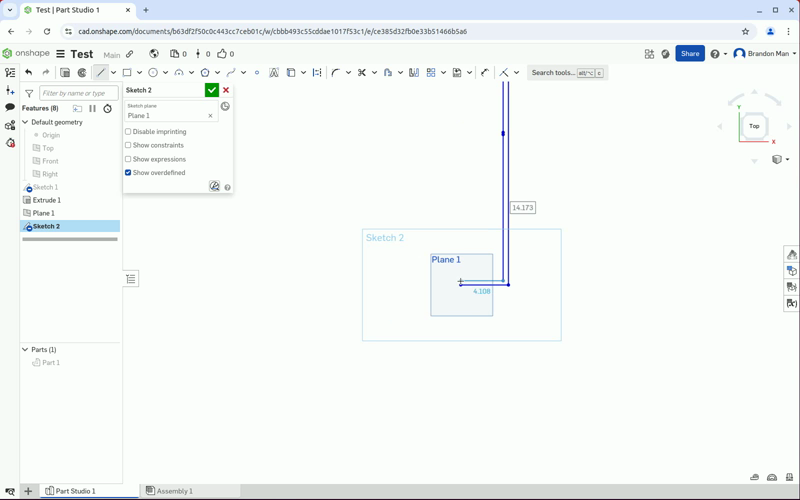
scroll(6)
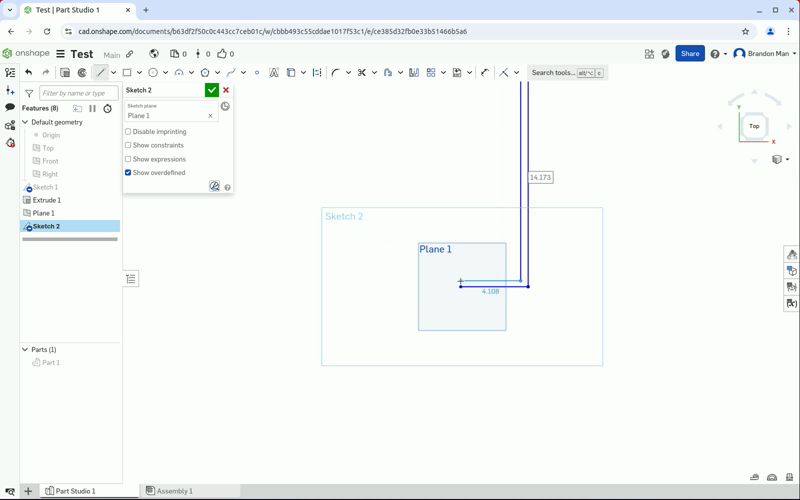
scroll(6)
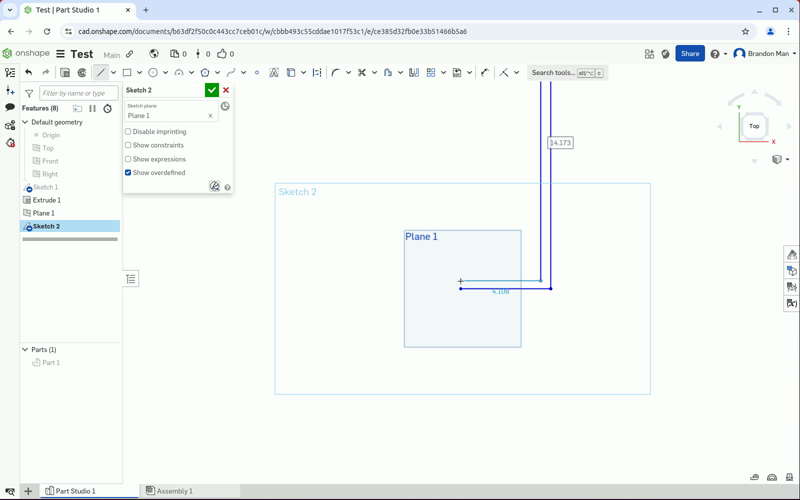
scroll(6)
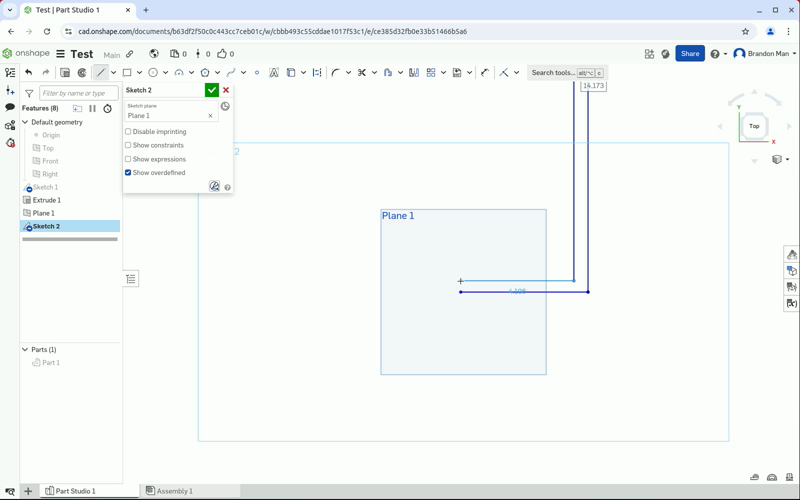
scroll(6)
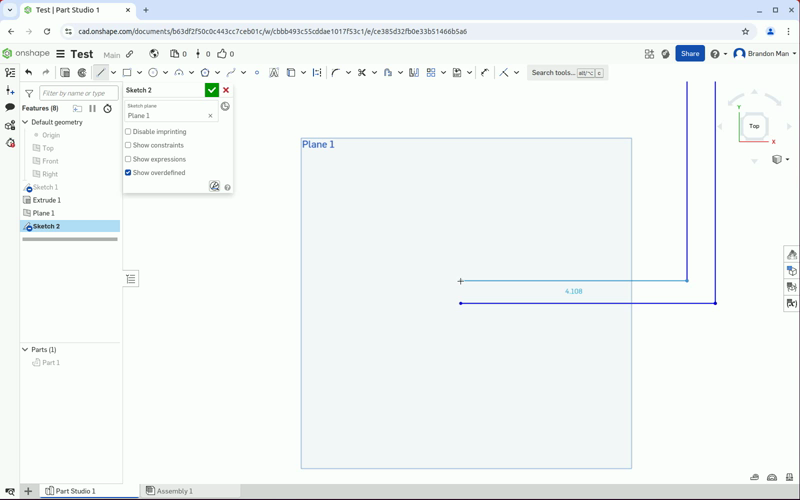
click(460, 280)
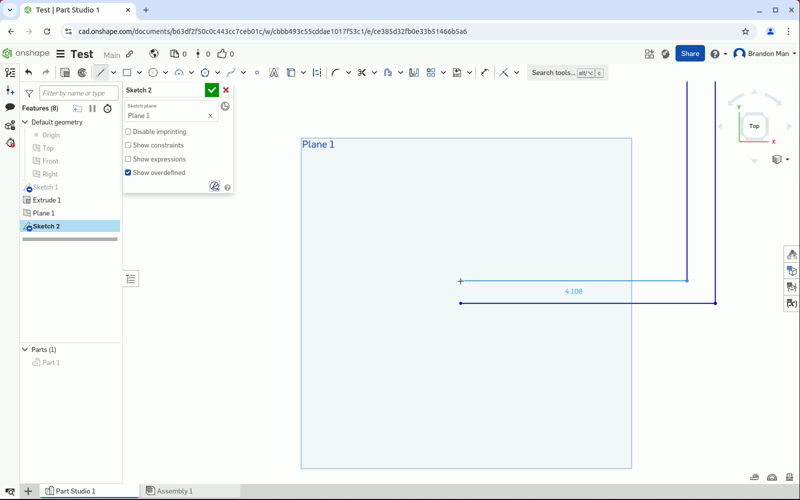
scroll(-6)
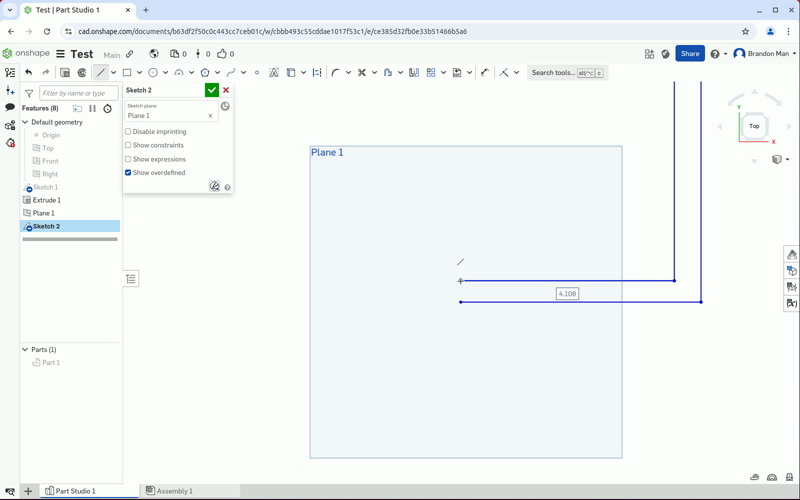
scroll(-6)
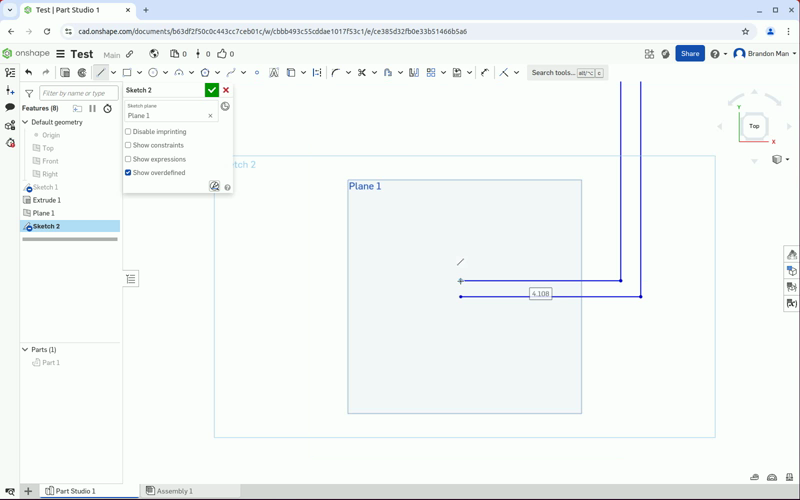
scroll(-6)
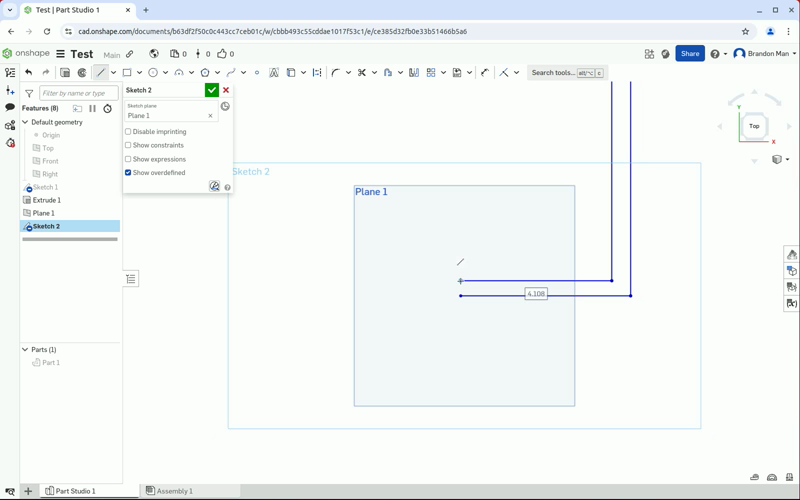
scroll(-6)
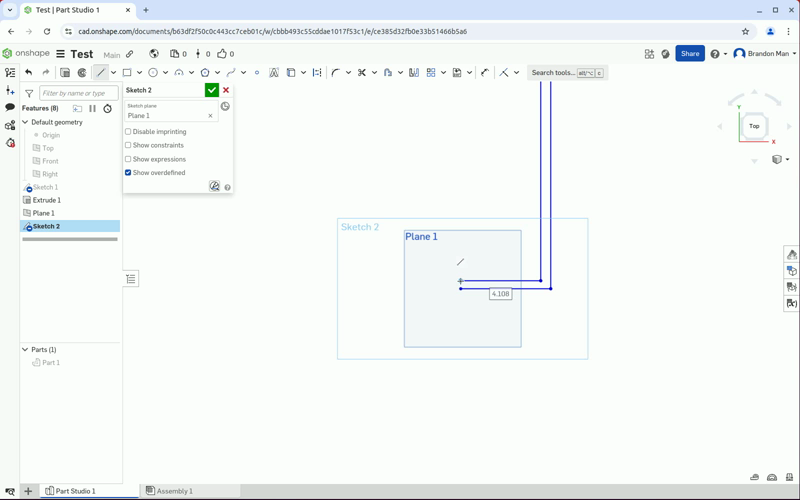
scroll(-6)
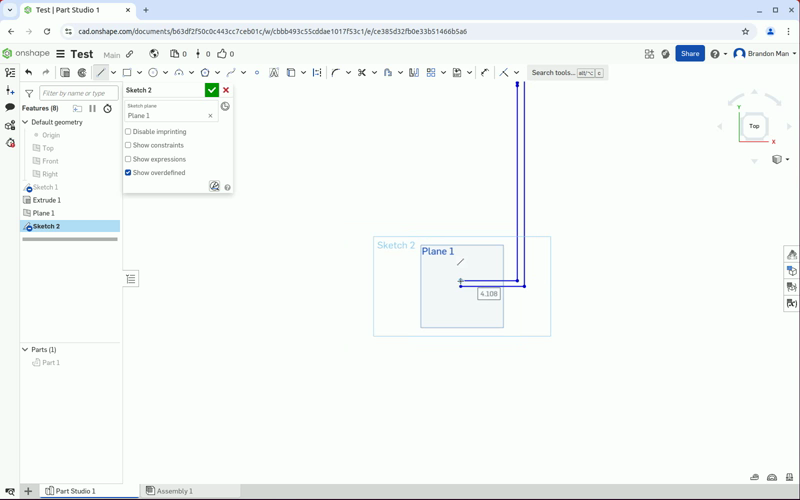
scroll(-6)
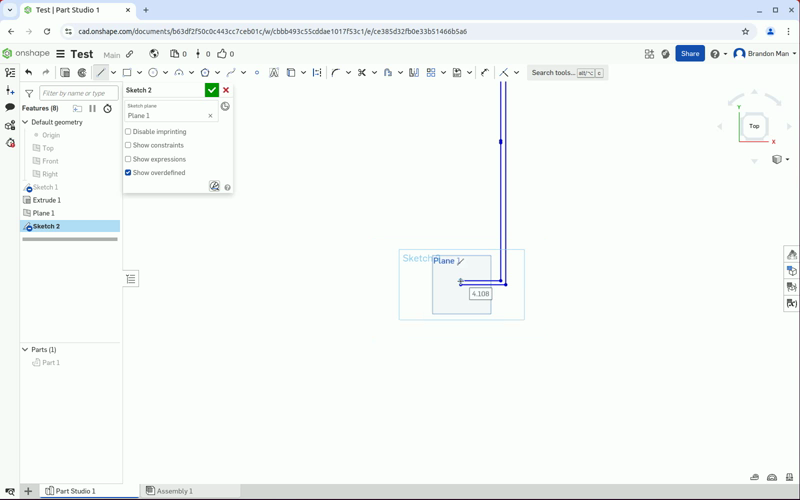
scroll(-6)
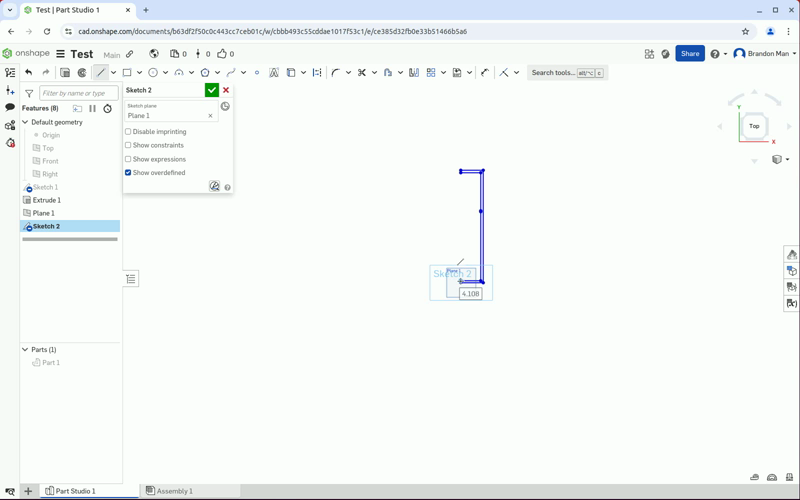
key_up(shift)
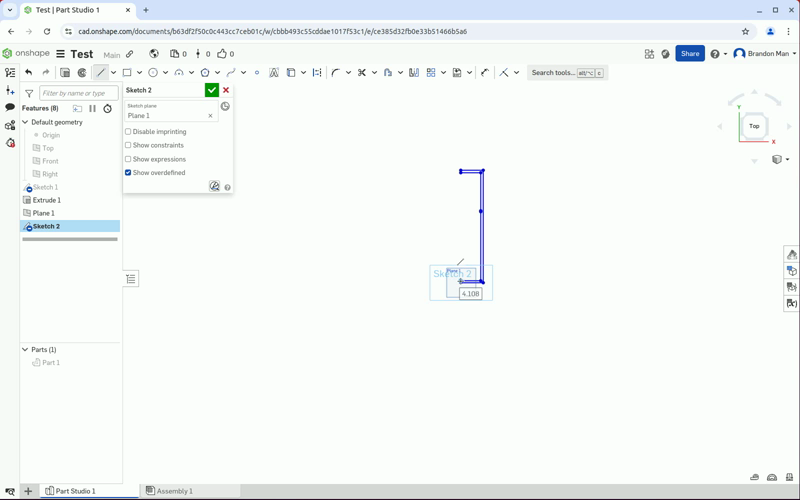
mouse_move(490, 280)
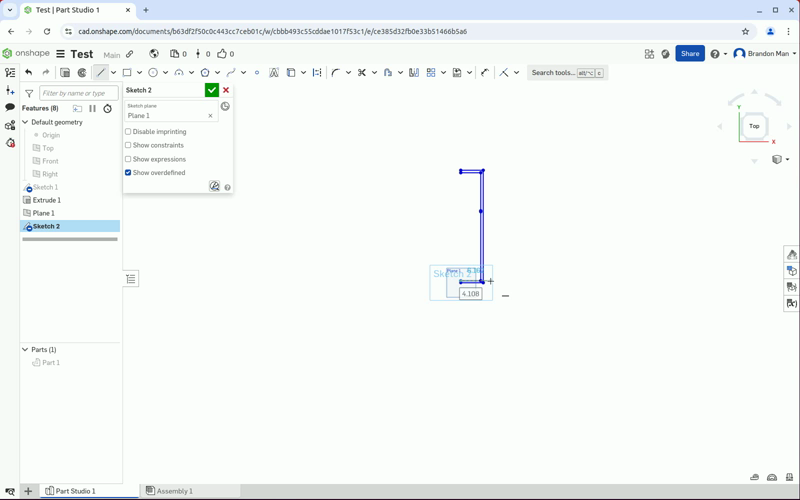
key_down(shift)
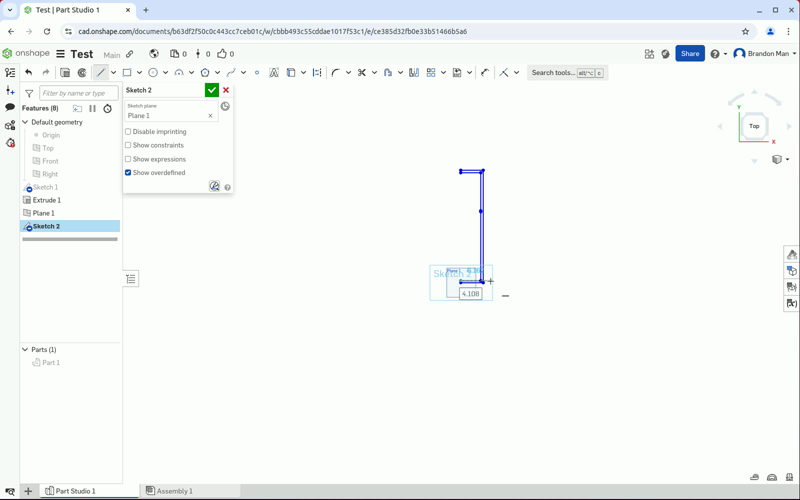
mouse_move(460, 282)
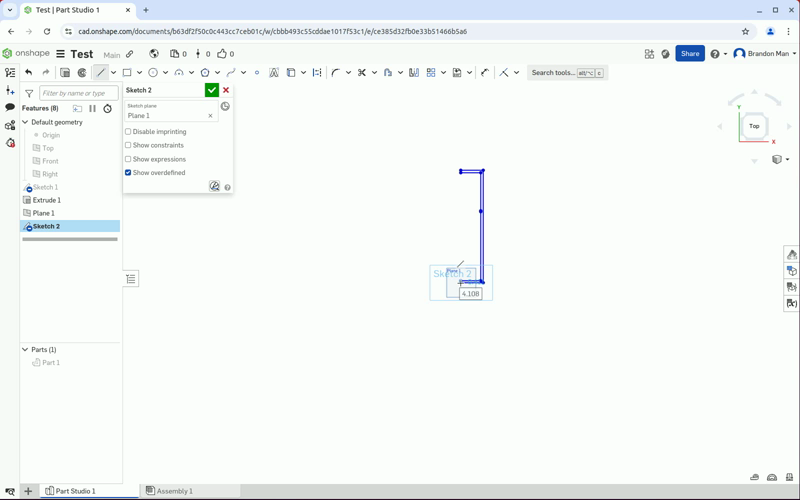
scroll(6)
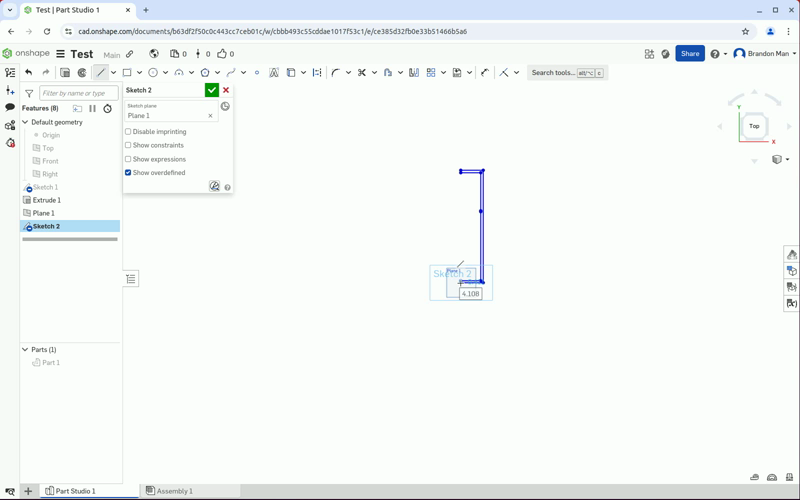
scroll(6)
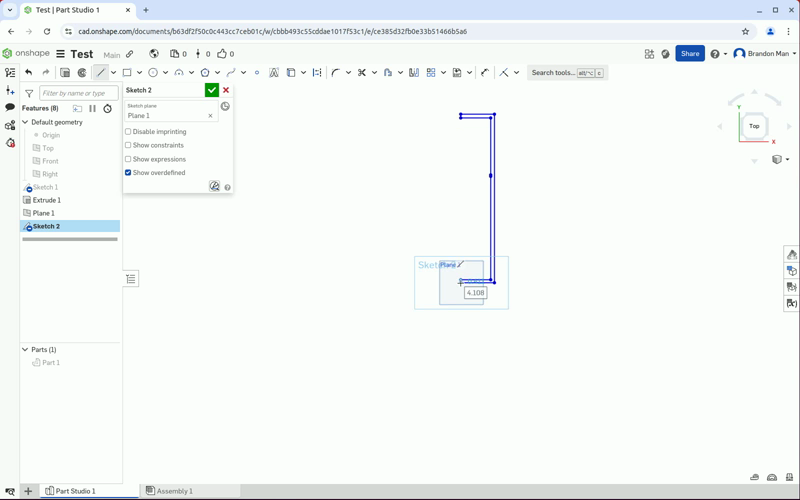
scroll(6)
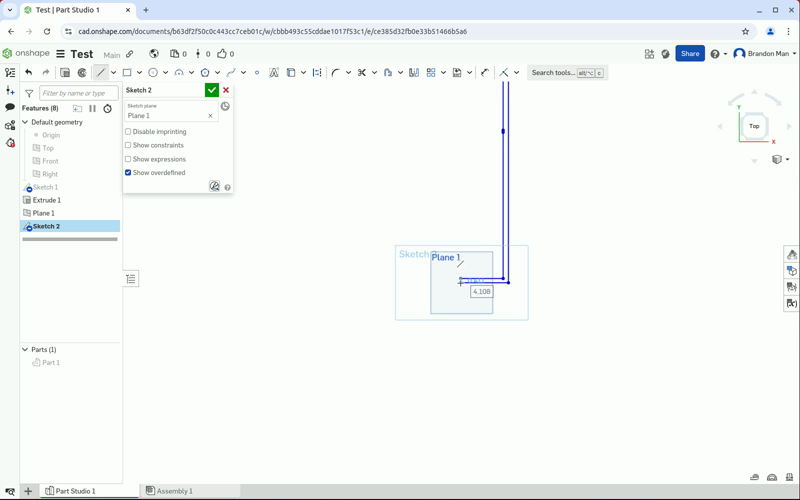
scroll(6)
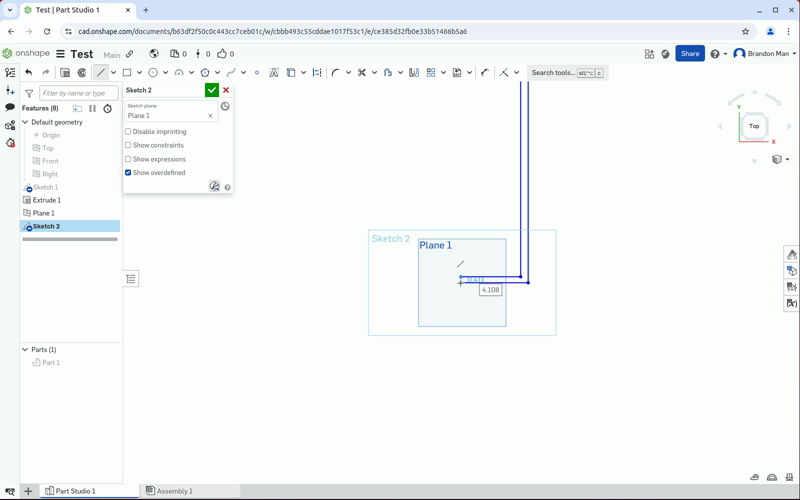
scroll(6)
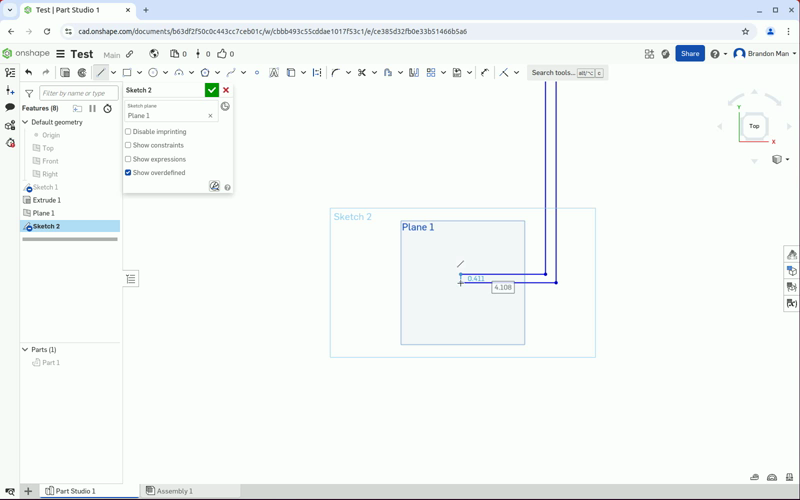
scroll(6)
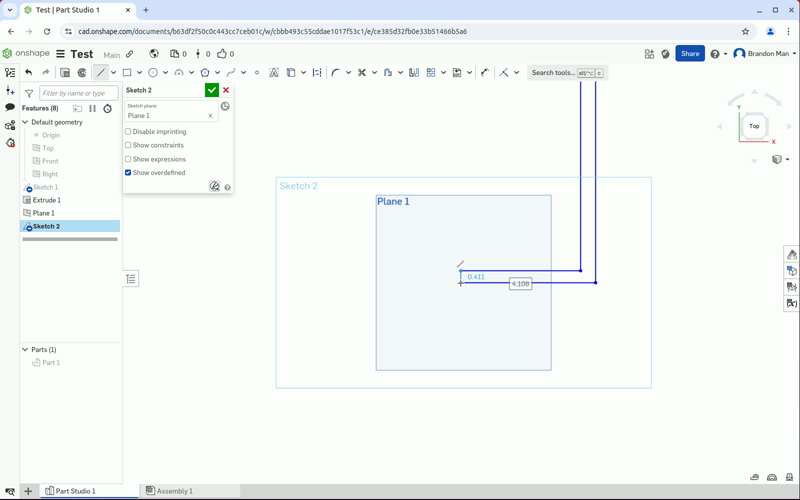
scroll(6)
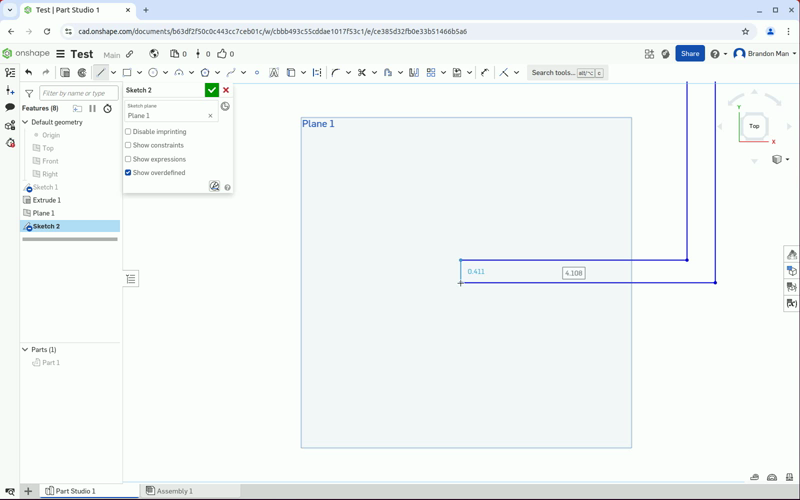
key_up(shift)
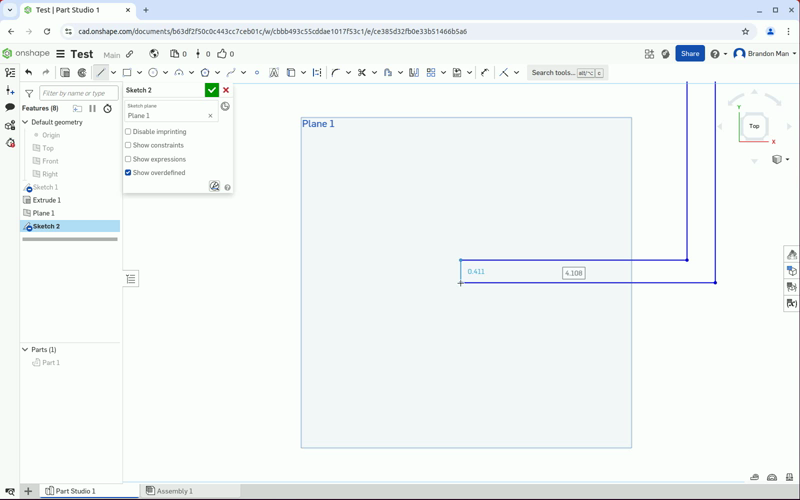
click(460, 282)
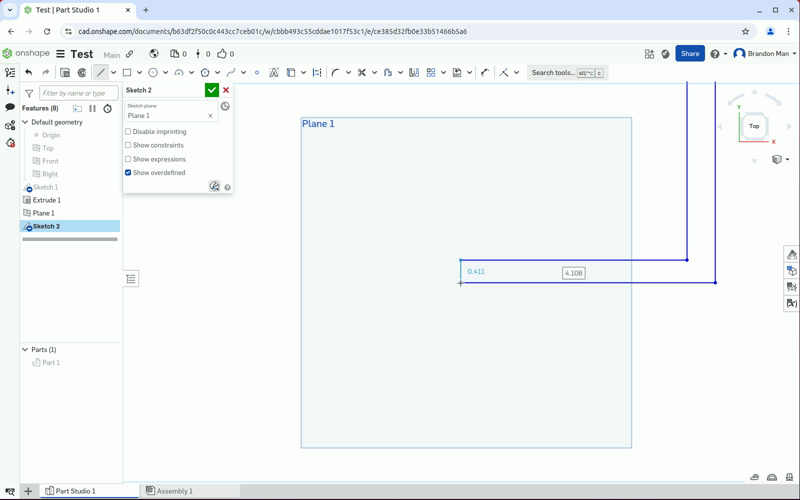
scroll(-6)
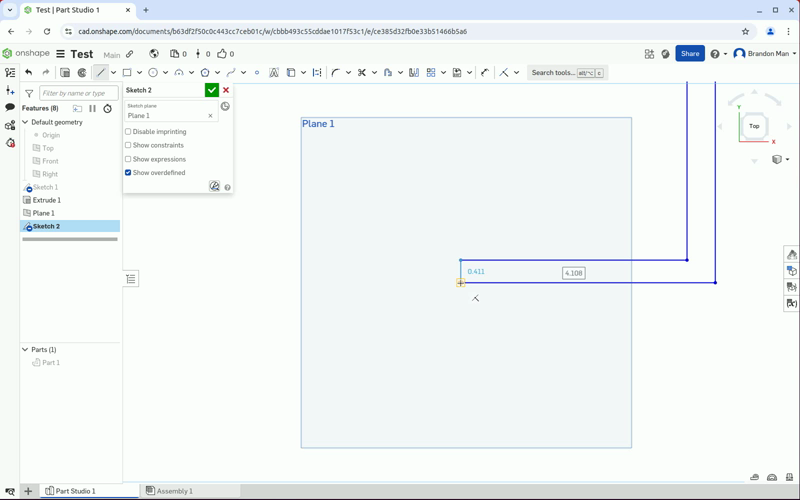
scroll(-6)
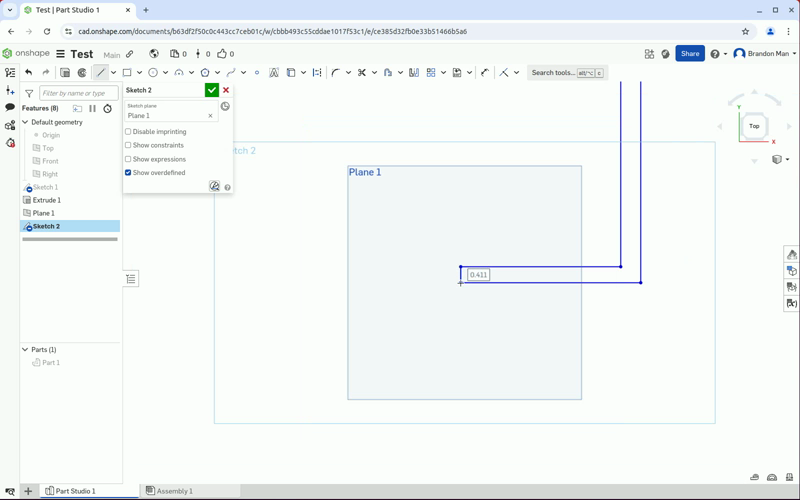
scroll(-6)
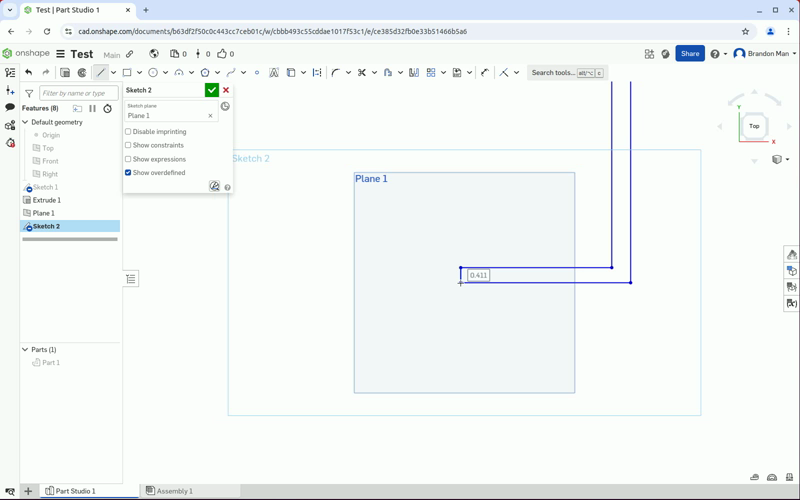
scroll(-6)
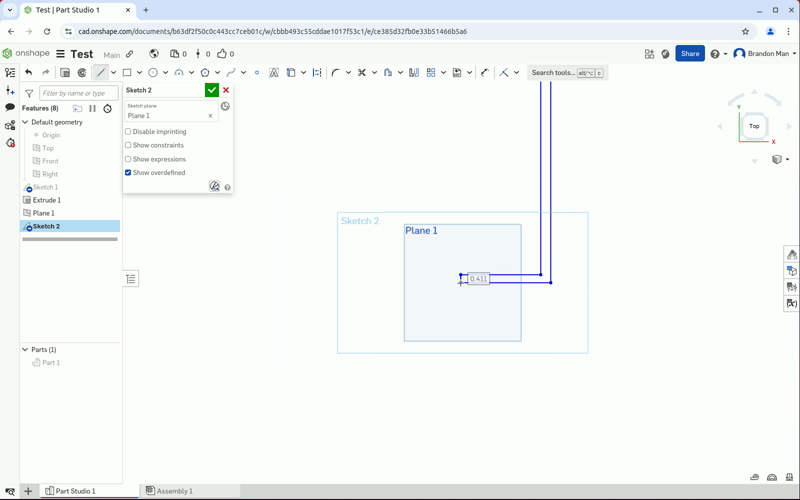
scroll(-6)
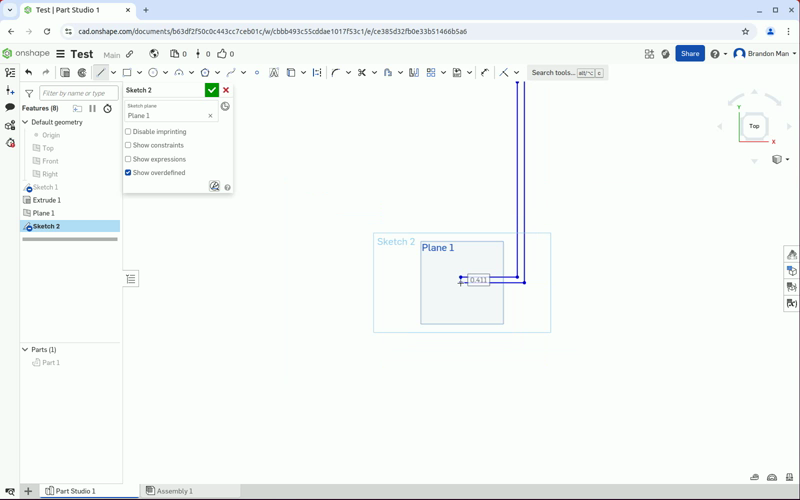
scroll(-6)
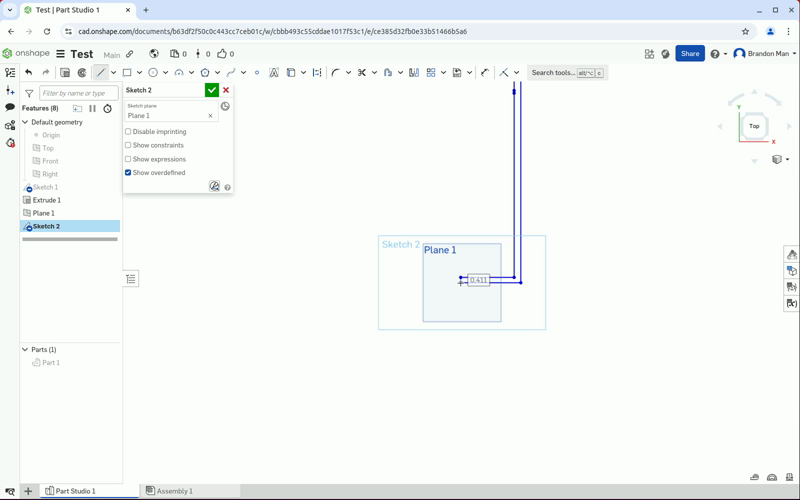
scroll(-6)
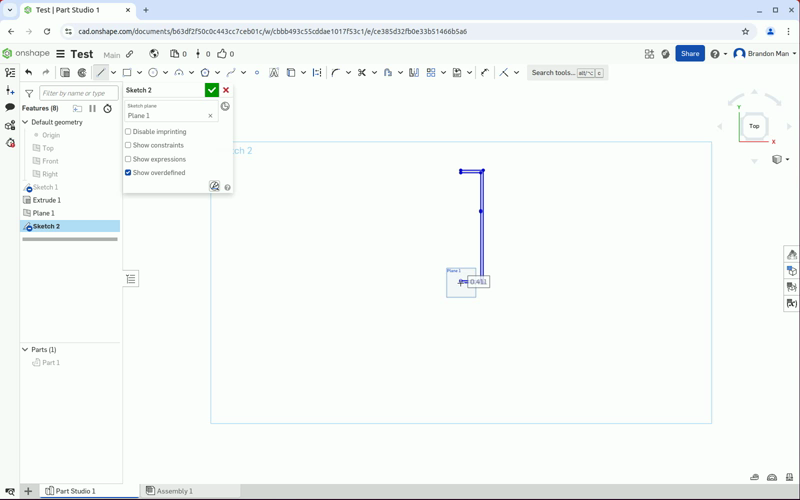
key(esc)
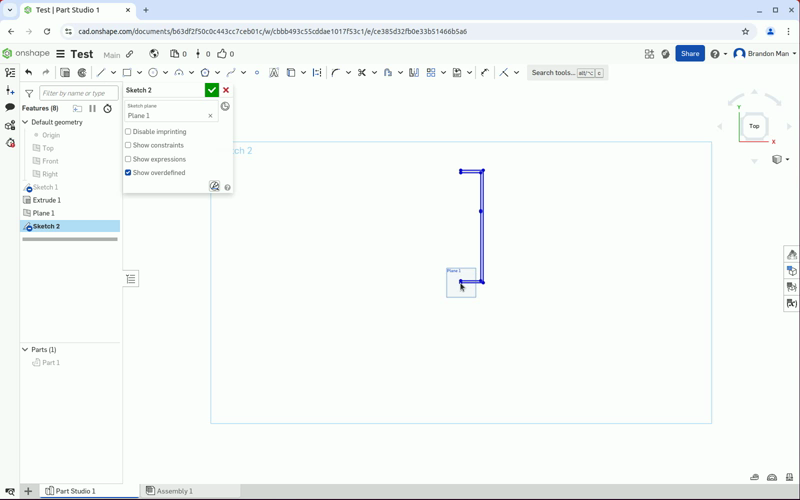
mouse_move(482, 199)
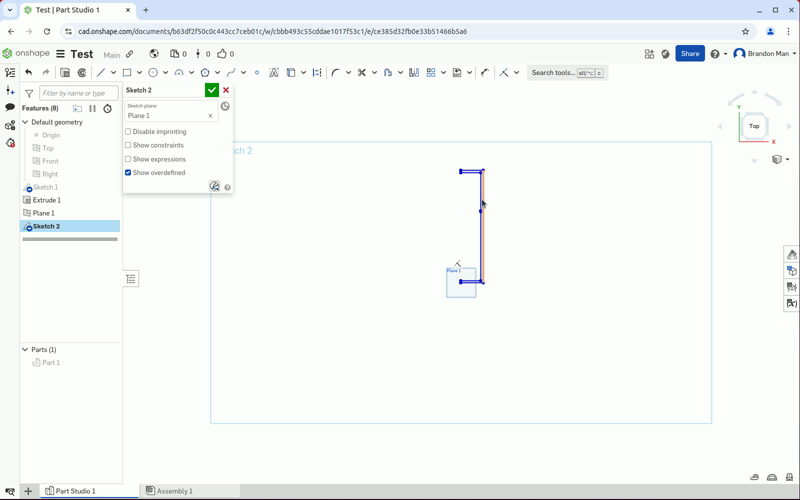
scroll(6)
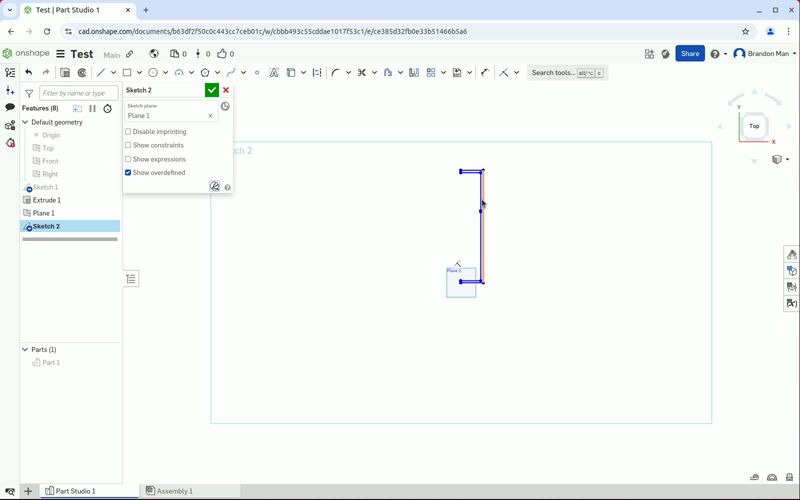
scroll(6)
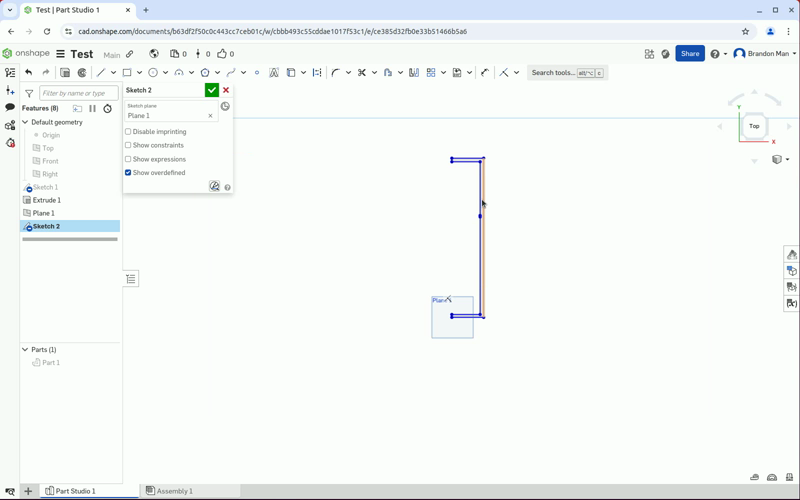
scroll(6)
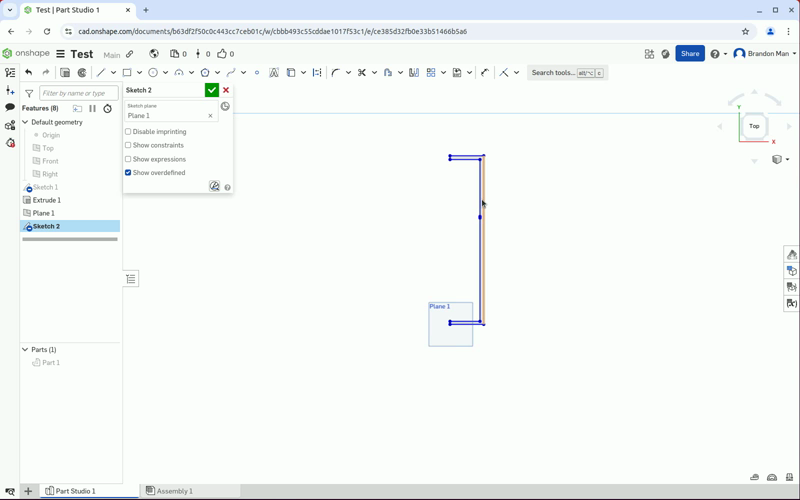
scroll(6)
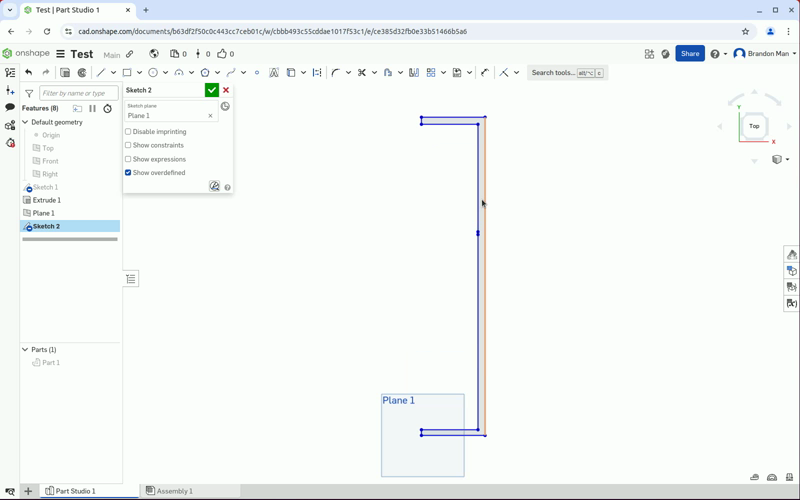
scroll(6)
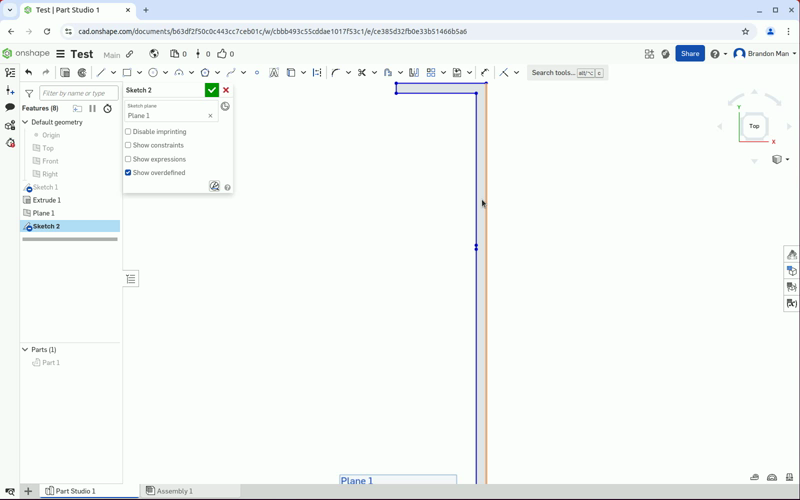
scroll(6)
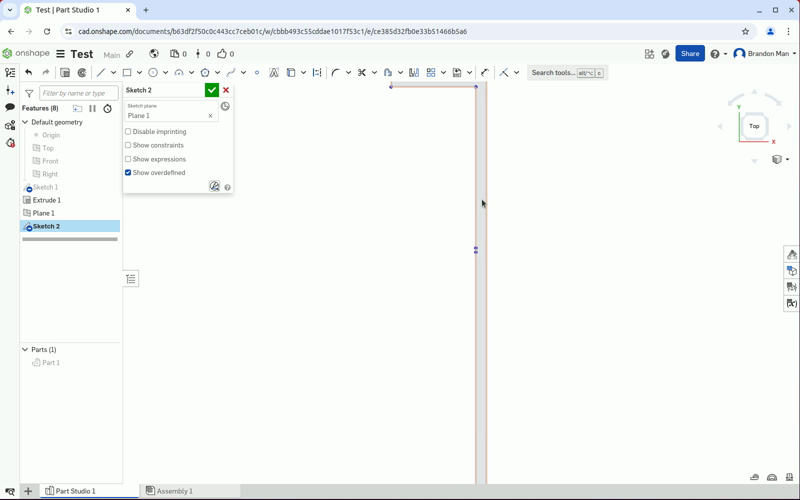
scroll(6)
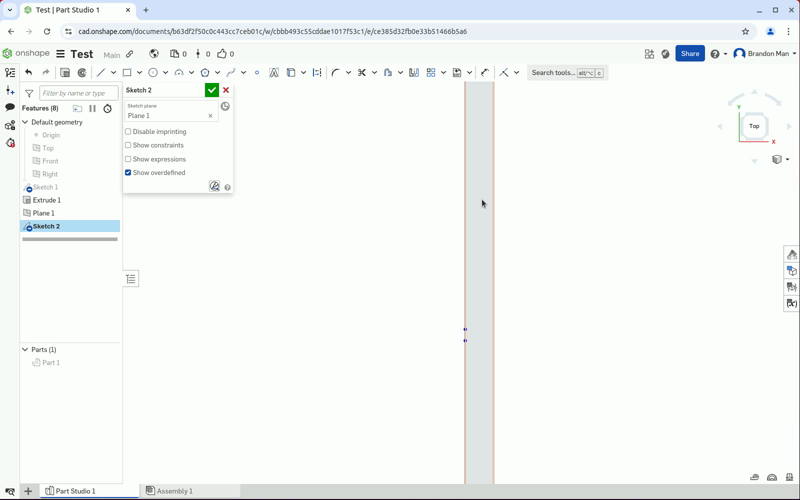
click(482, 199)
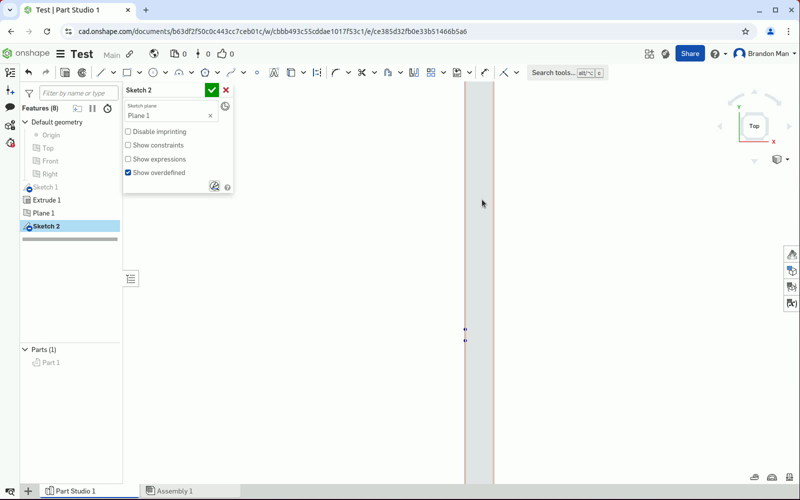
scroll(-6)
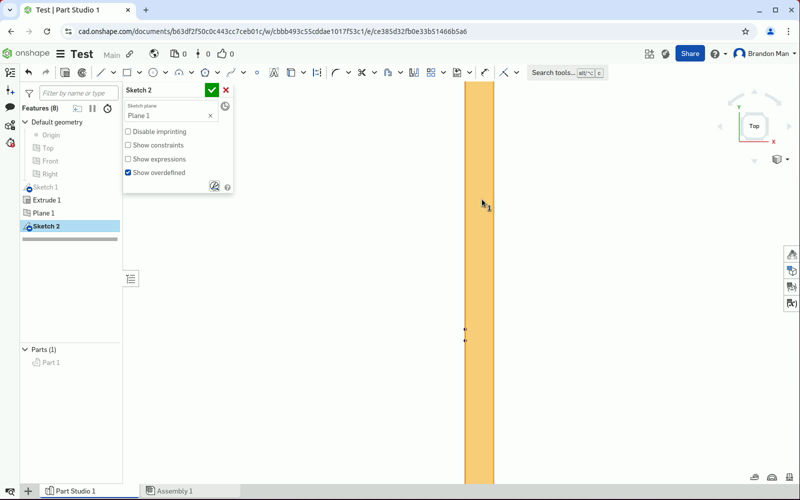
scroll(-6)
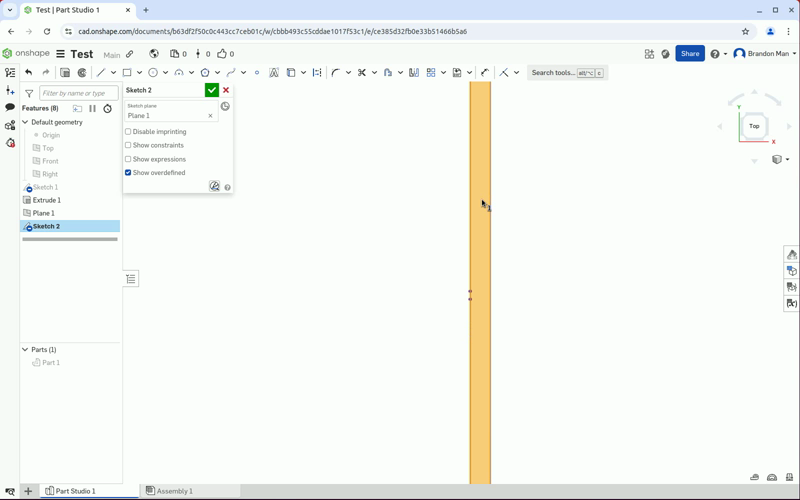
scroll(-6)
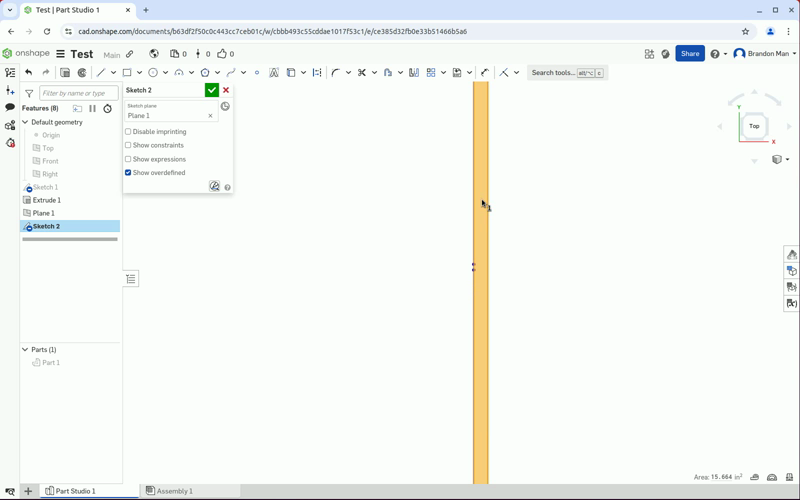
scroll(-6)
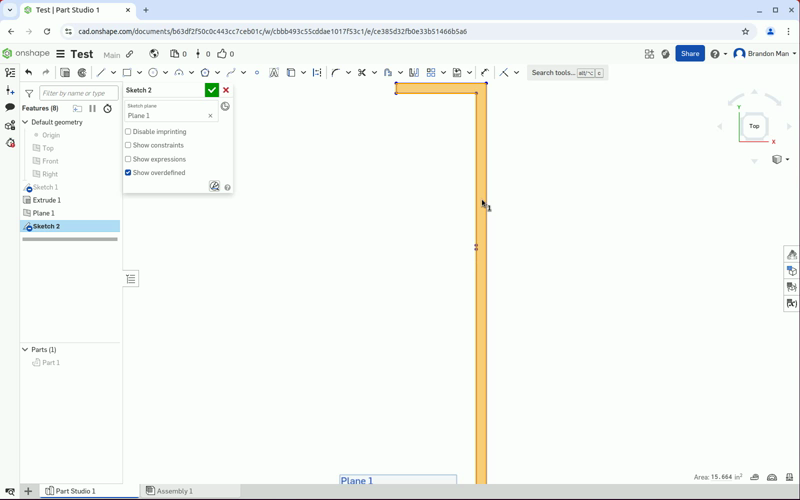
scroll(-6)
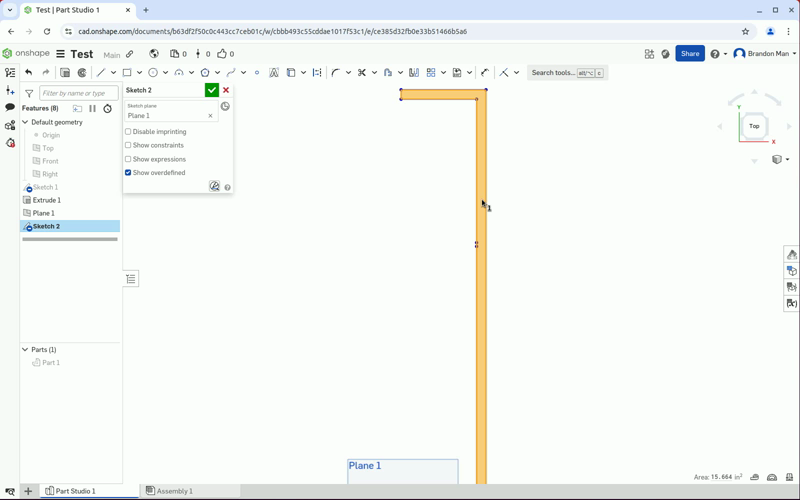
scroll(-6)
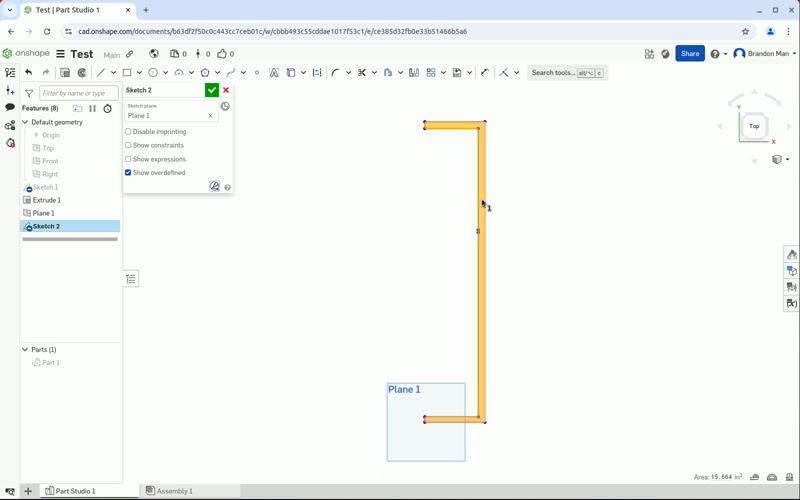
scroll(-6)
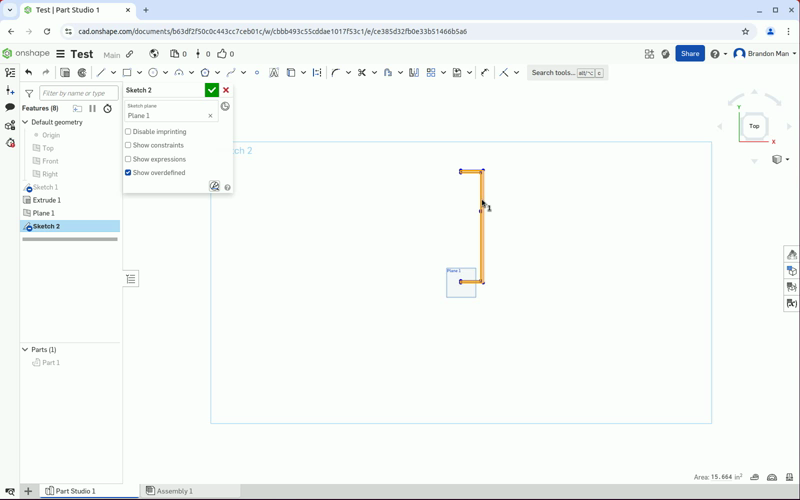
mouse_move(73, 352)
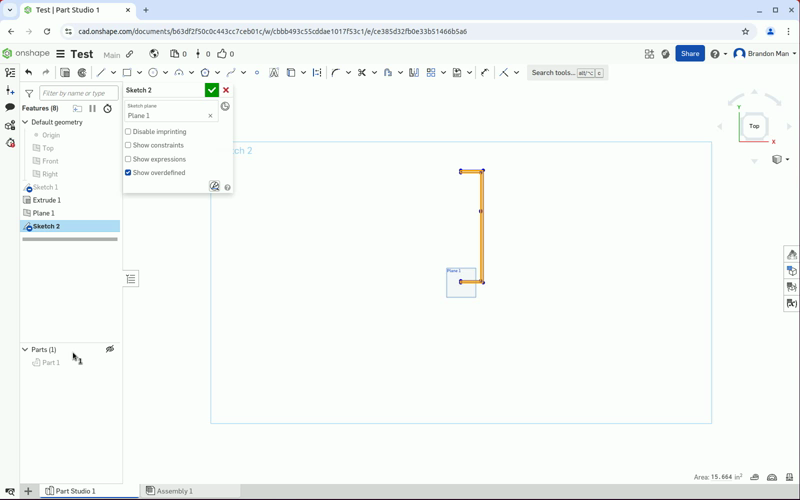
key(shift+y)
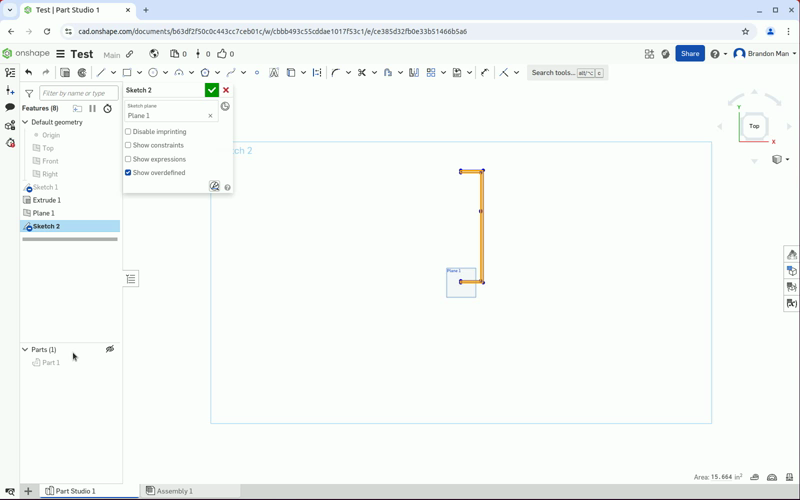
key(shift+e)
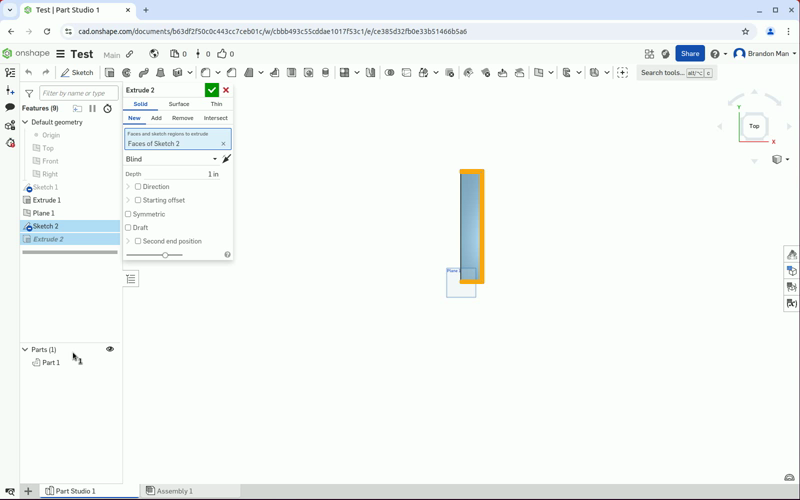
mouse_move(143, 106)
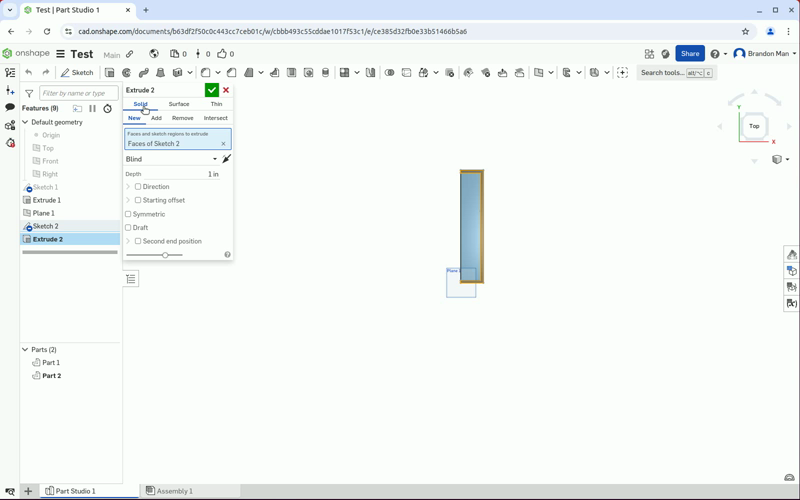
click(143, 106)
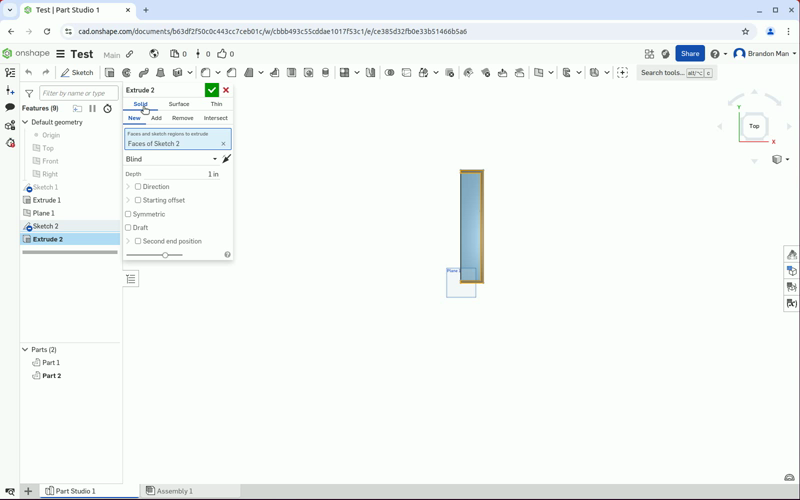
mouse_move(137, 120)
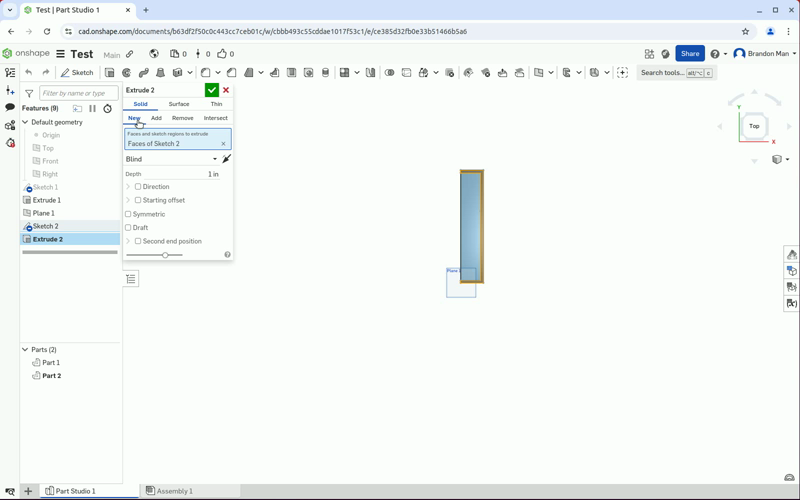
click(137, 120)
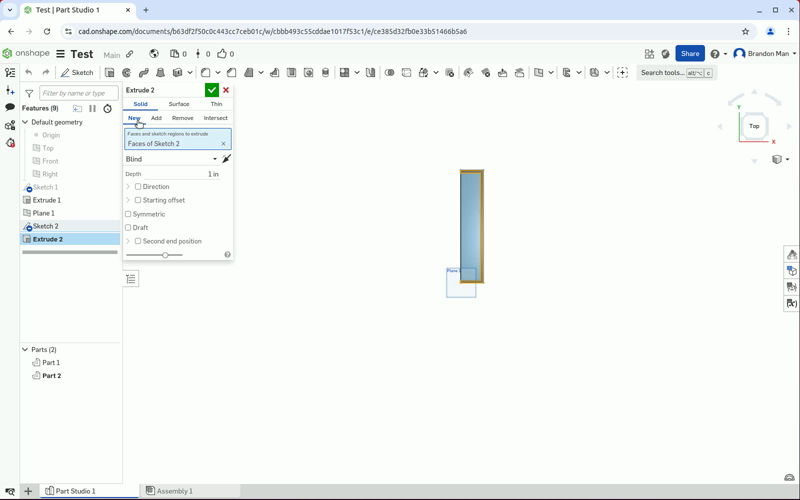
key(tab, 4)
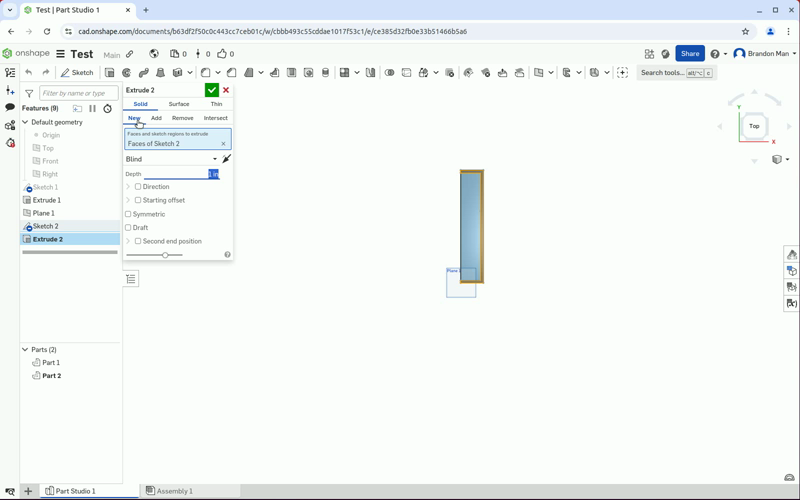
text(3.611)
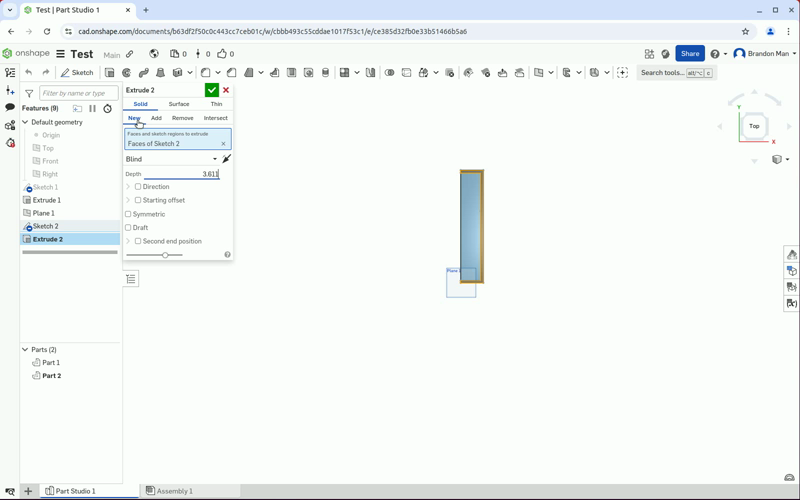
key(enter)
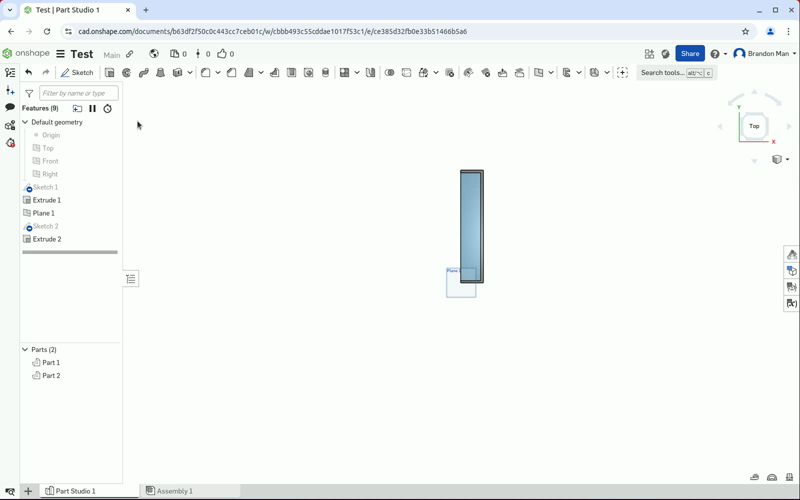
key(shift+h)
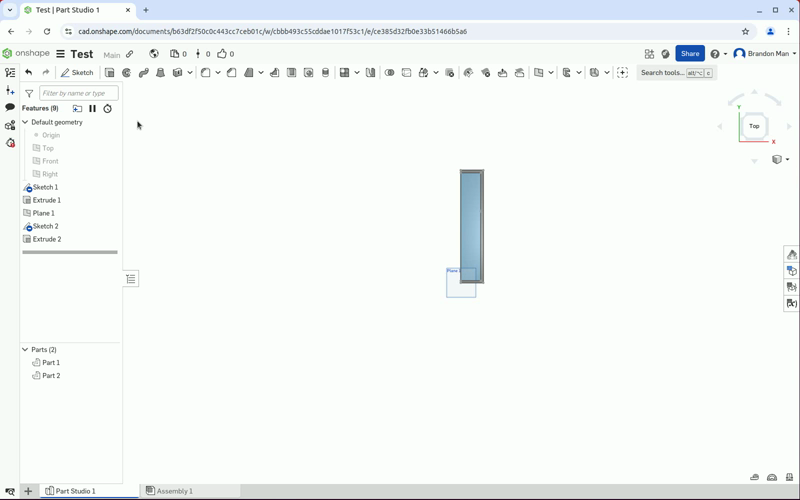
key(shift+h)
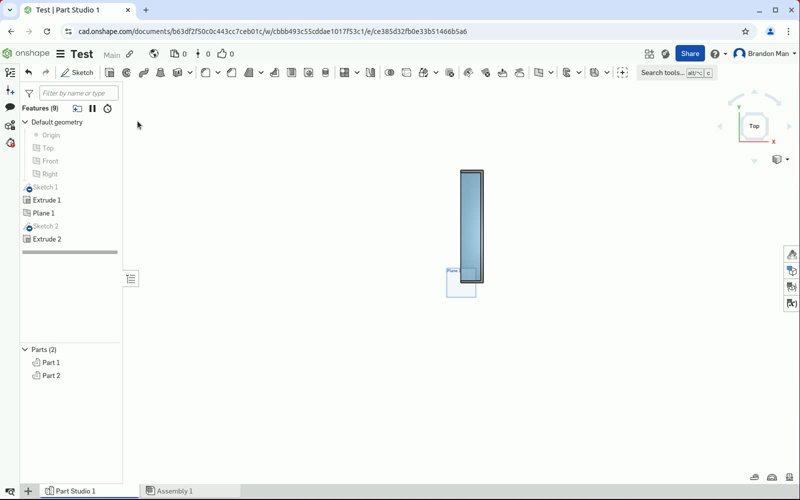
mouse_move(73, 189)
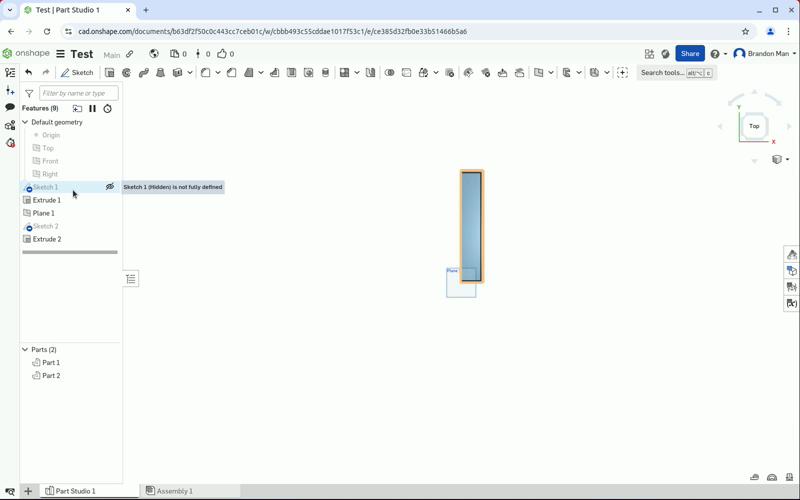
click(73, 189)
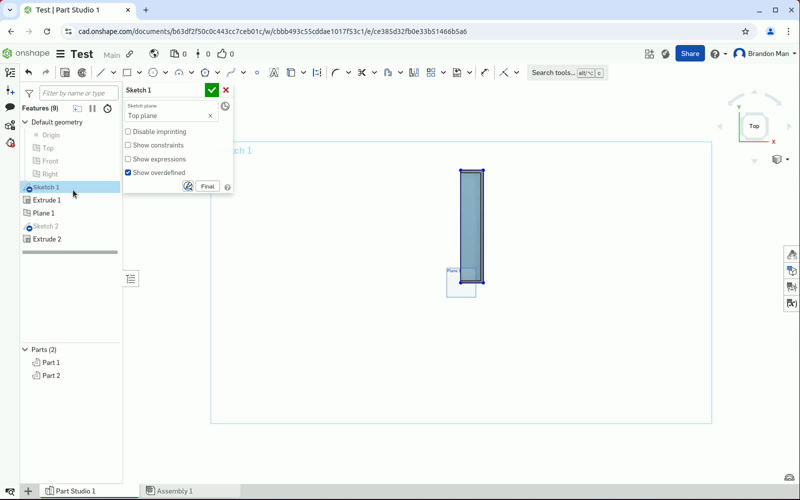
mouse_move(229, 92)
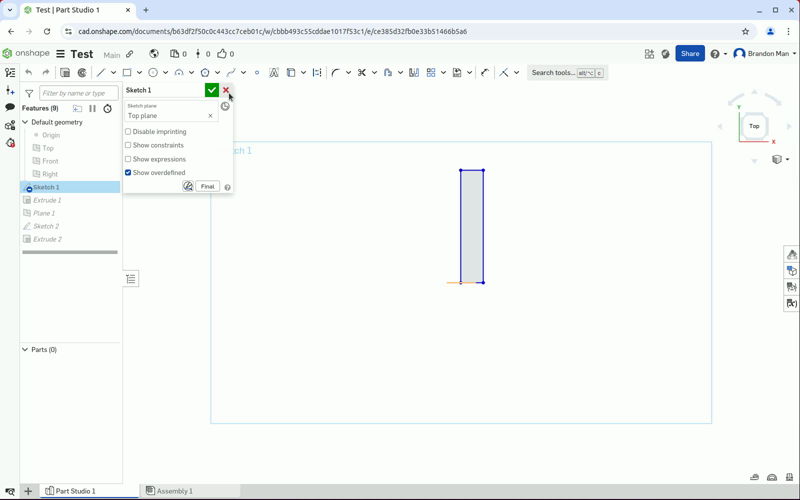
click(229, 92)
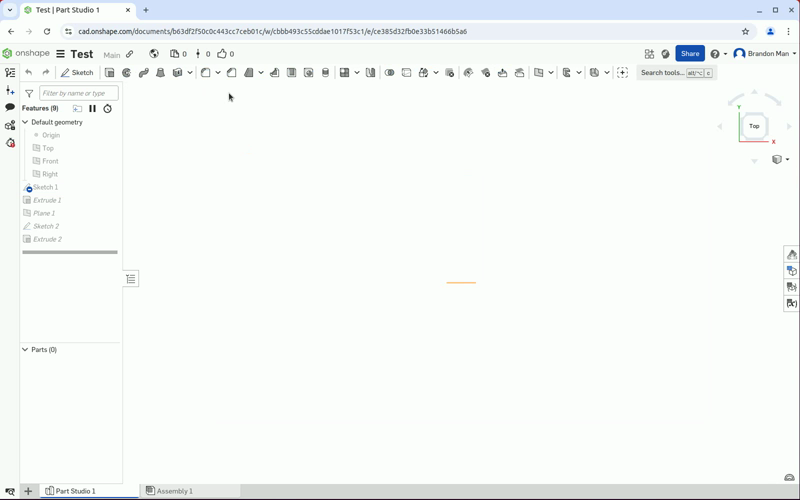
key(shift+s)
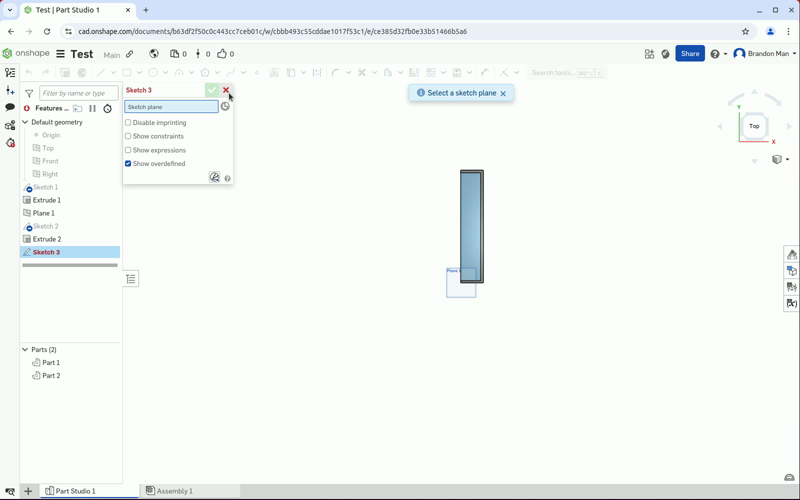
mouse_move(73, 215)
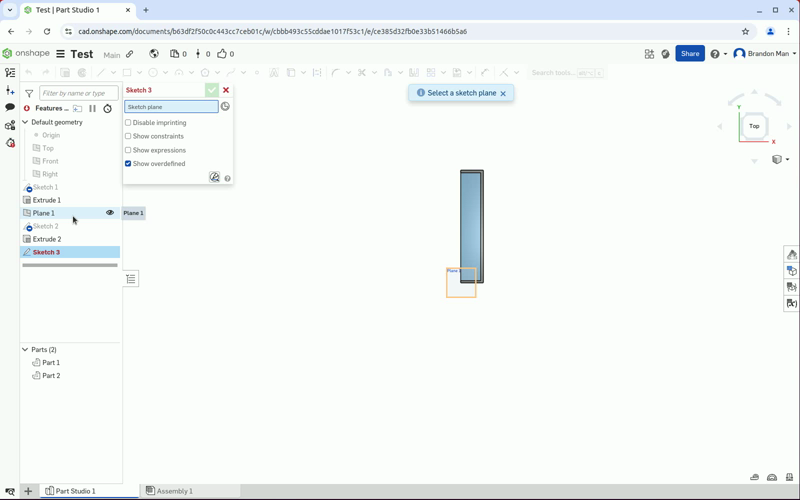
click(73, 215)
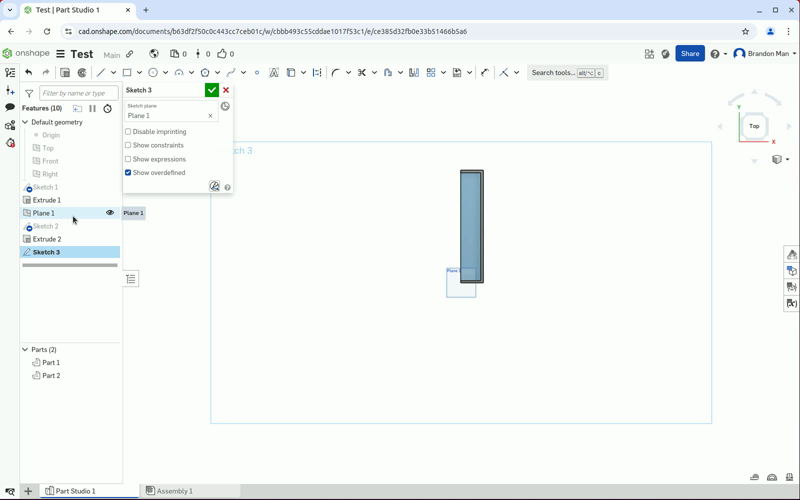
mouse_move(73, 352)
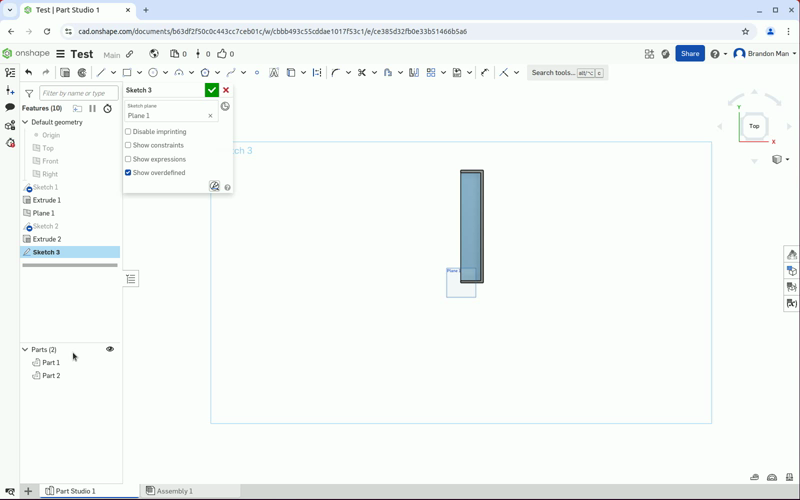
key(y)
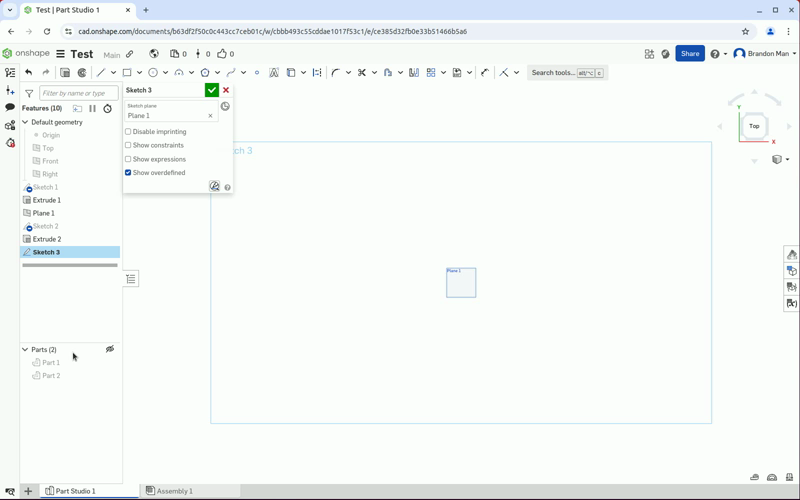
key(l)
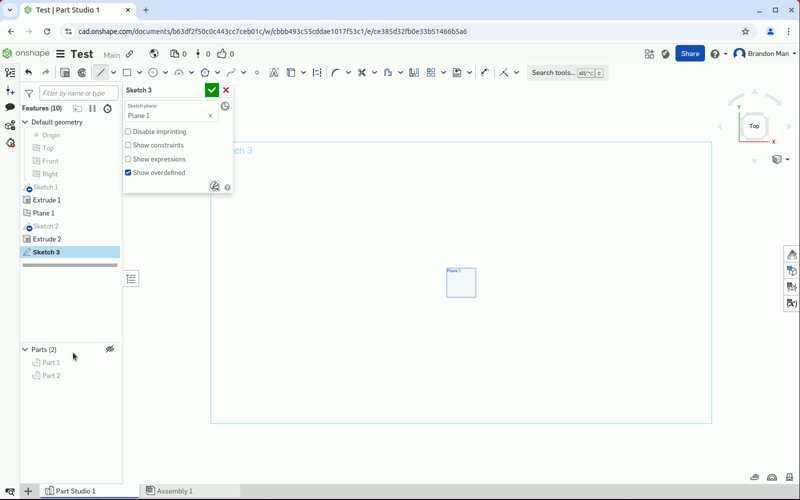
key_down(shift)
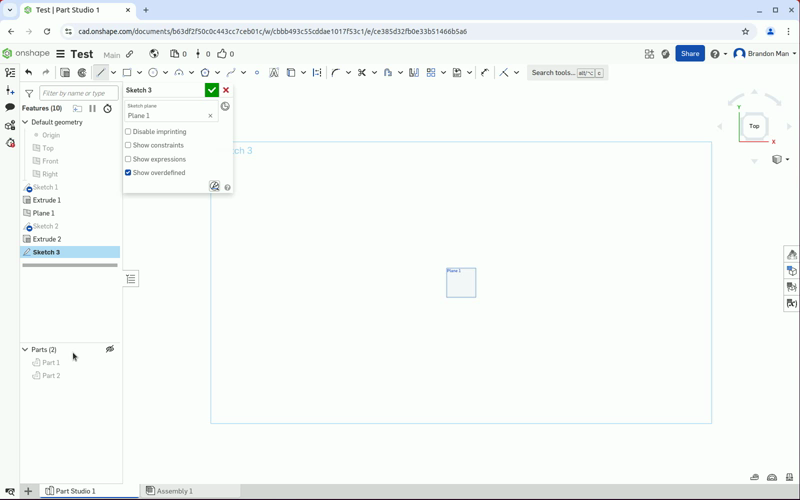
mouse_move(460, 212)
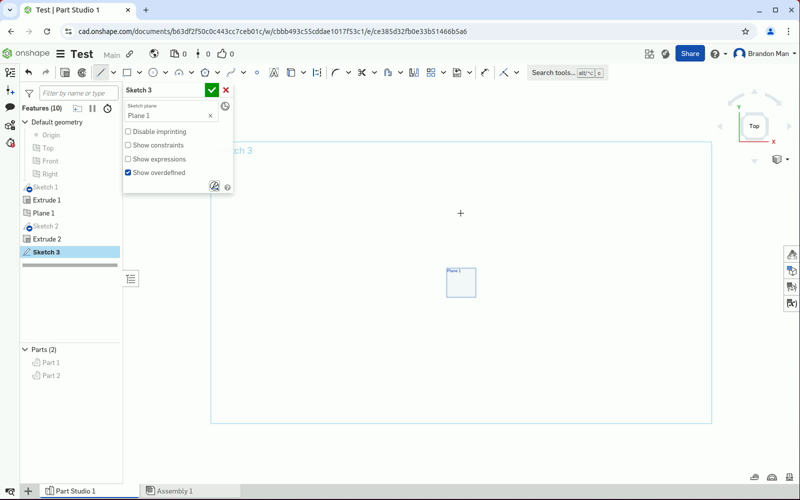
click(460, 212)
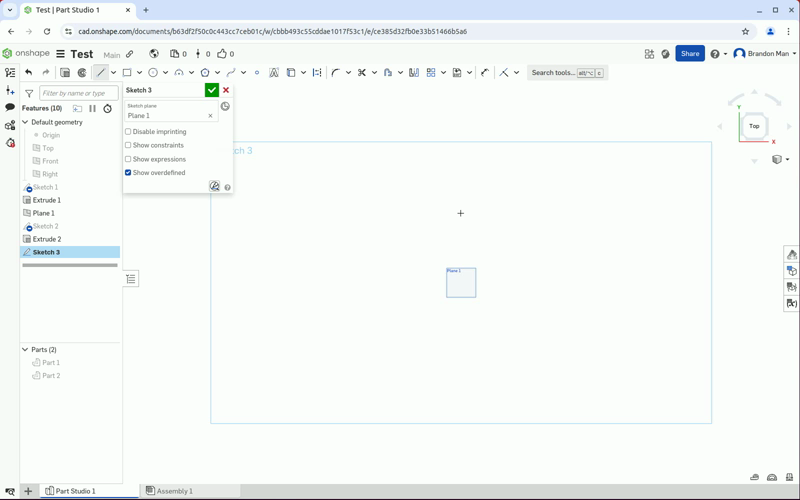
key_up(shift)
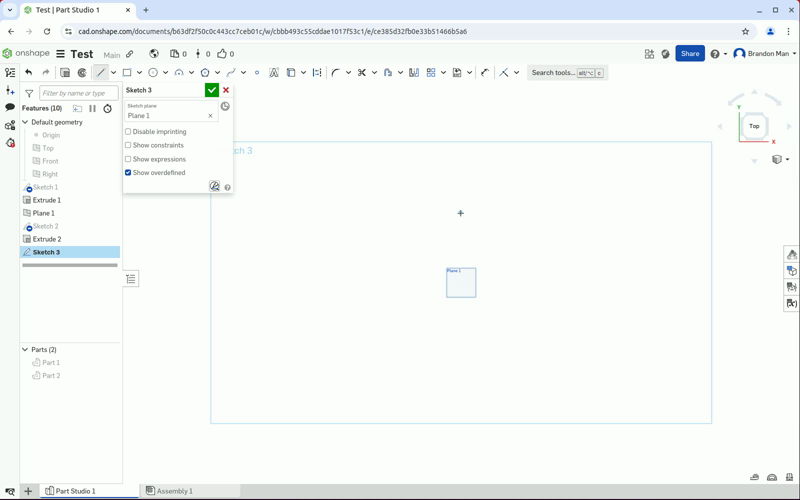
key_down(shift)
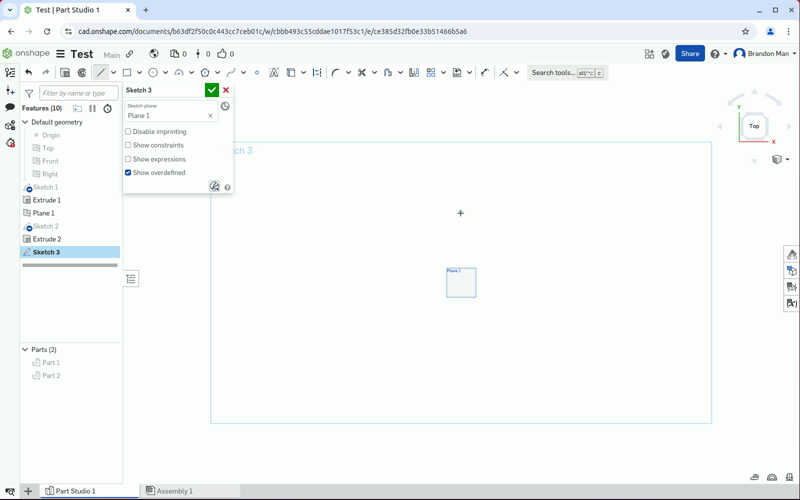
mouse_move(490, 212)
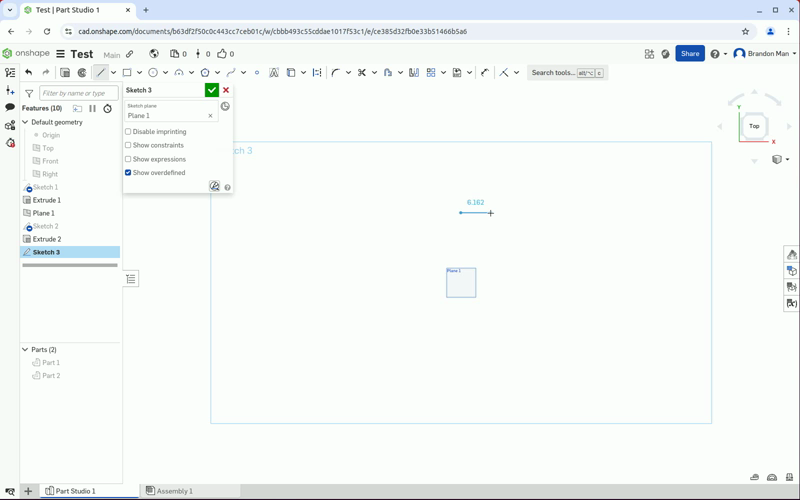
mouse_move(481, 212)
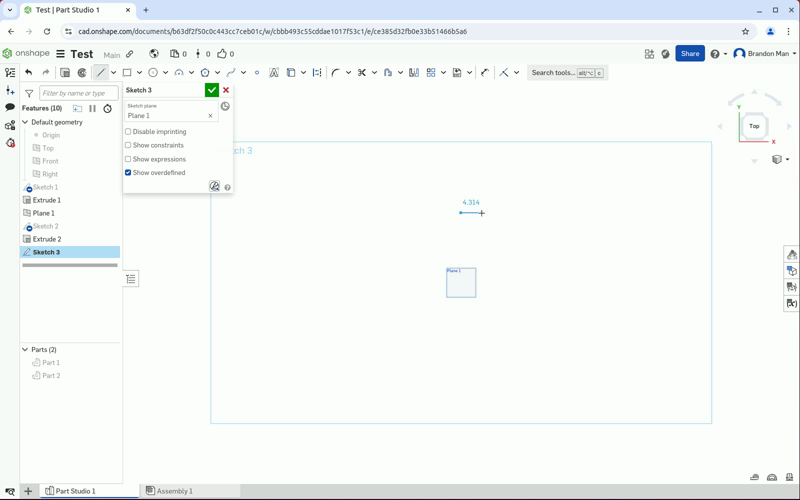
click(481, 212)
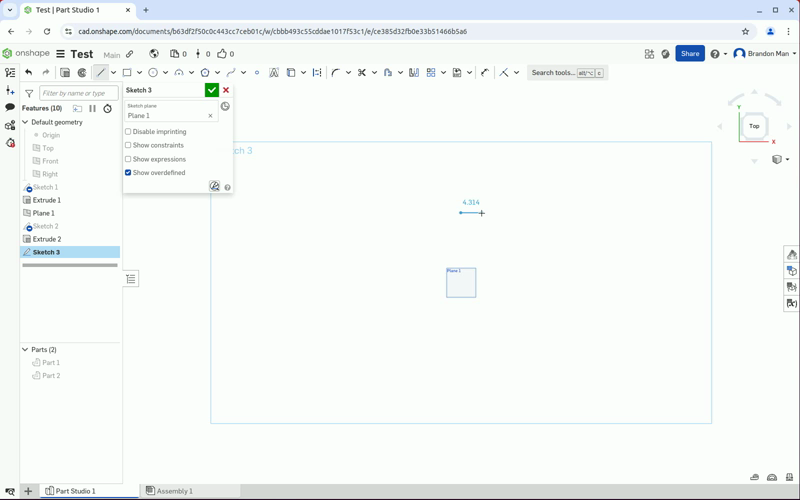
key_up(shift)
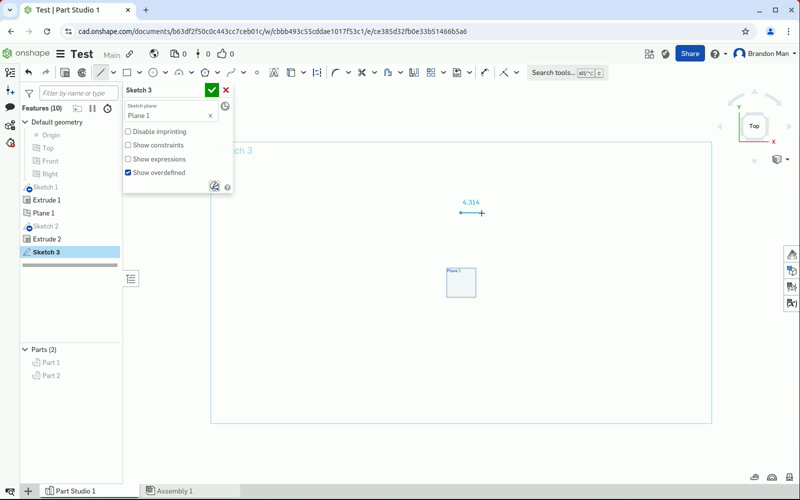
key_down(shift)
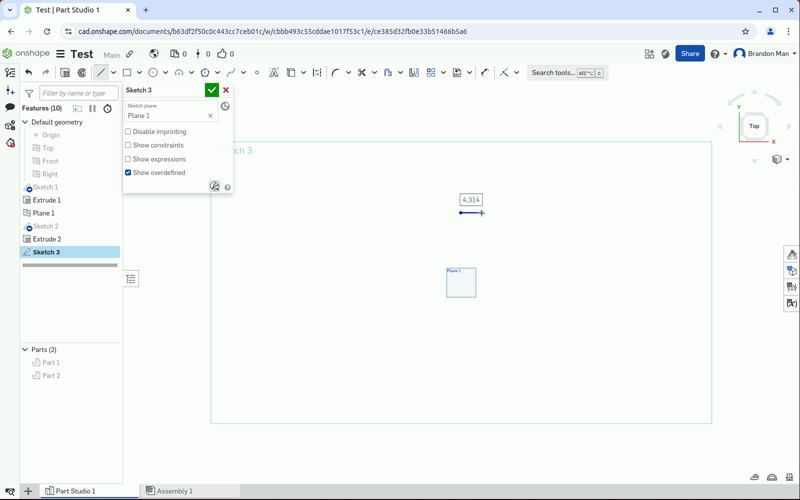
mouse_move(511, 212)
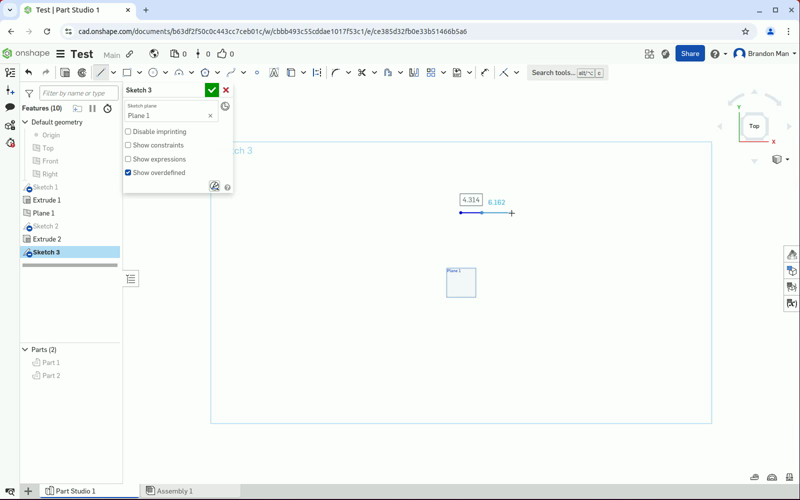
mouse_move(481, 209)
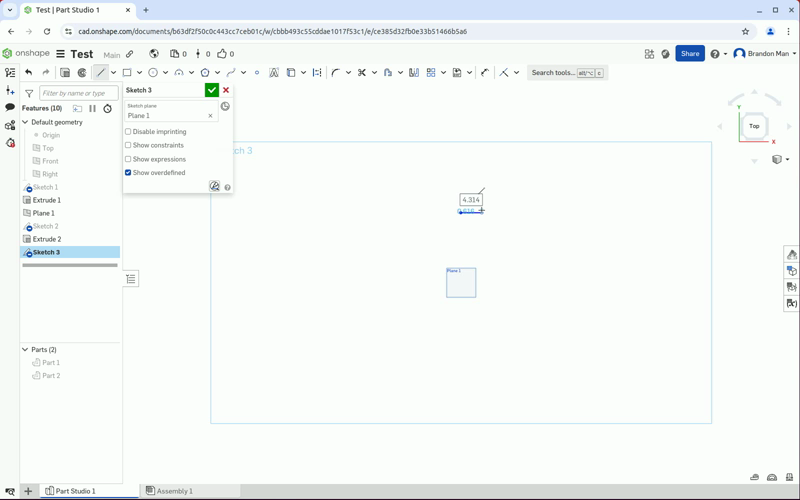
scroll(6)
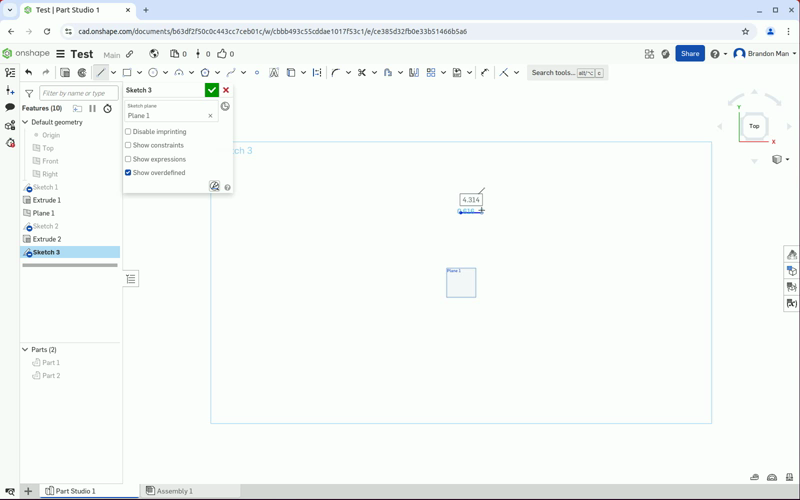
scroll(6)
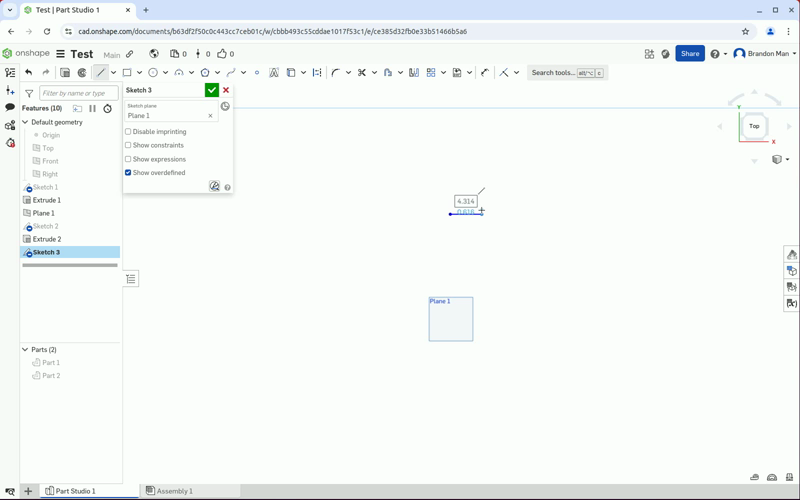
scroll(6)
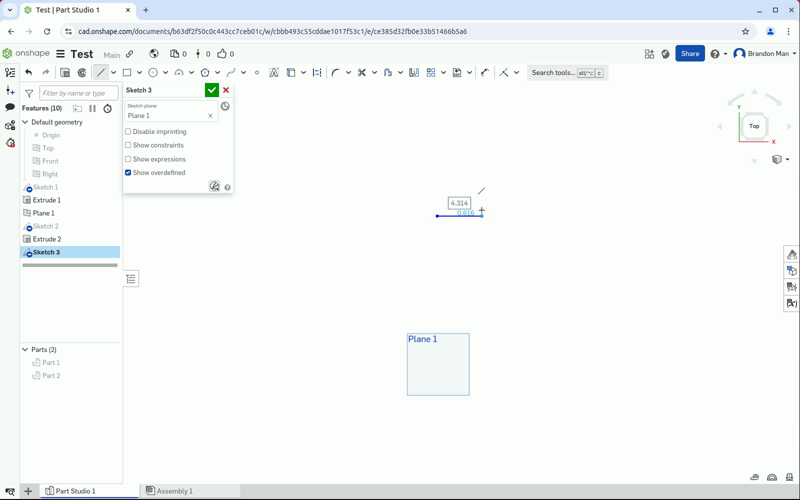
scroll(6)
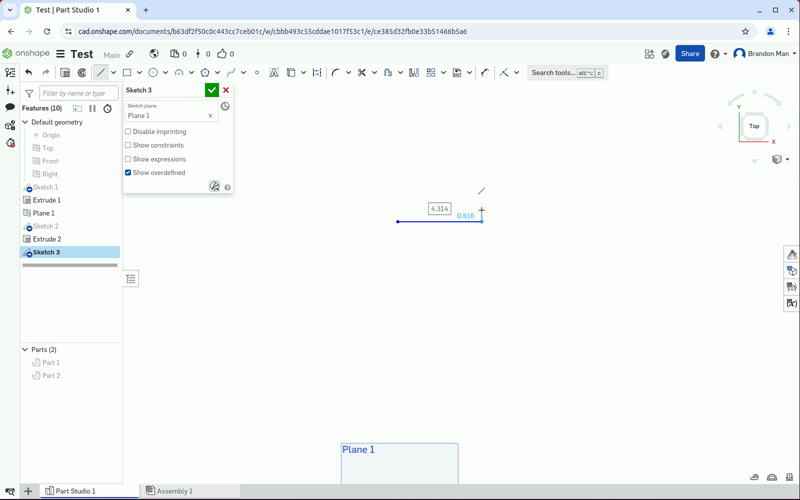
scroll(6)
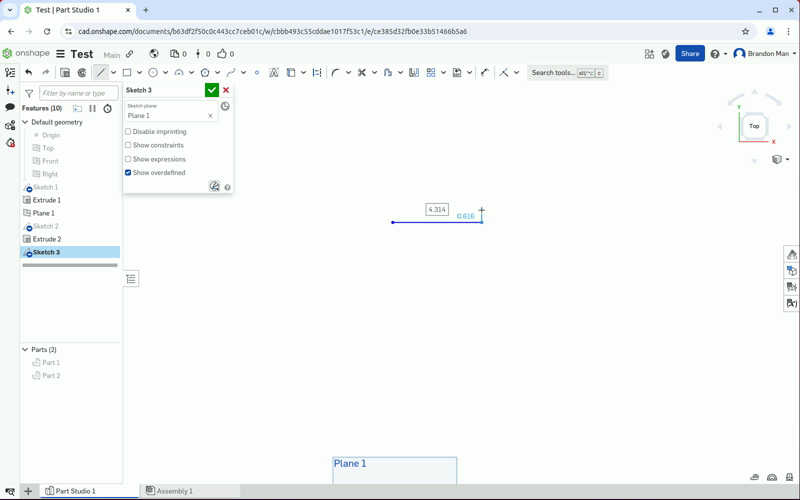
scroll(6)
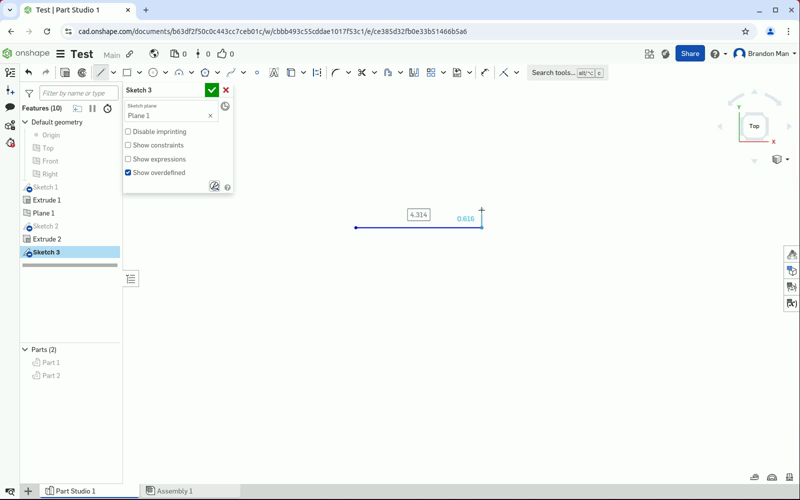
scroll(6)
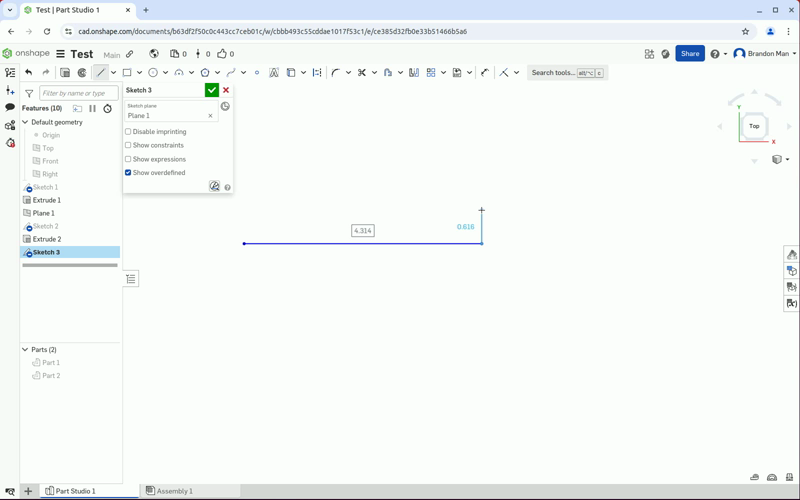
click(481, 209)
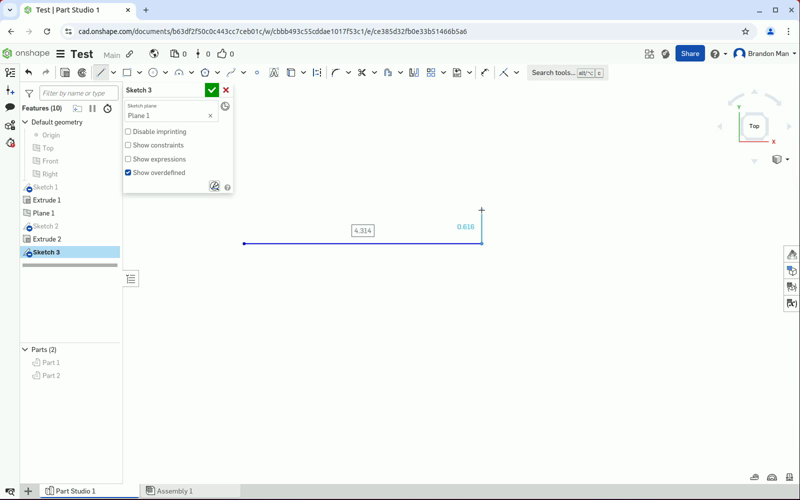
scroll(-6)
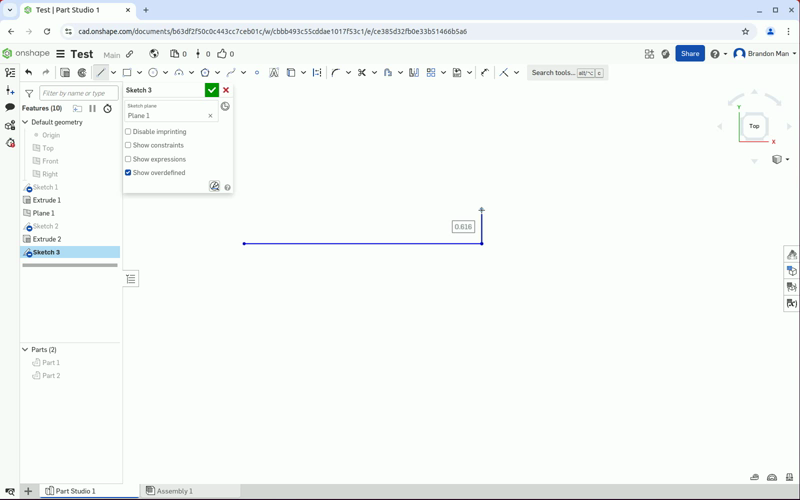
scroll(-6)
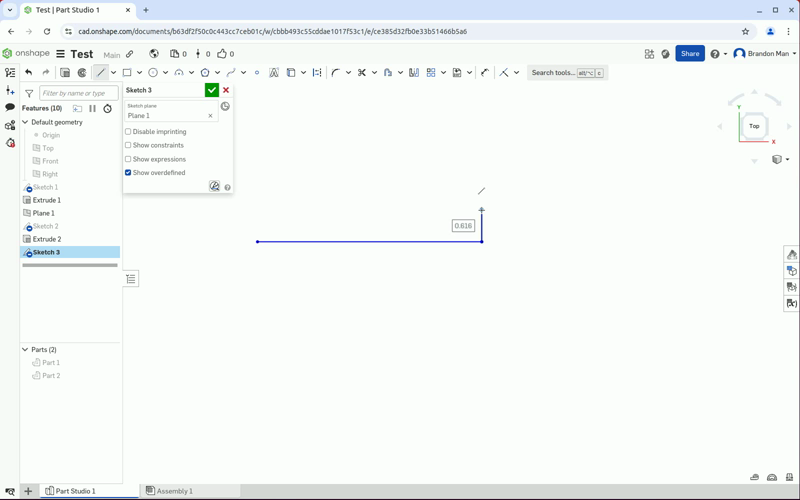
scroll(-6)
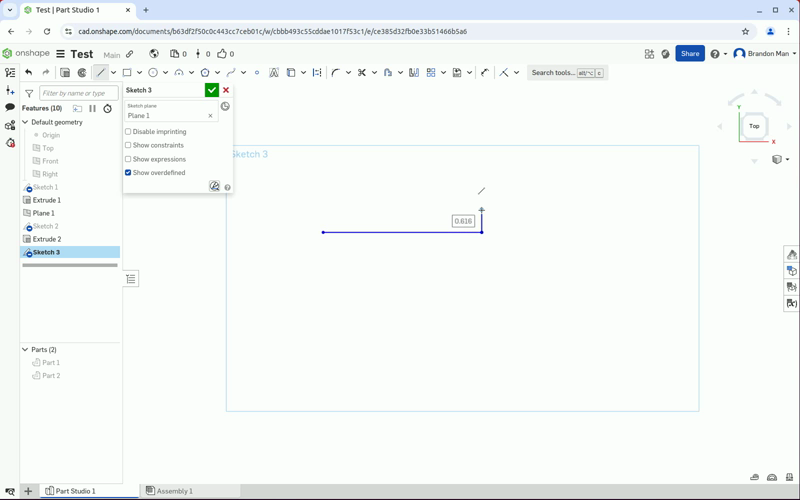
scroll(-6)
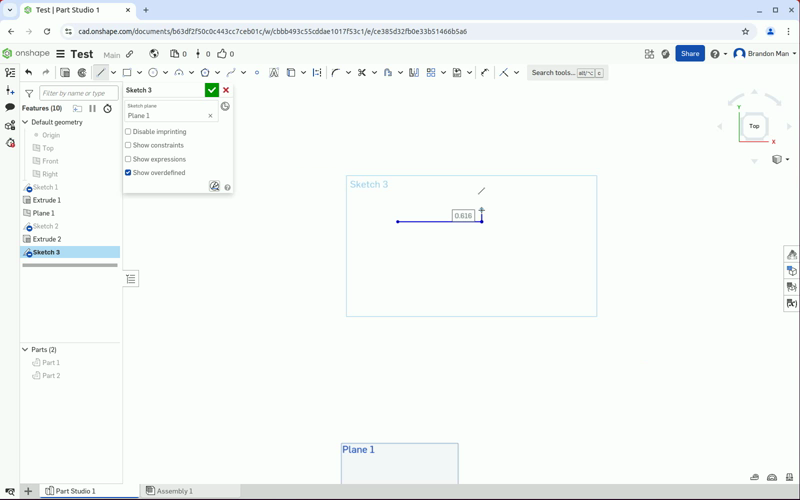
scroll(-6)
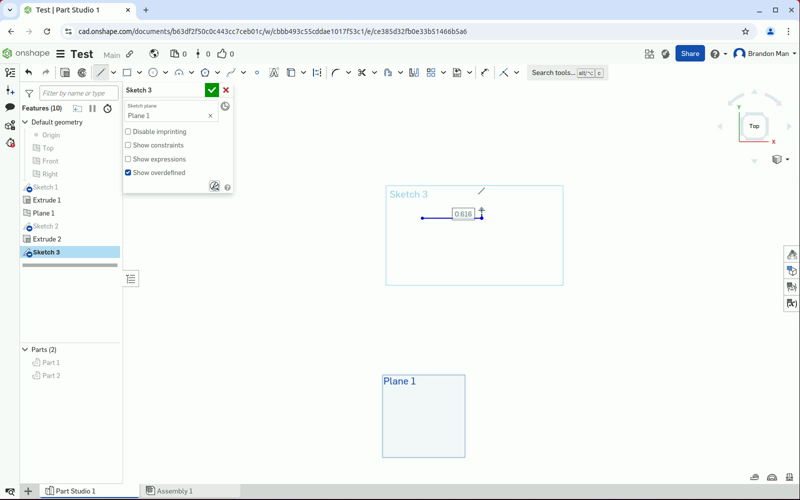
scroll(-6)
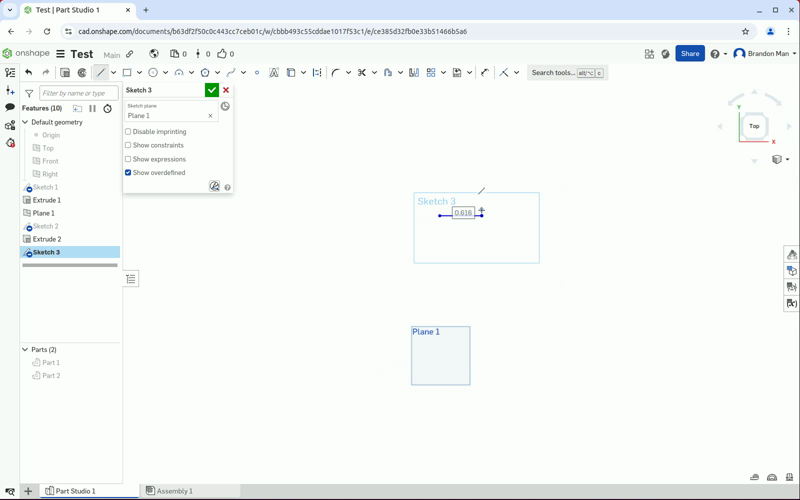
scroll(-6)
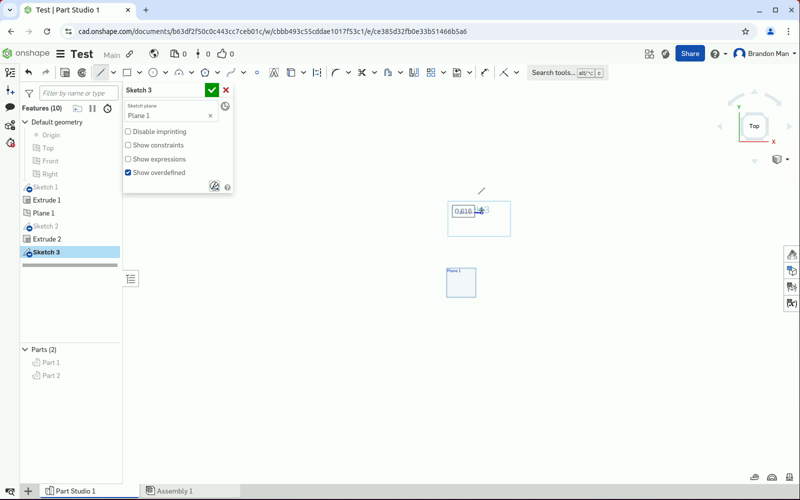
key_up(shift)
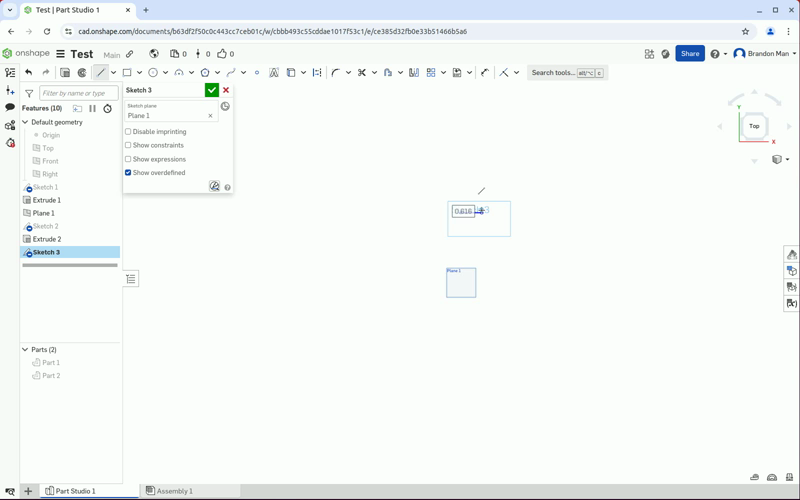
key_down(shift)
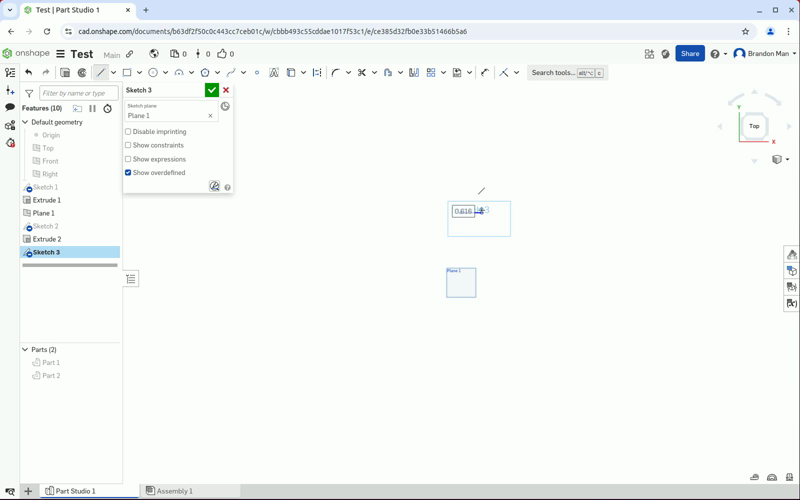
mouse_move(511, 209)
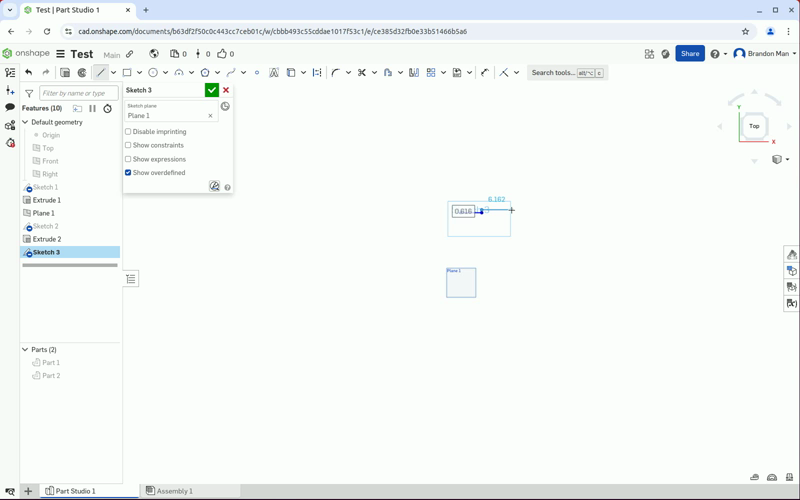
mouse_move(460, 209)
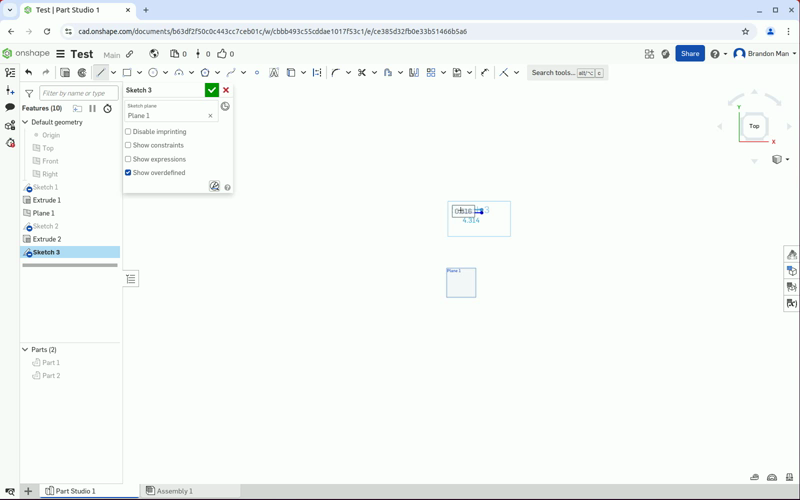
scroll(6)
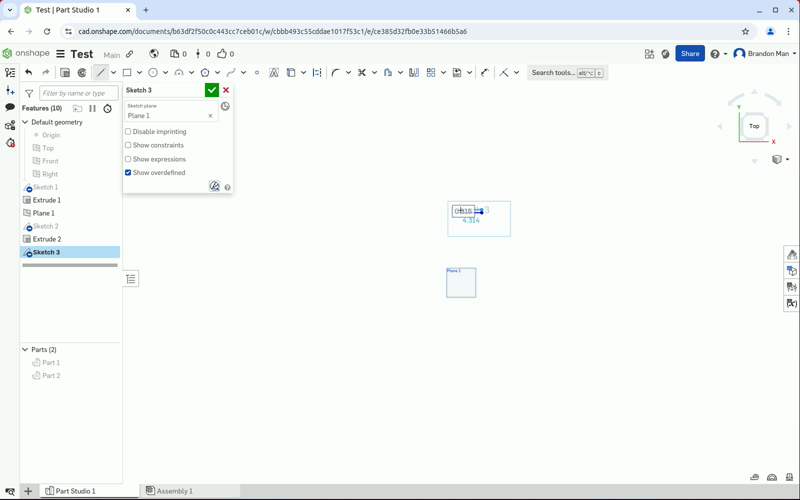
scroll(6)
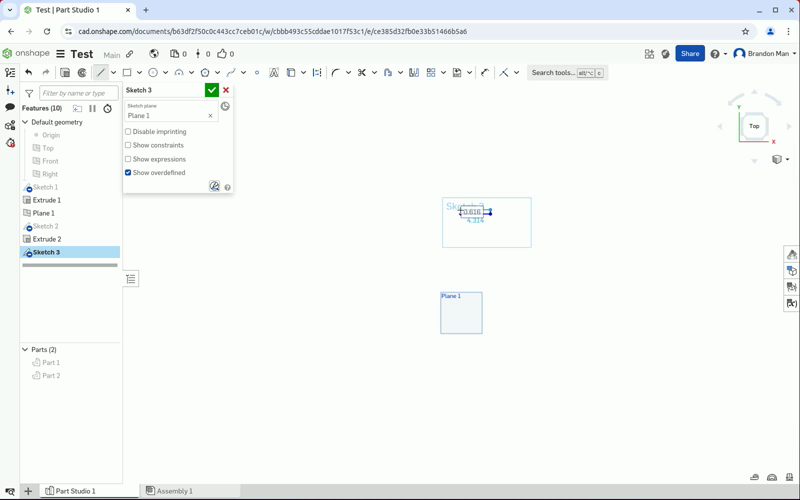
scroll(6)
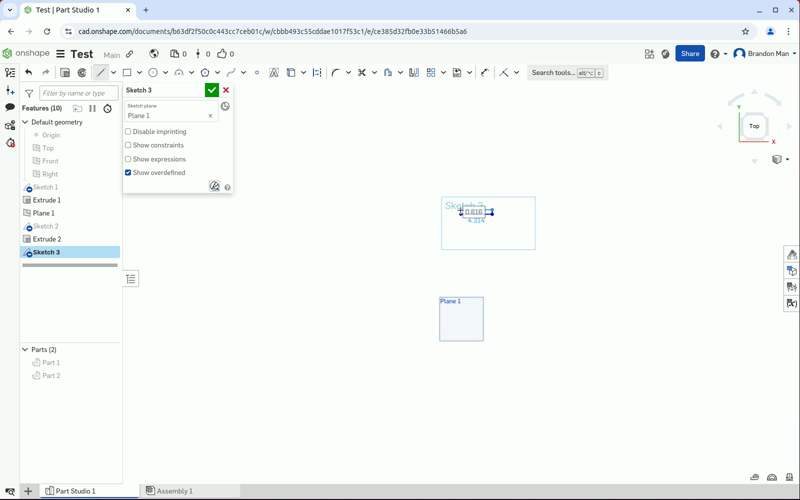
scroll(6)
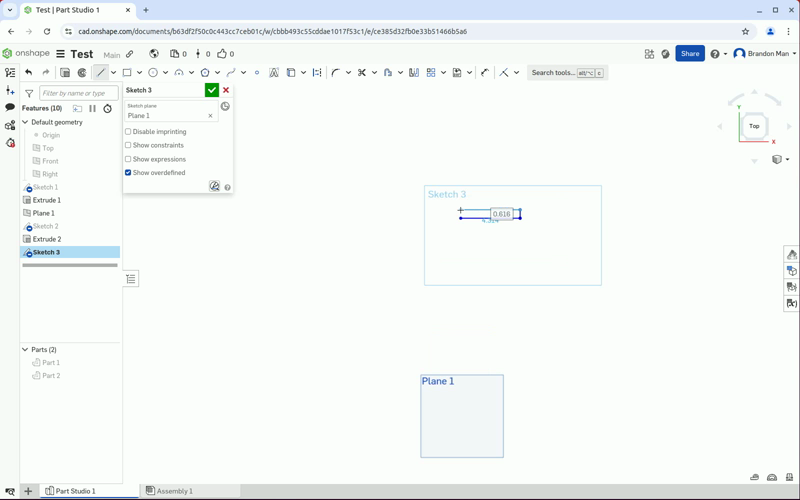
scroll(6)
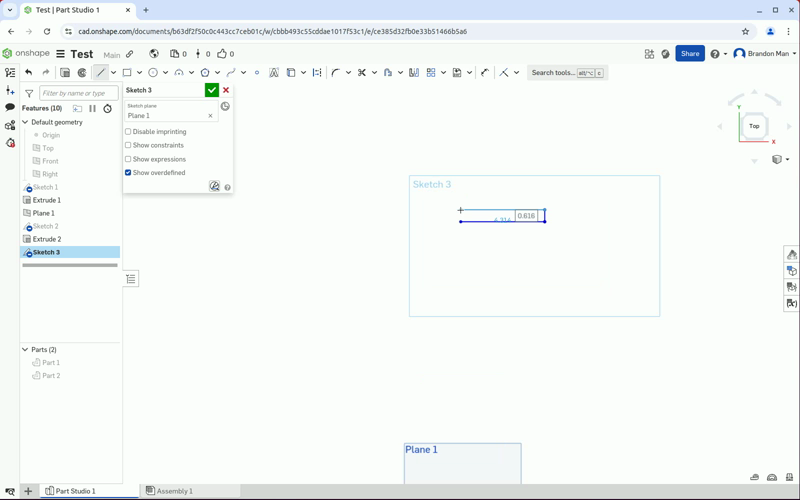
scroll(6)
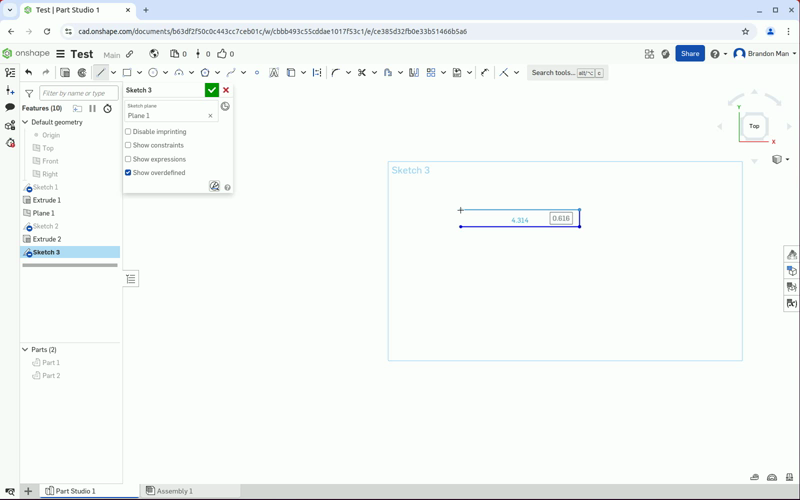
scroll(6)
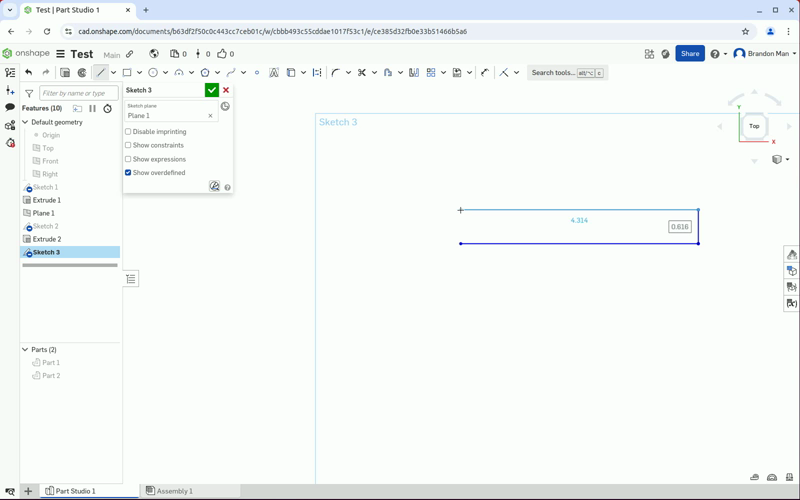
click(460, 209)
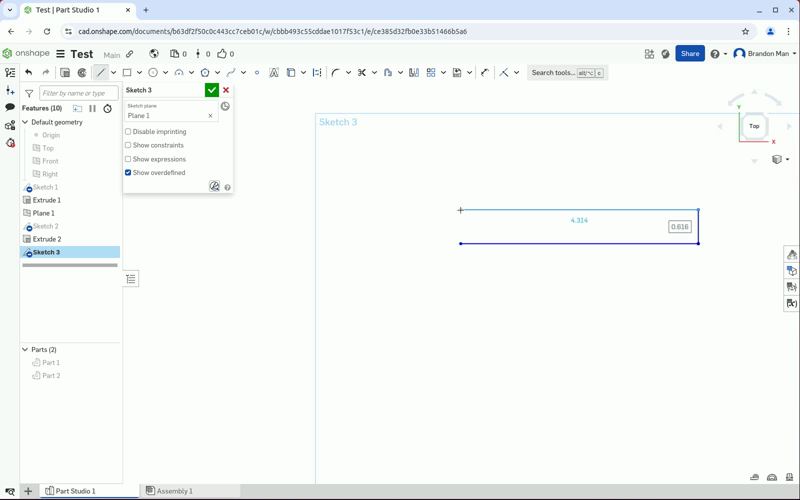
scroll(-6)
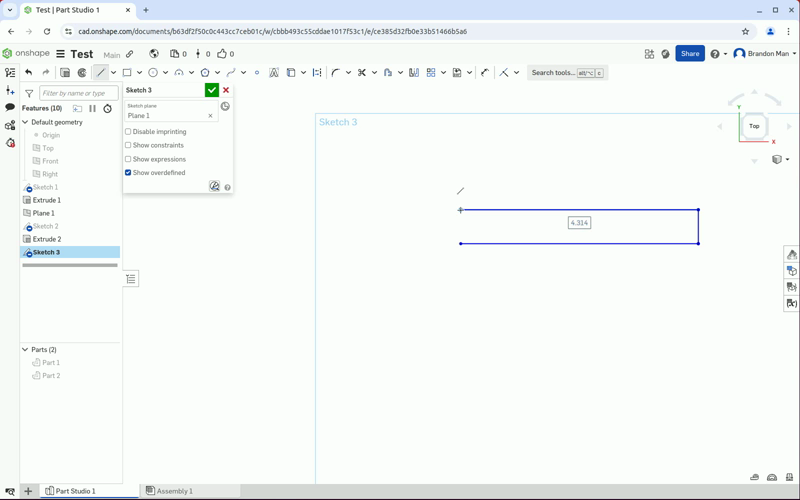
scroll(-6)
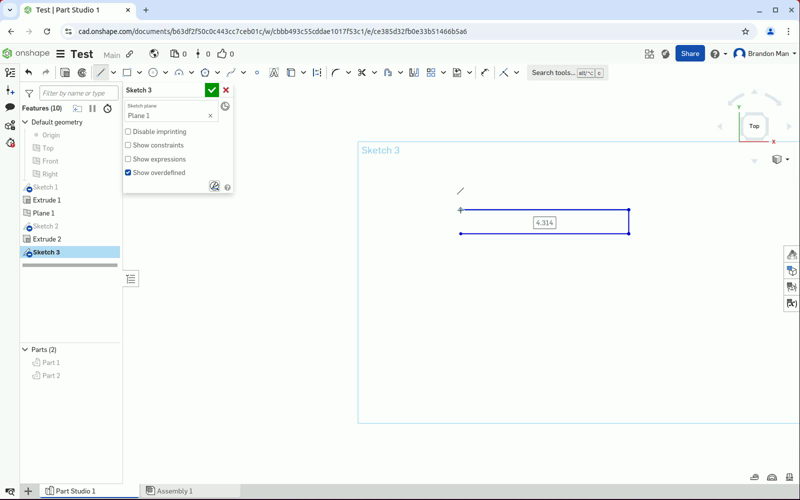
scroll(-6)
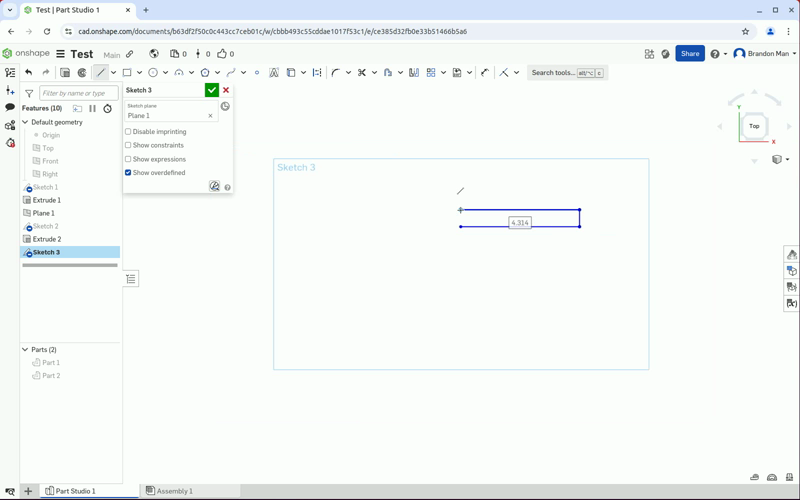
scroll(-6)
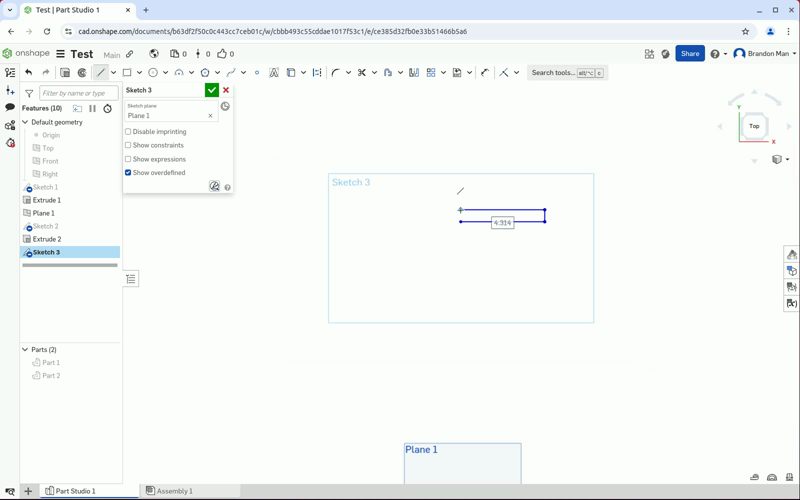
scroll(-6)
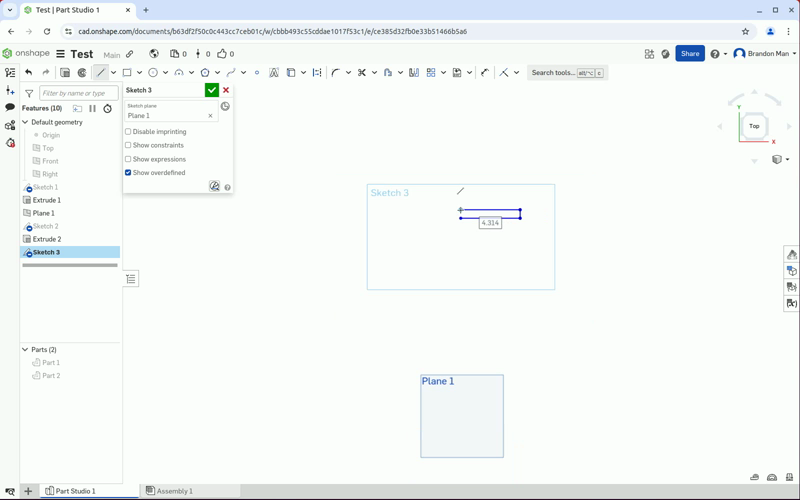
scroll(-6)
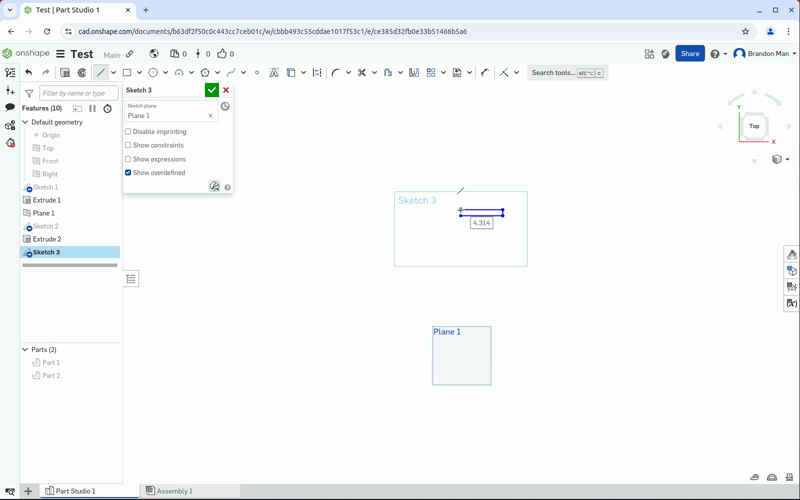
scroll(-6)
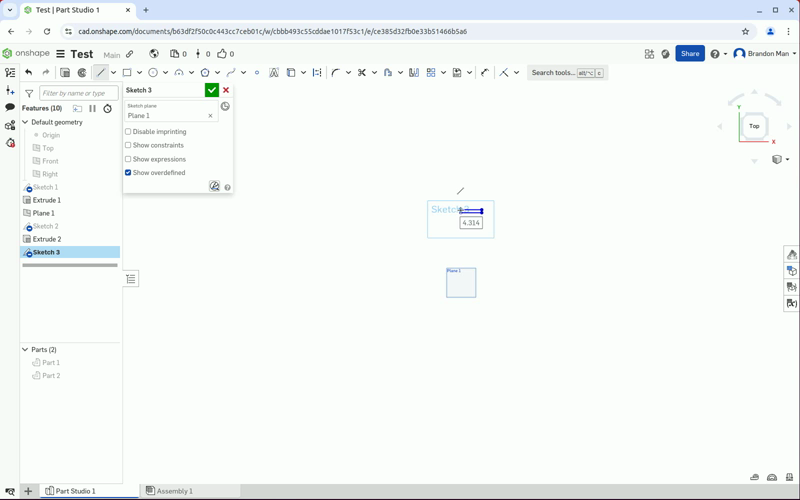
key_up(shift)
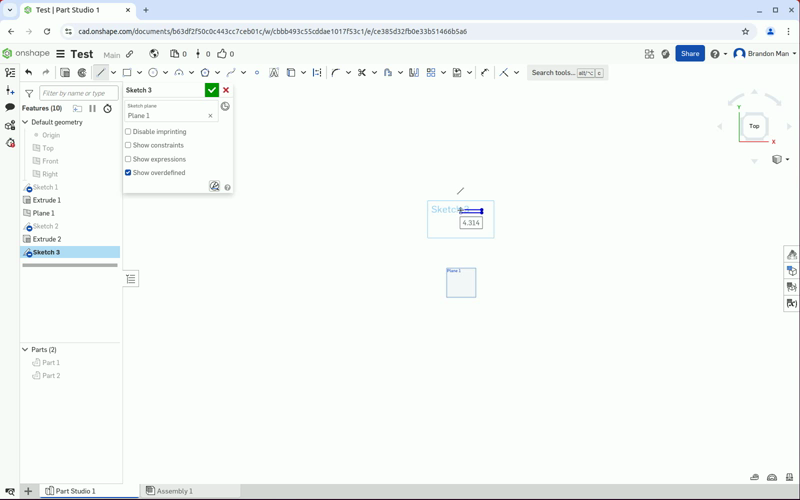
mouse_move(490, 209)
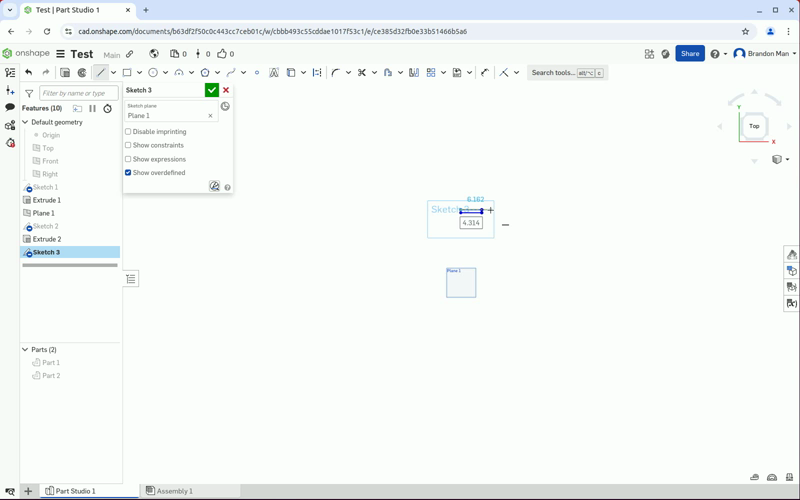
key_down(shift)
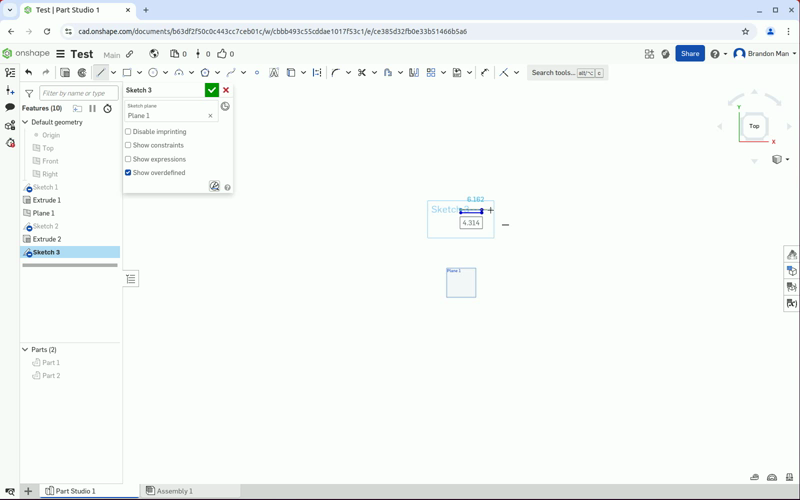
mouse_move(460, 212)
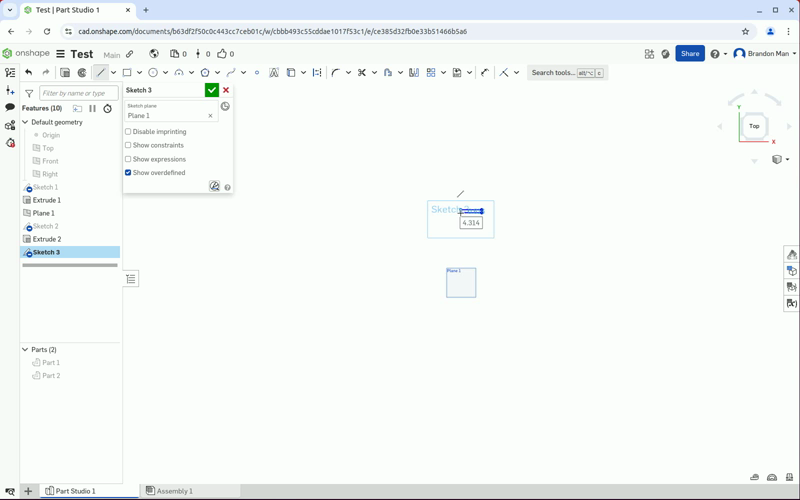
scroll(6)
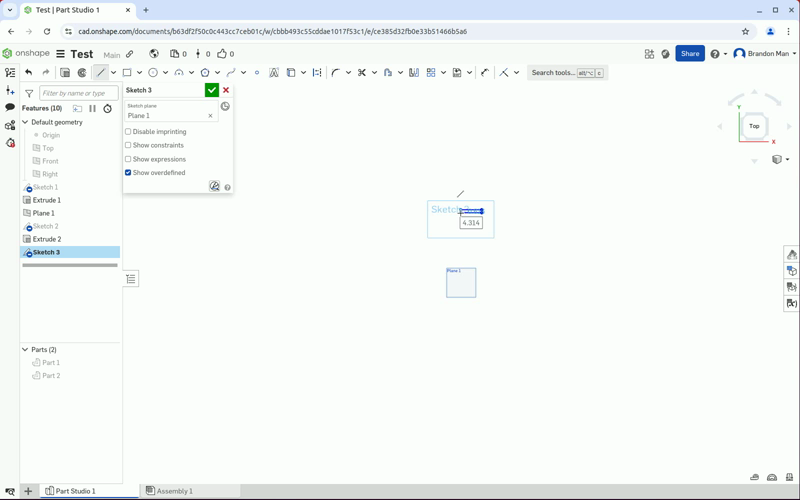
scroll(6)
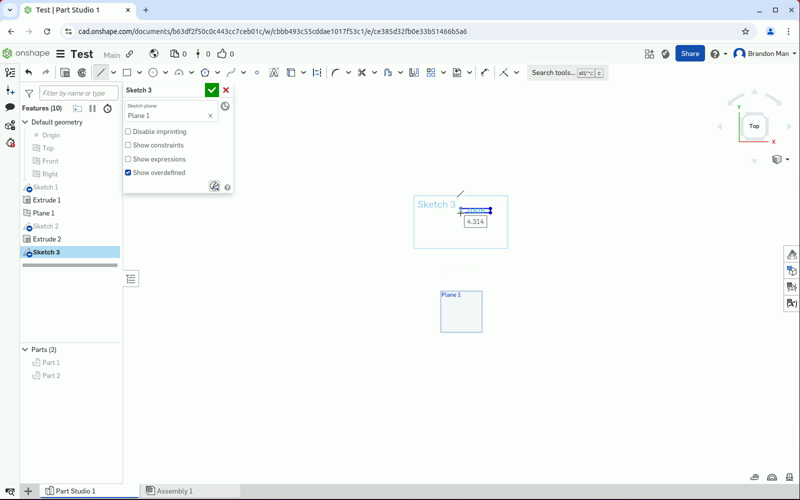
scroll(6)
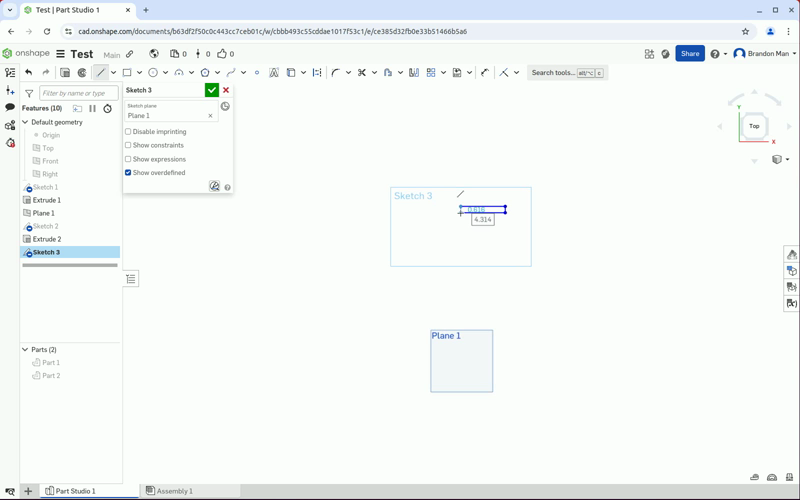
scroll(6)
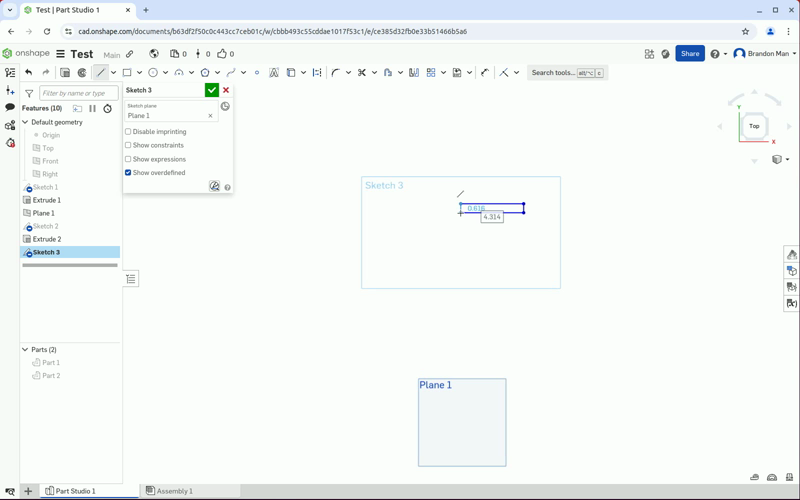
scroll(6)
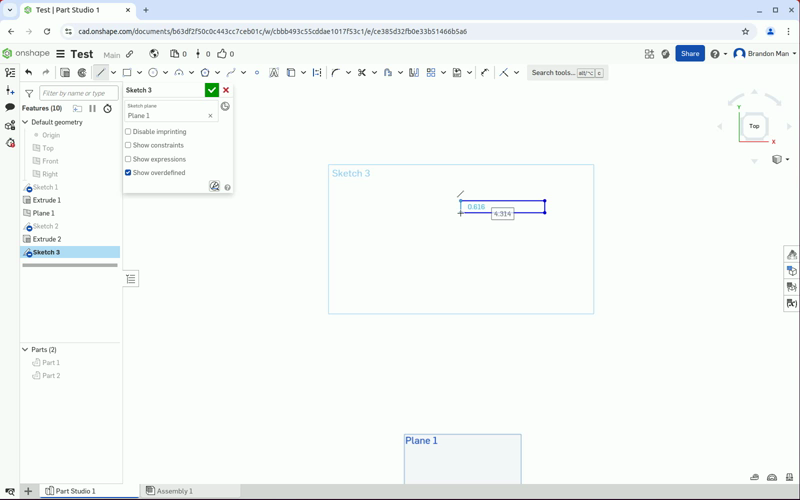
scroll(6)
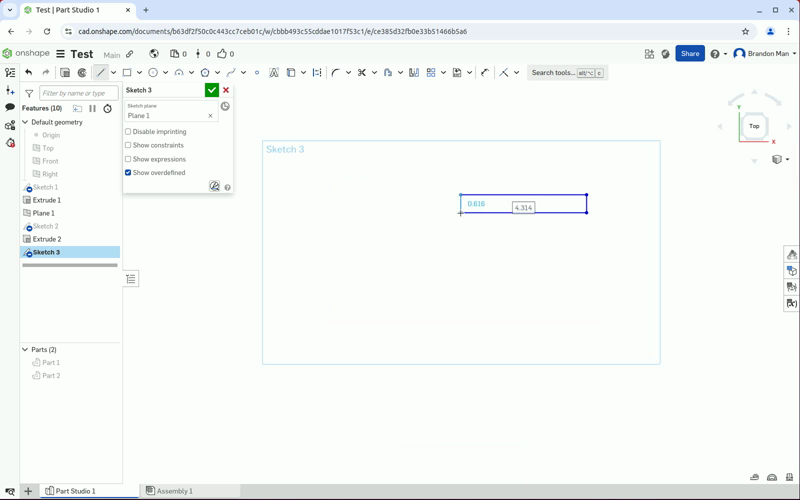
scroll(6)
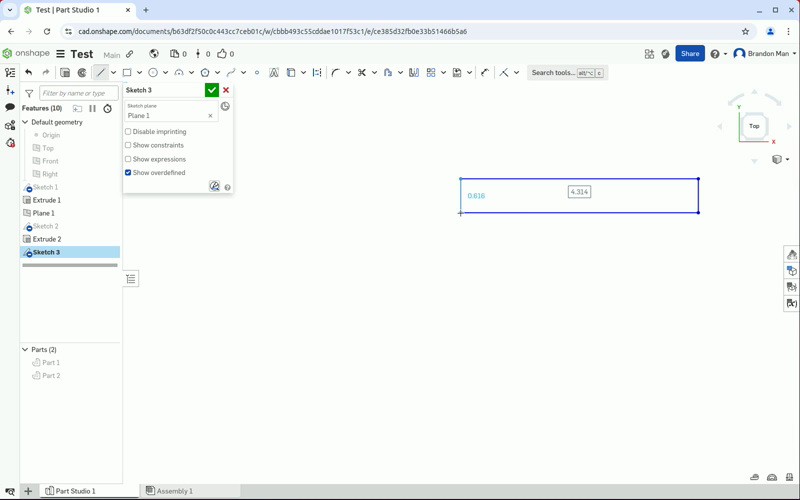
key_up(shift)
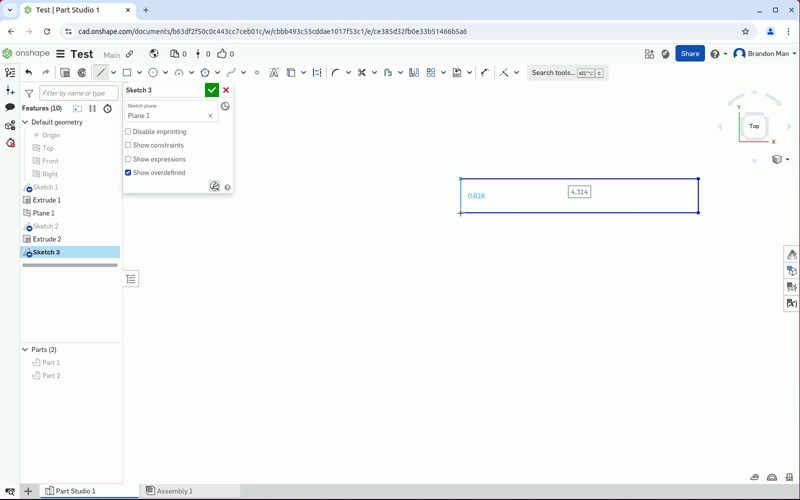
click(460, 212)
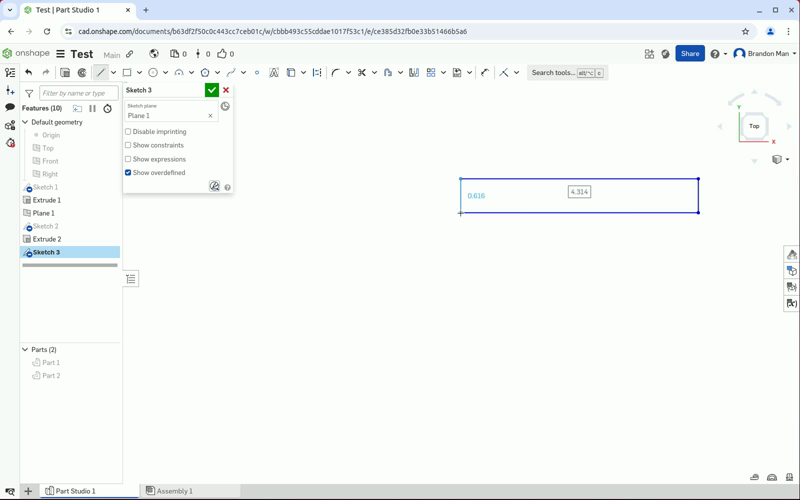
scroll(-6)
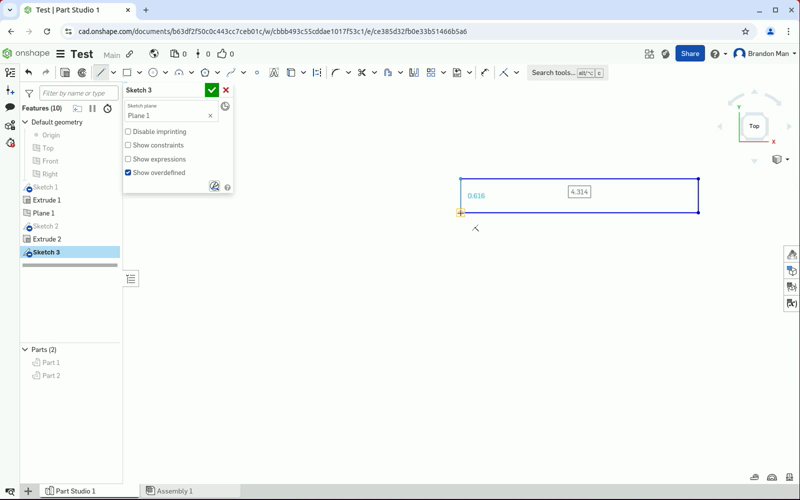
scroll(-6)
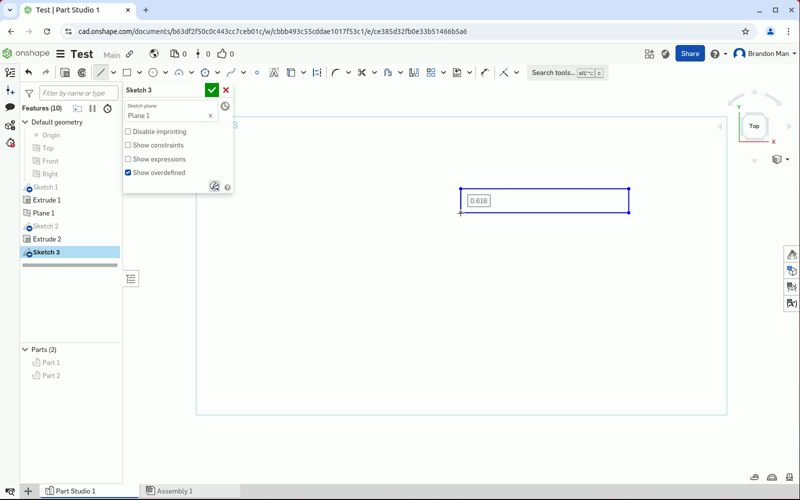
scroll(-6)
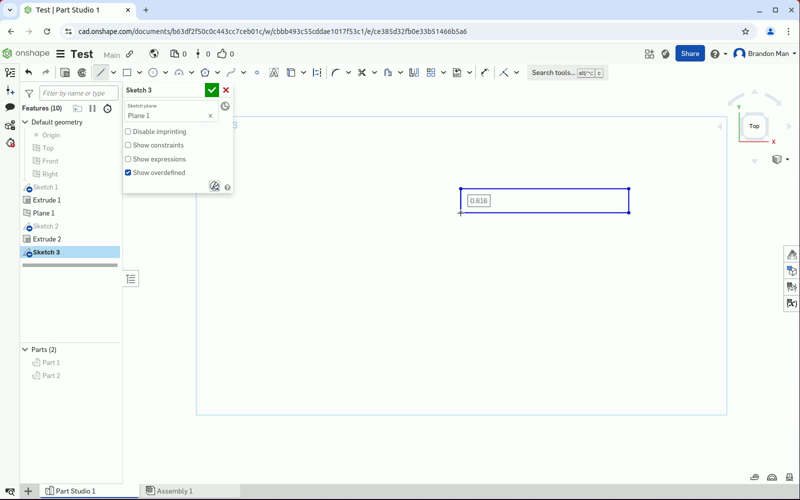
scroll(-6)
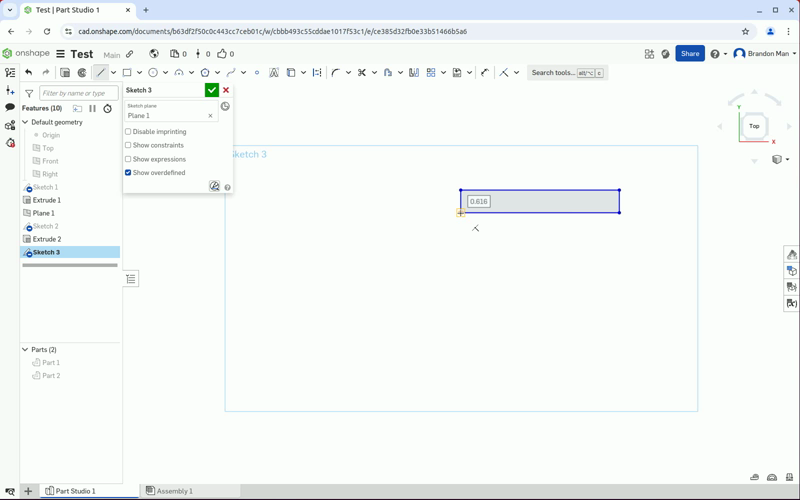
scroll(-6)
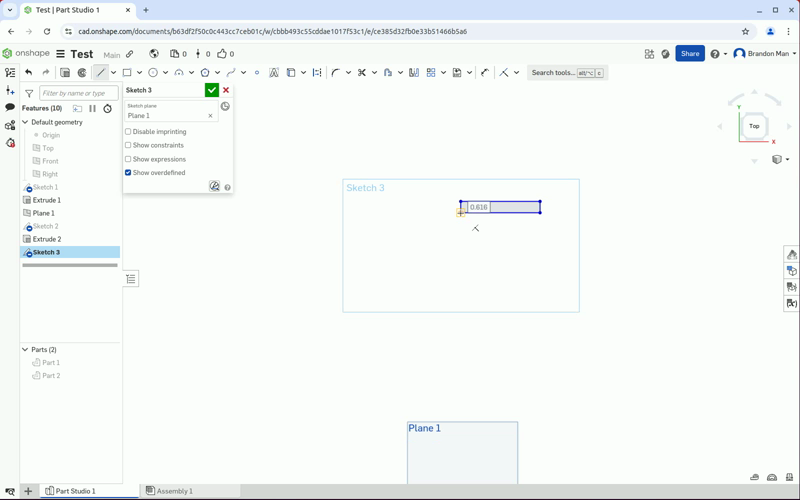
scroll(-6)
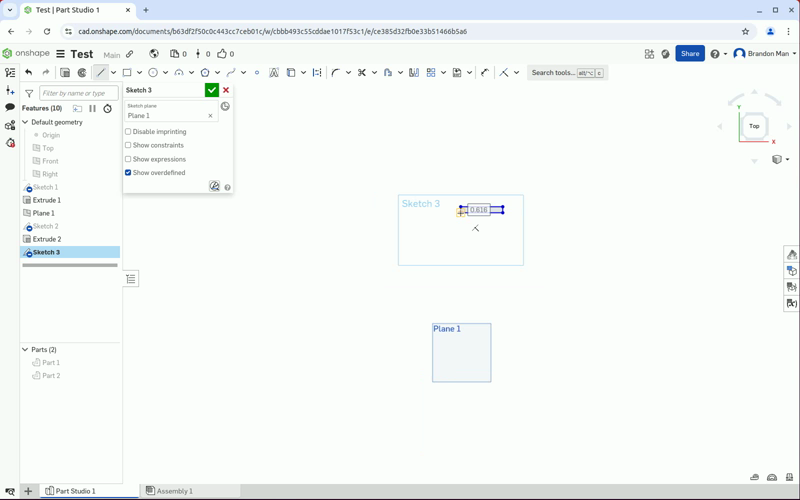
scroll(-6)
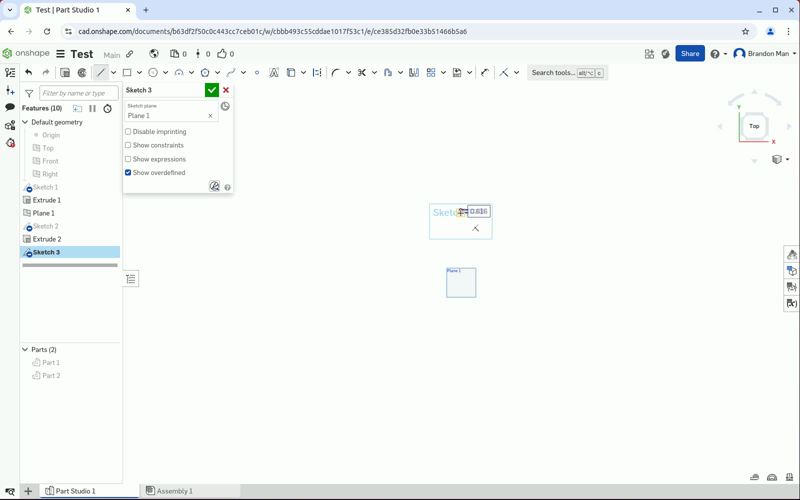
key(esc)
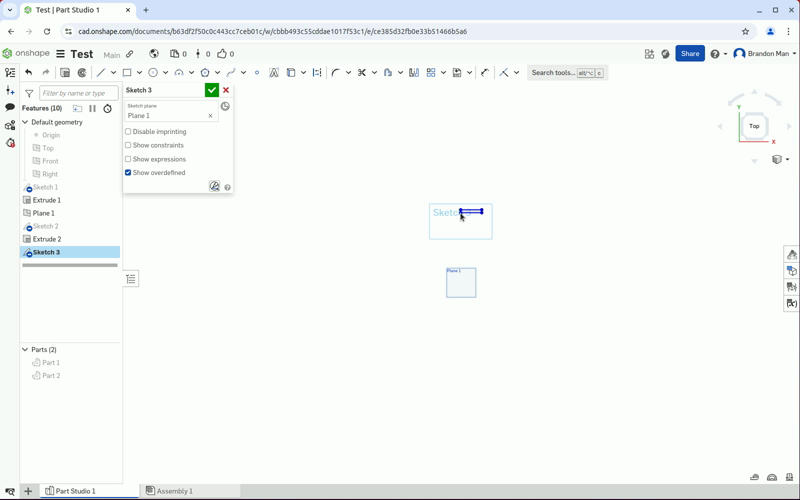
mouse_move(461, 211)
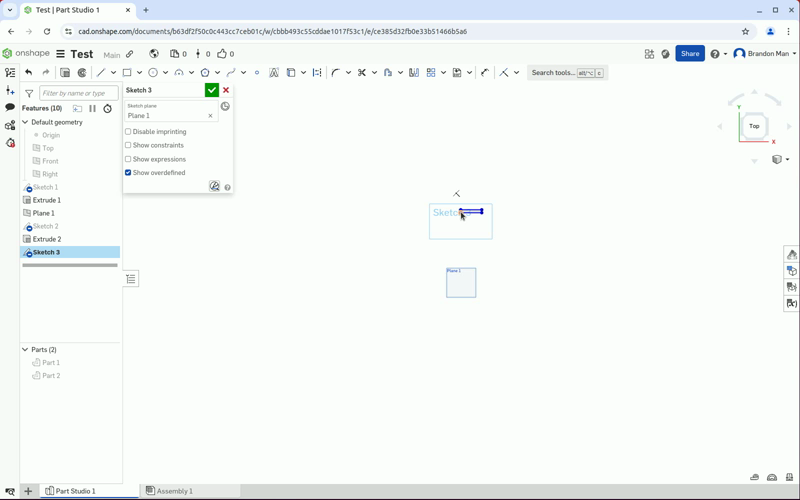
scroll(6)
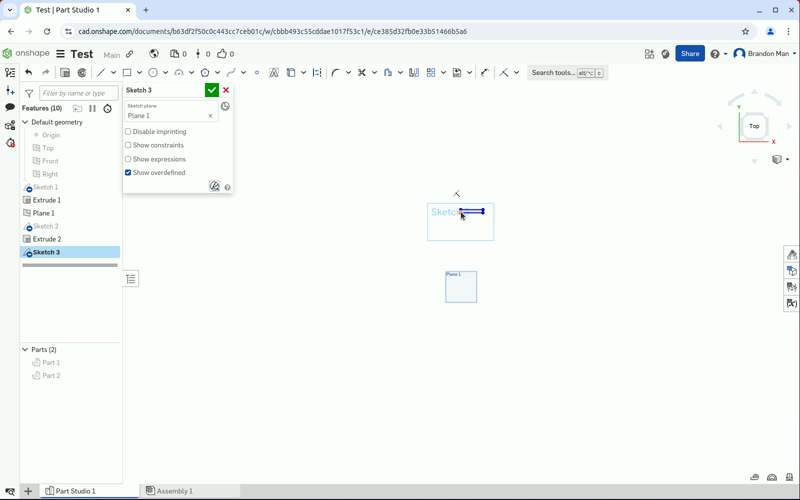
scroll(6)
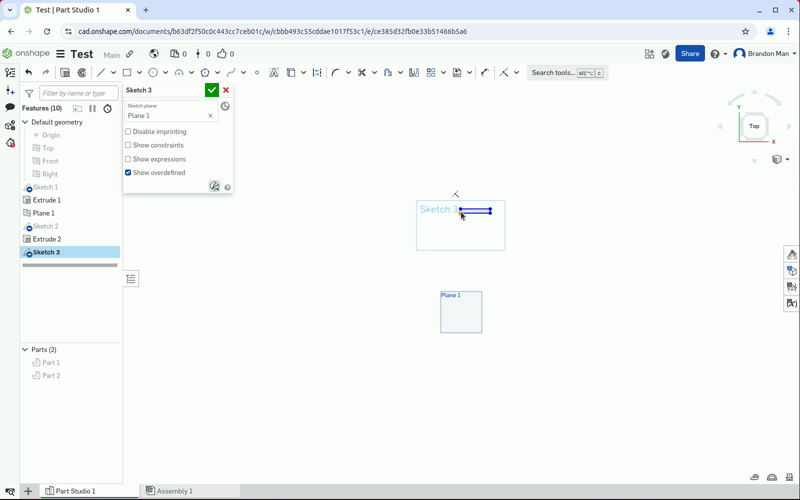
scroll(6)
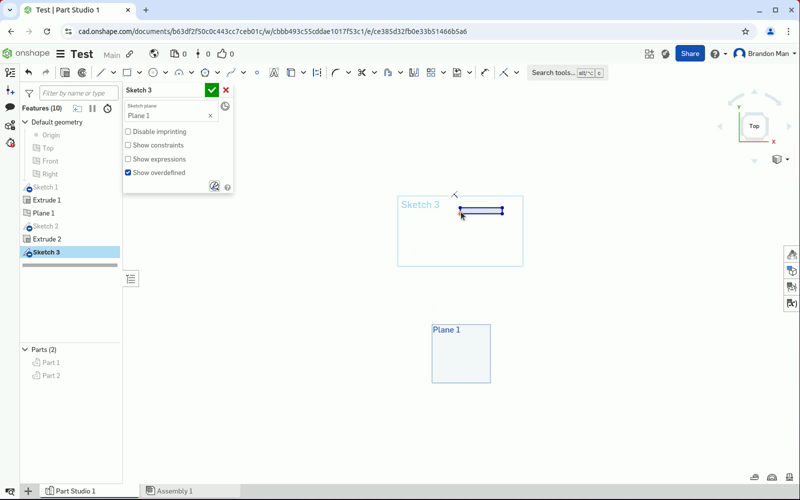
scroll(6)
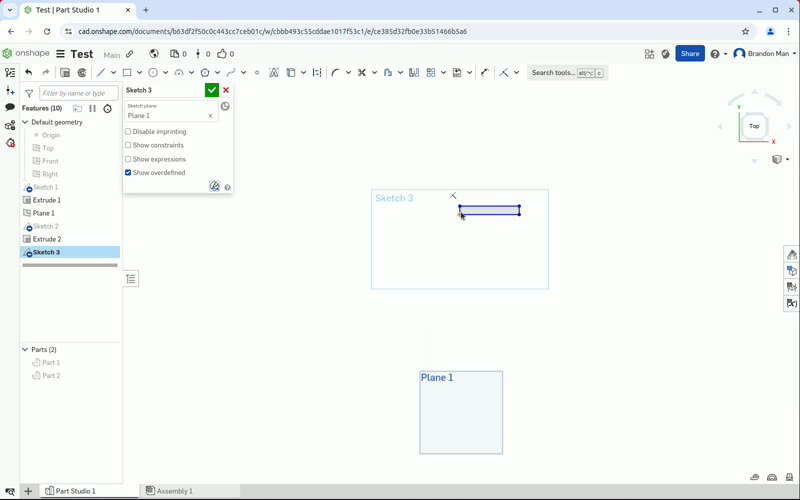
scroll(6)
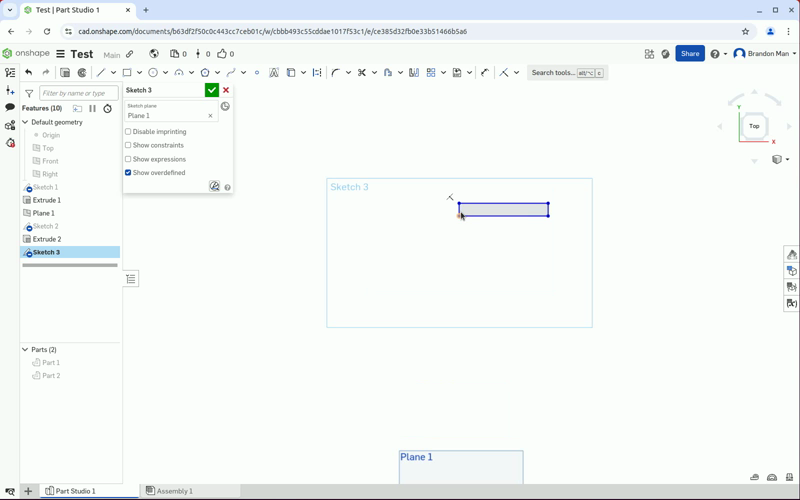
scroll(6)
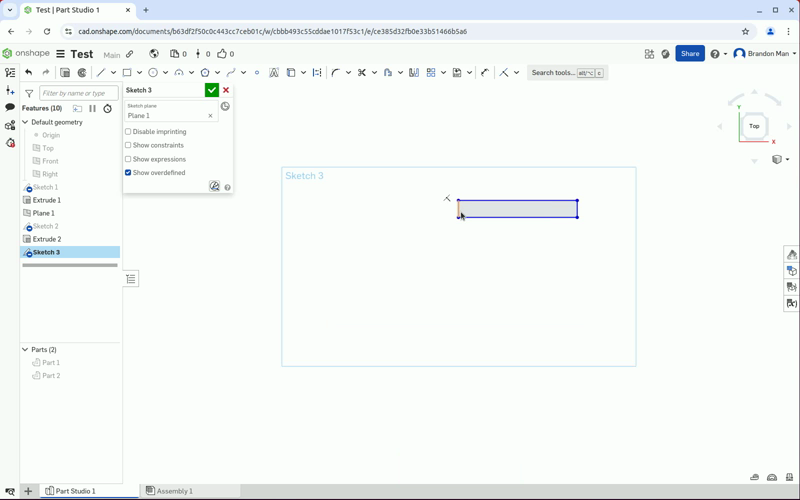
scroll(6)
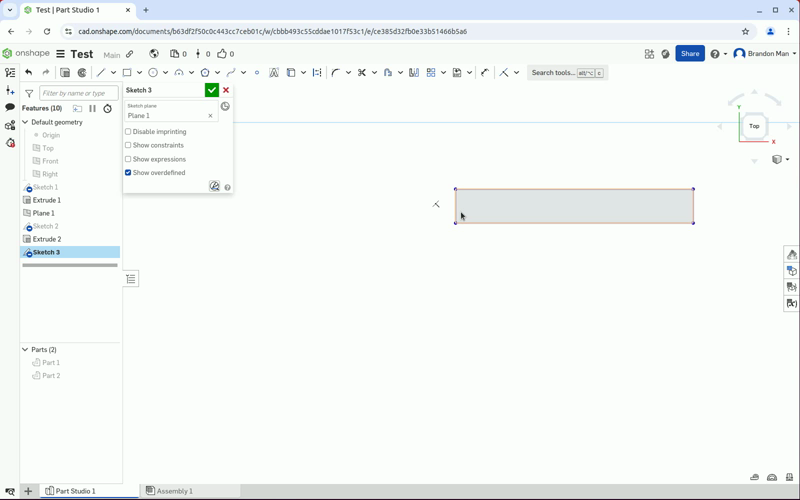
click(461, 211)
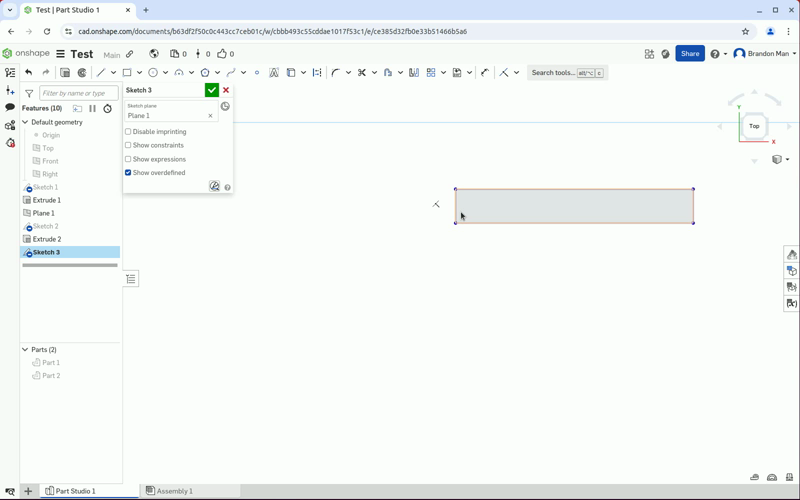
scroll(-6)
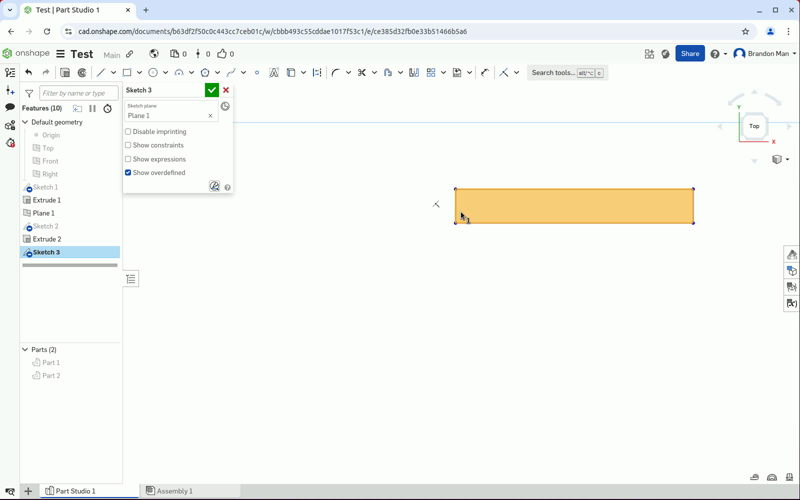
scroll(-6)
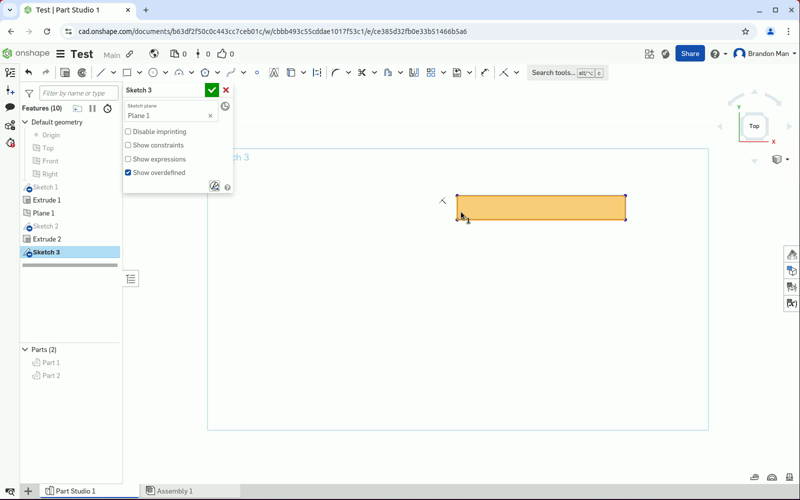
scroll(-6)
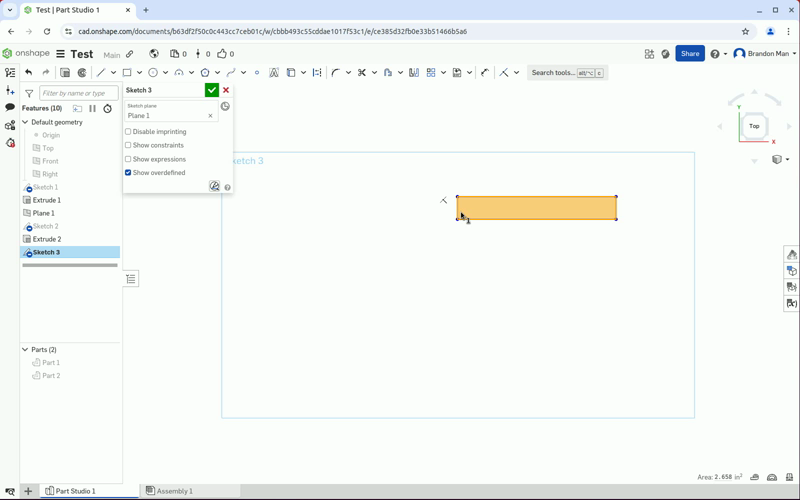
scroll(-6)
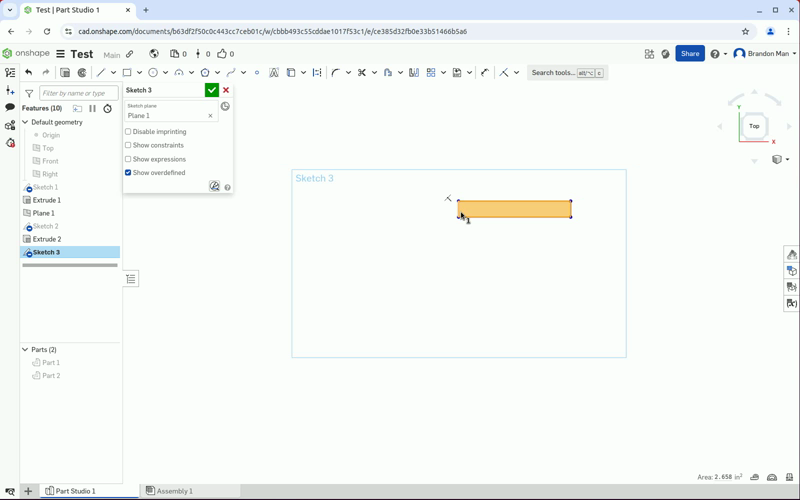
scroll(-6)
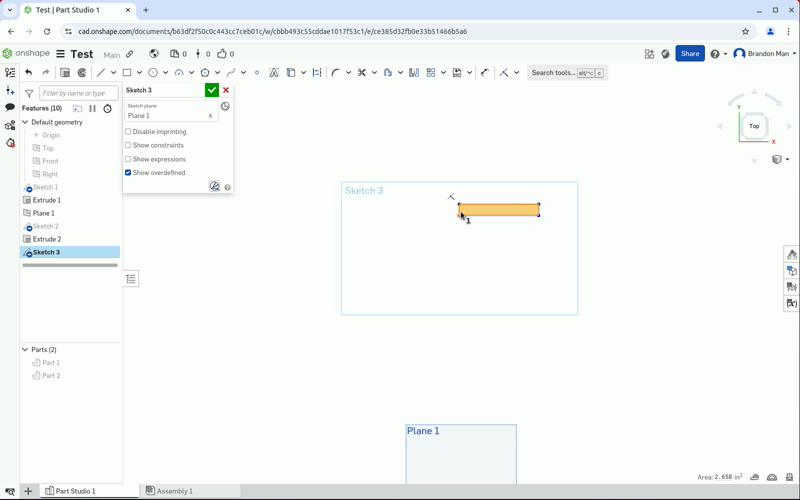
scroll(-6)
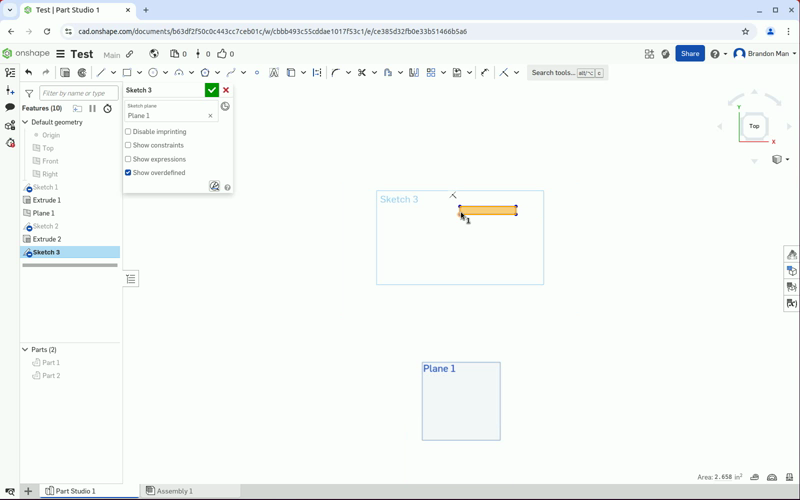
scroll(-6)
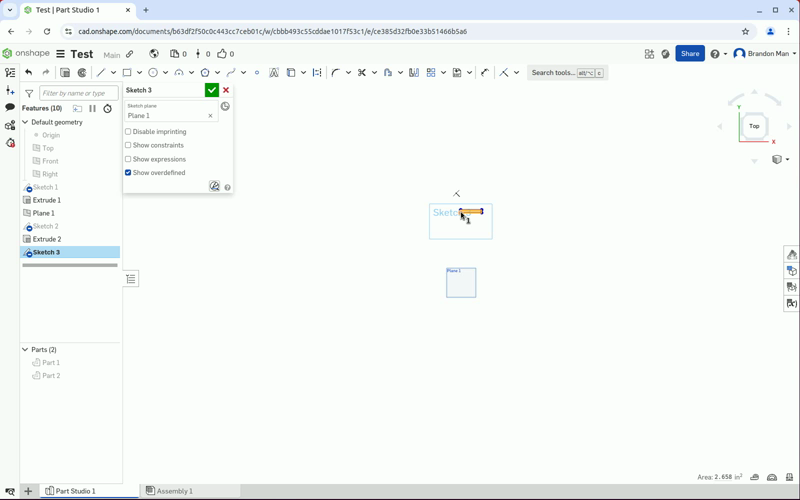
mouse_move(73, 352)
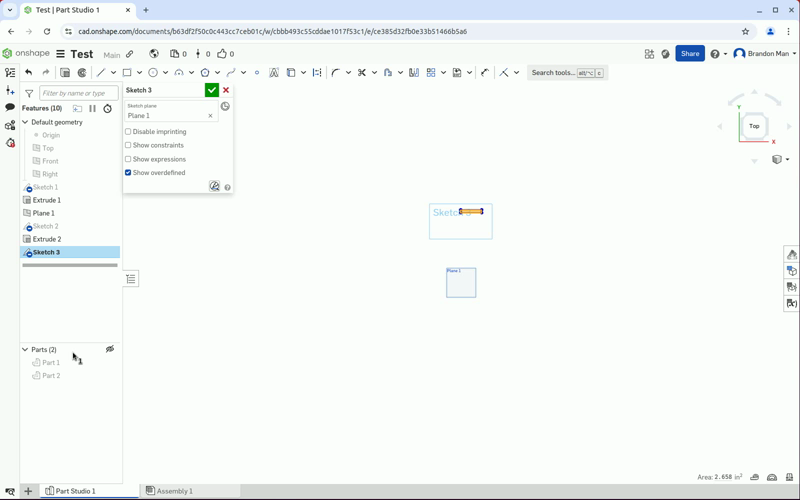
key(shift+y)
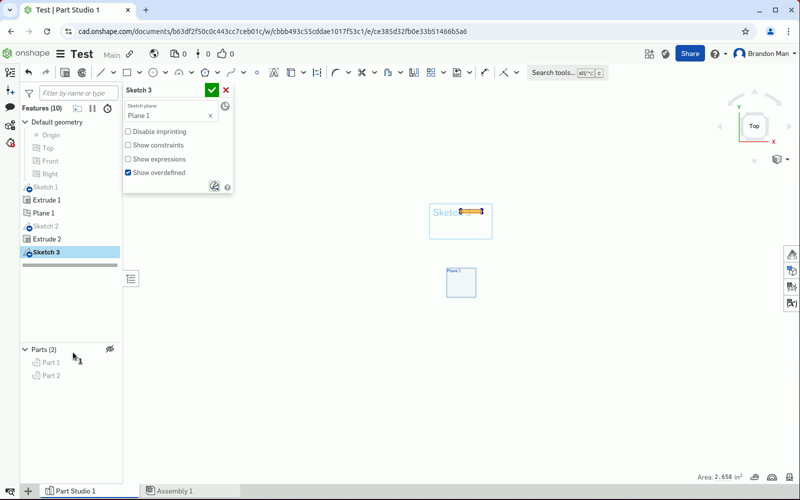
key(shift+e)
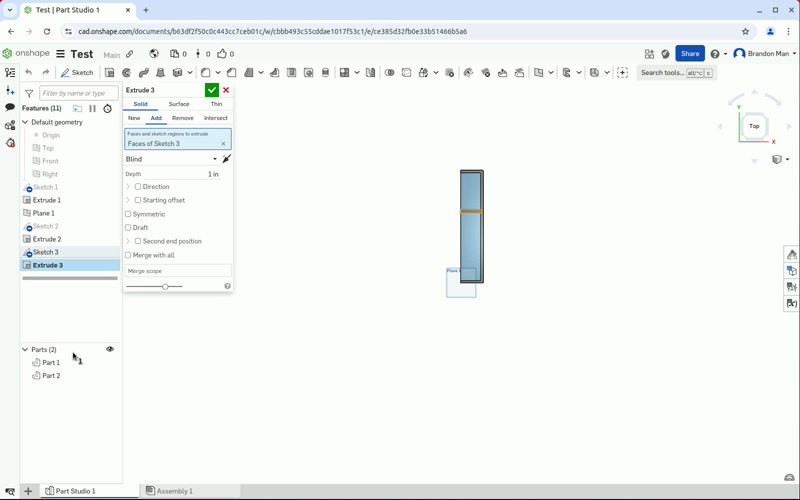
mouse_move(143, 106)
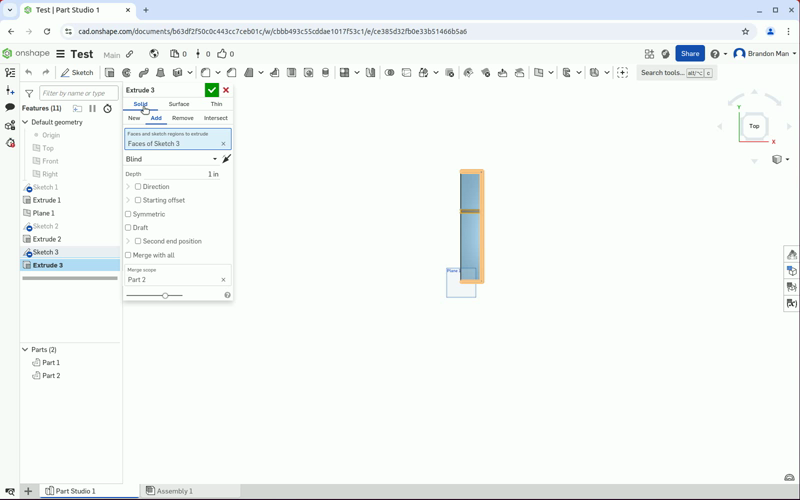
click(143, 106)
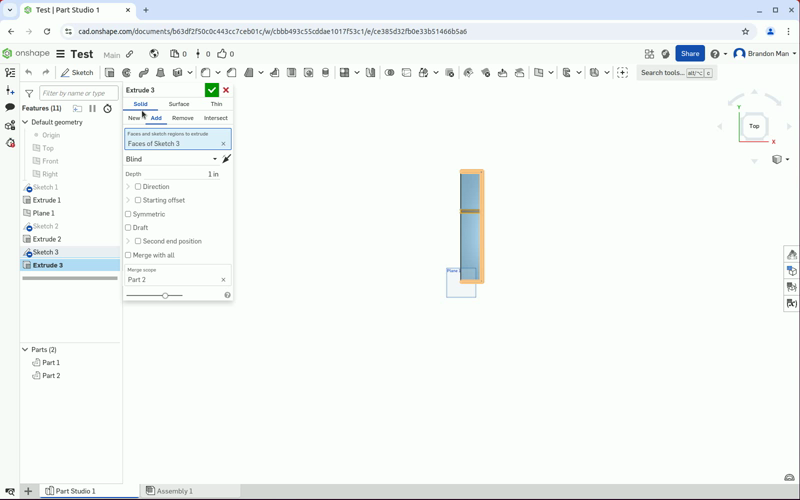
mouse_move(137, 120)
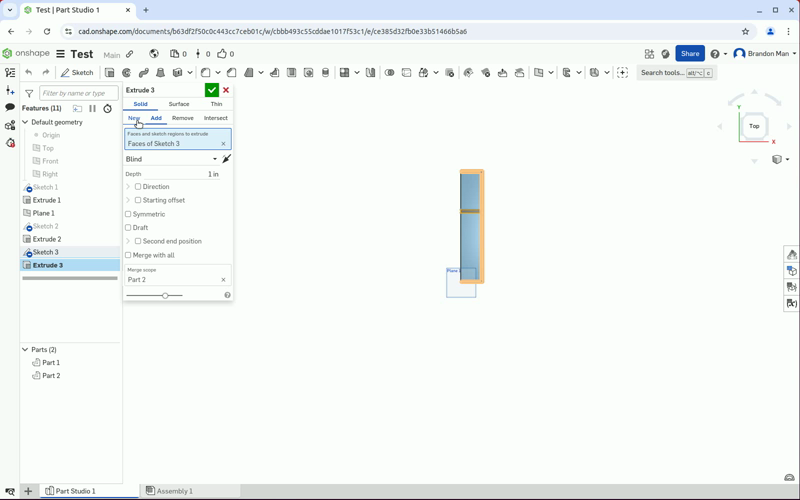
click(137, 120)
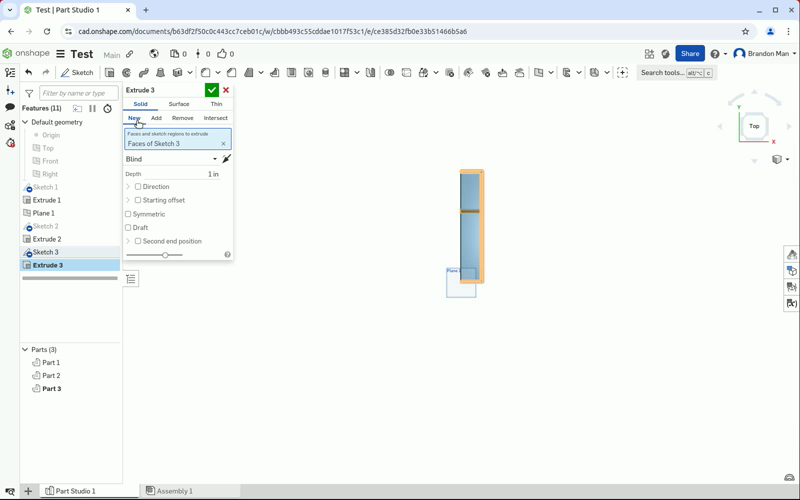
key(tab, 4)
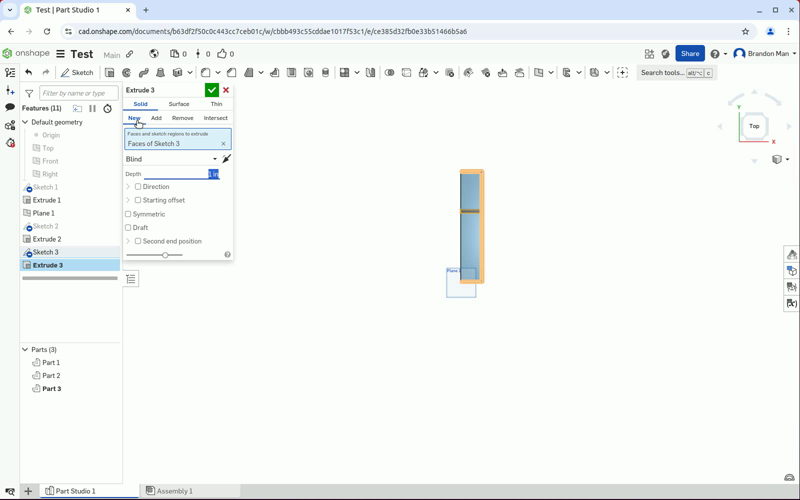
text(3.611)
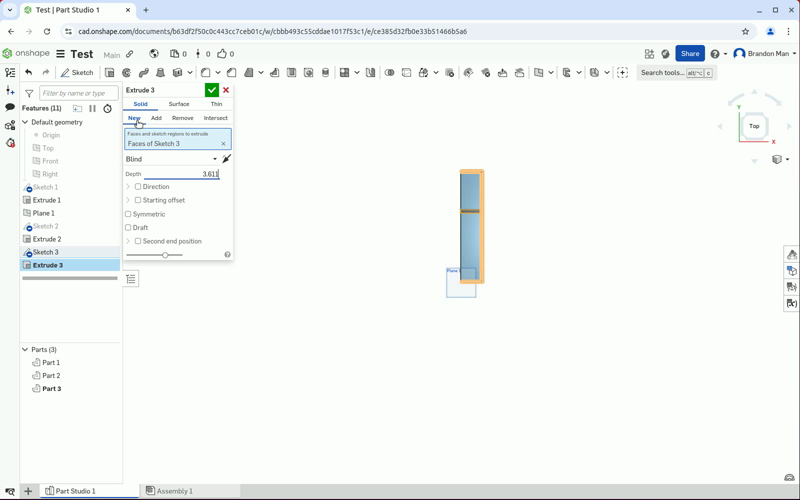
key(enter)
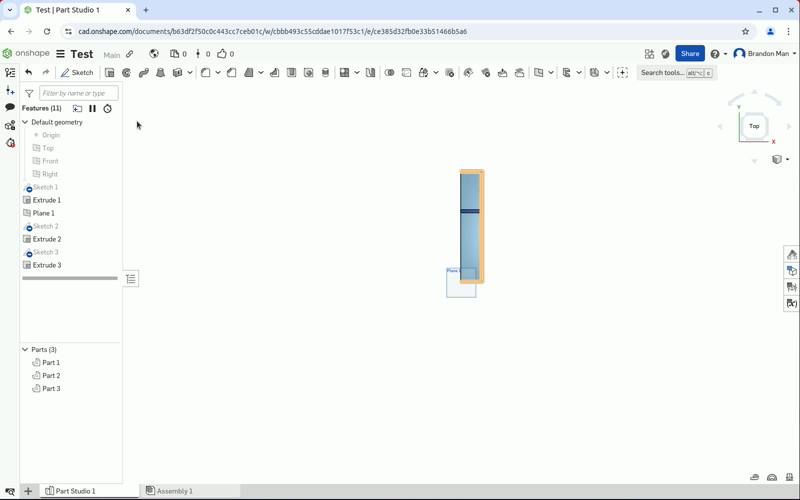
key(shift+h)
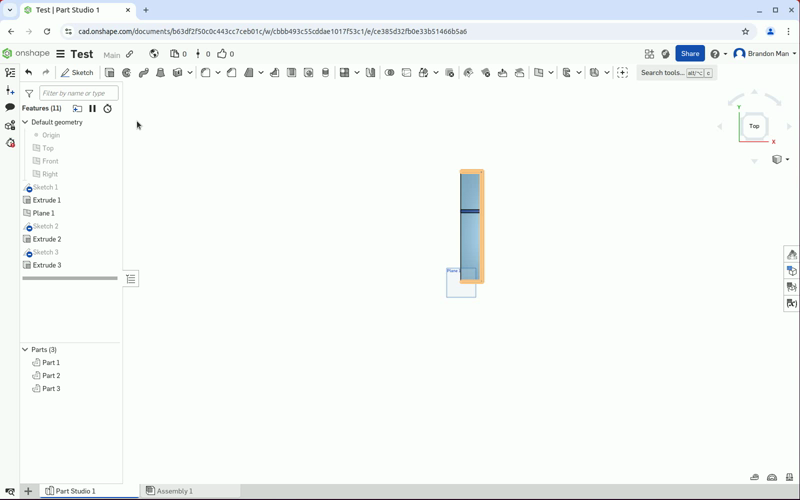
key(shift+h)
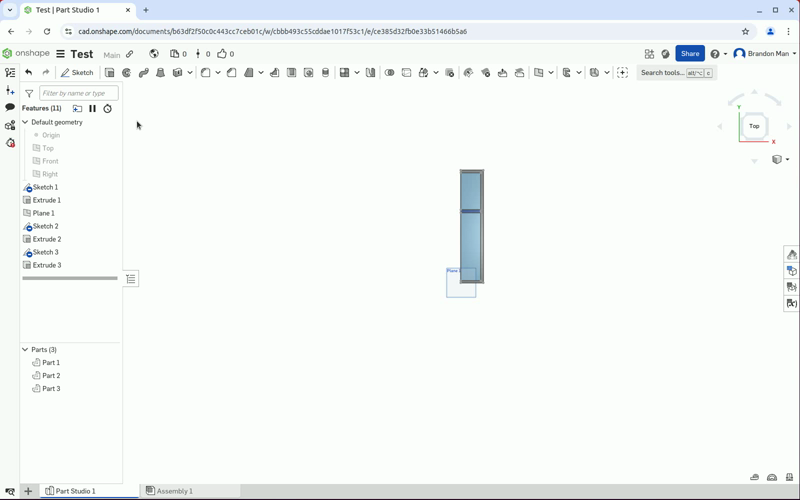
key(shift+7)
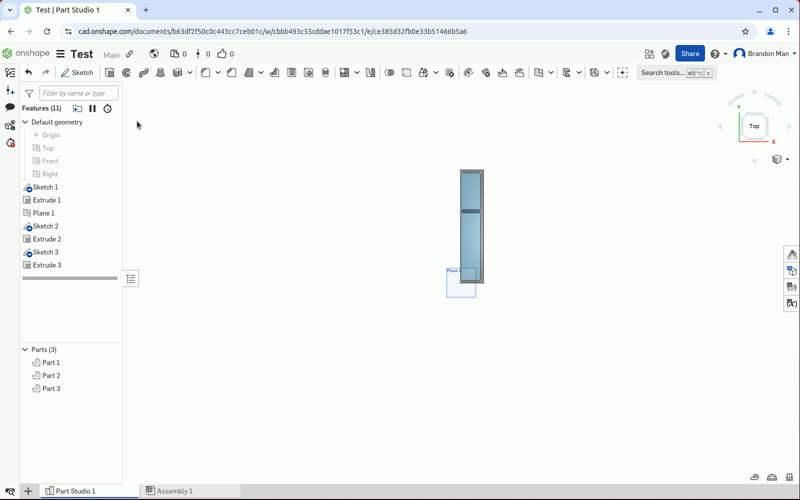
key(up, 3)
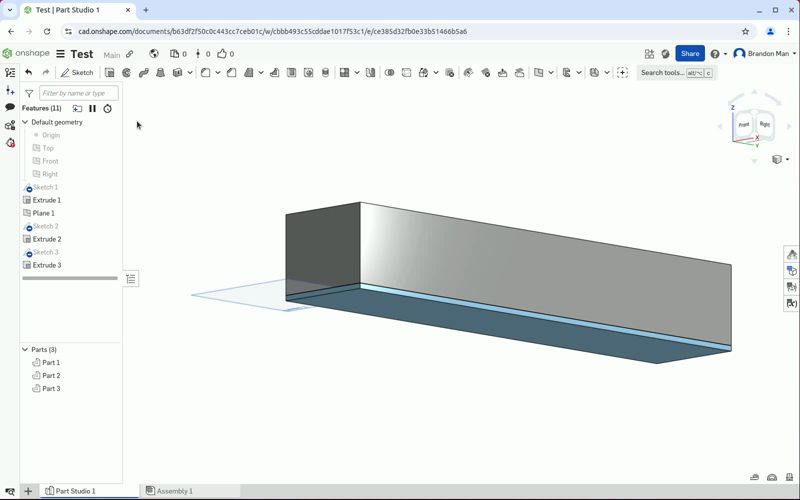
key(left, 3)
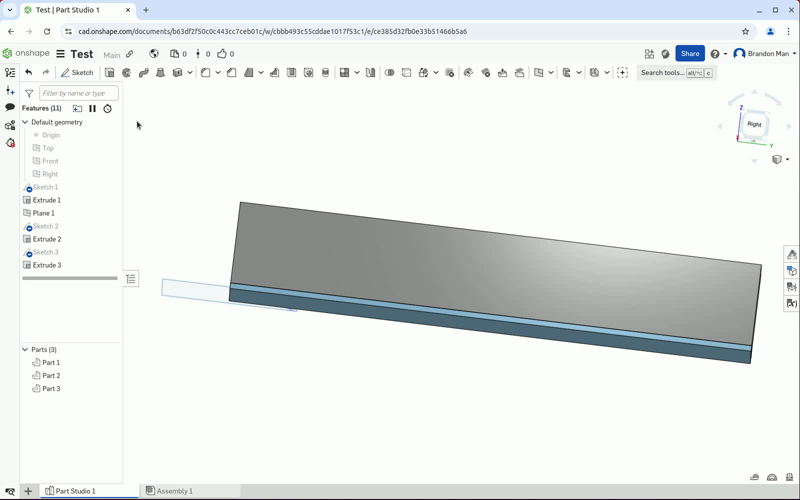
key(right, 3)
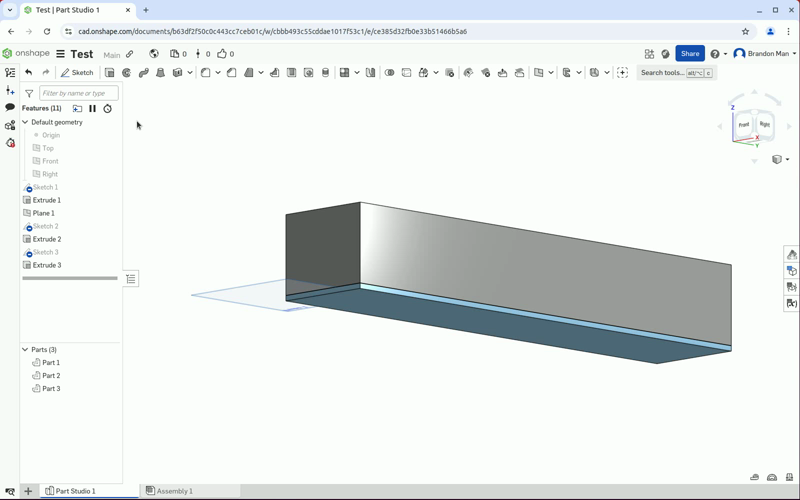
key(down, 3)
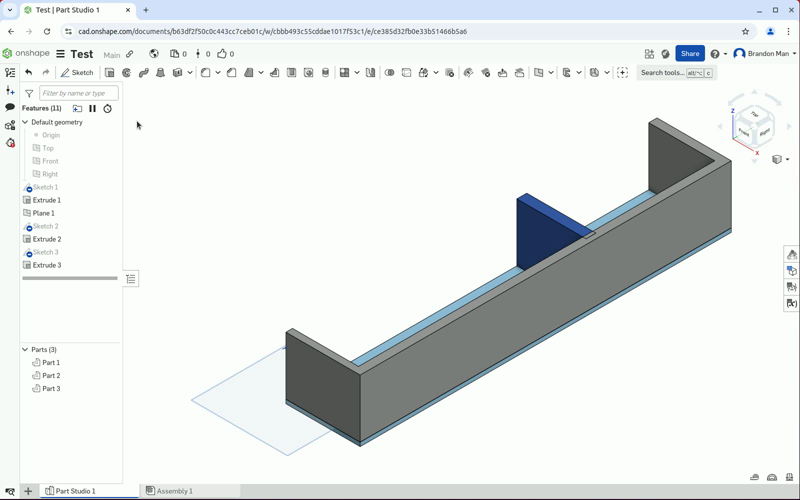
mouse_move(73, 189)
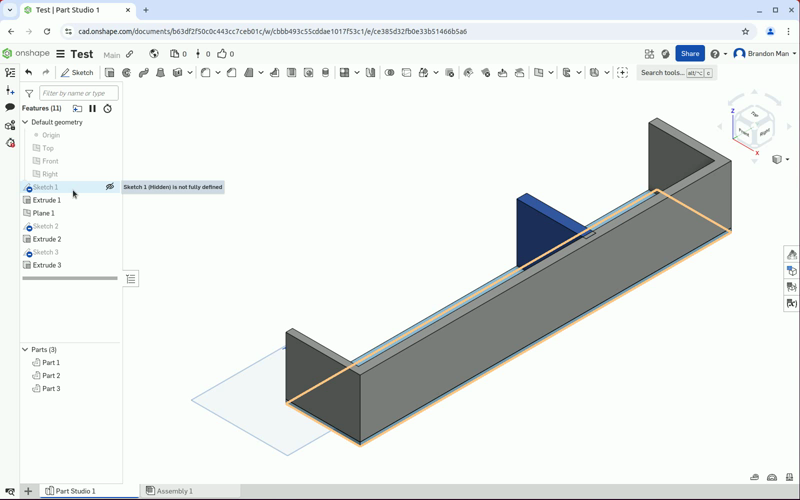
click(73, 189)